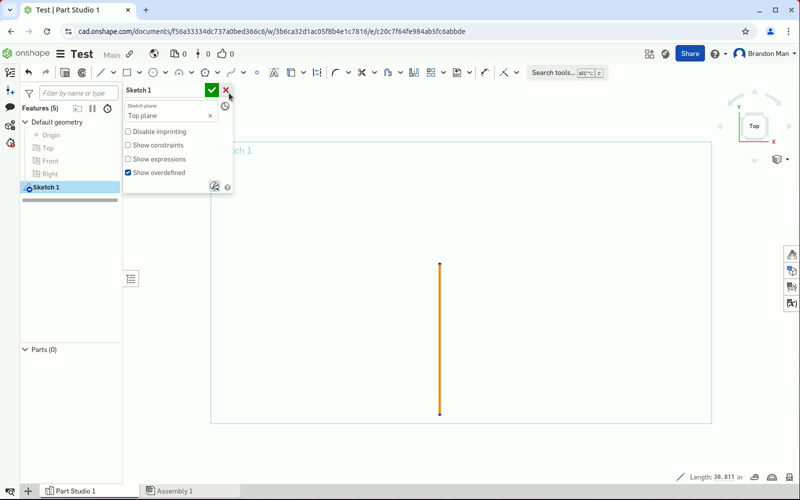
key(shift+h)
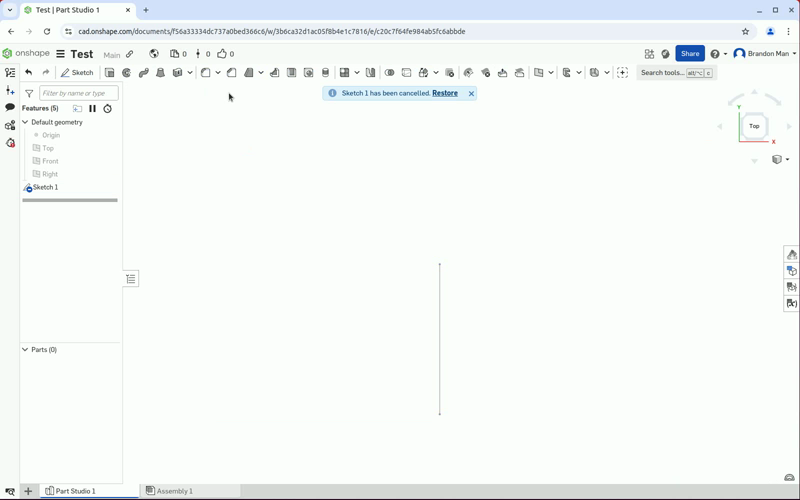
key(shift+s)
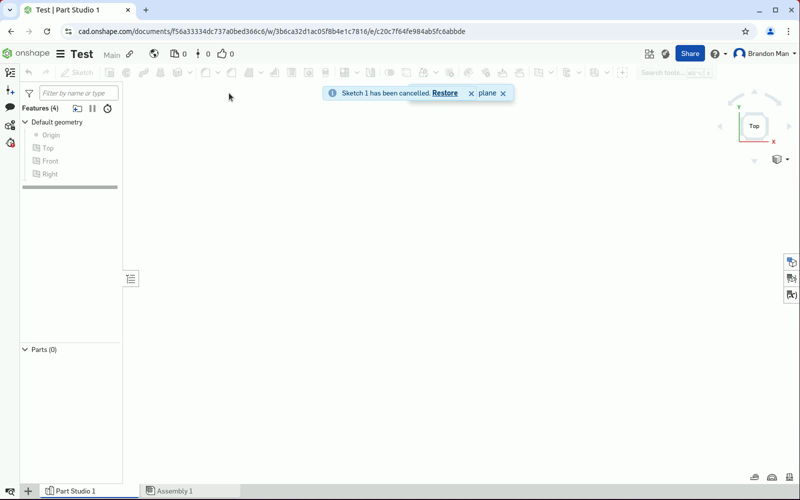
mouse_move(73, 150)
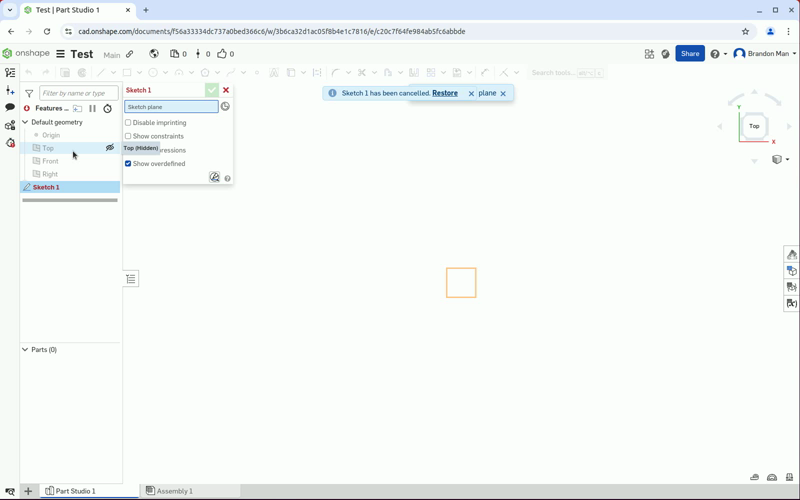
click(73, 150)
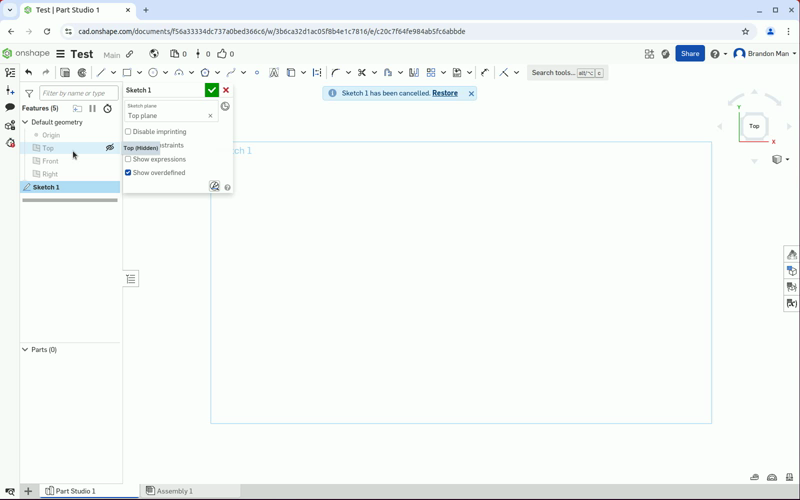
mouse_move(73, 352)
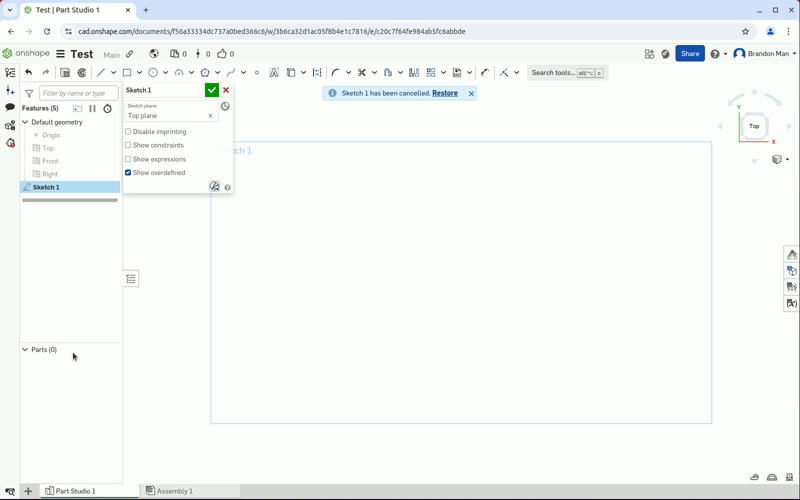
key(y)
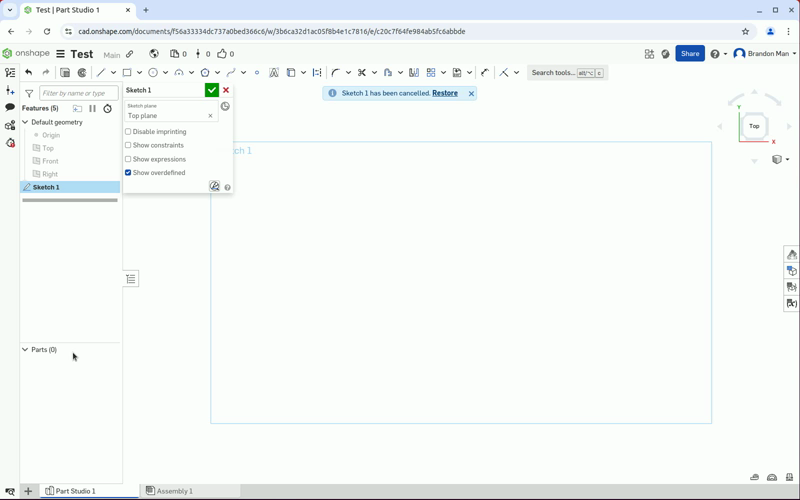
key(l)
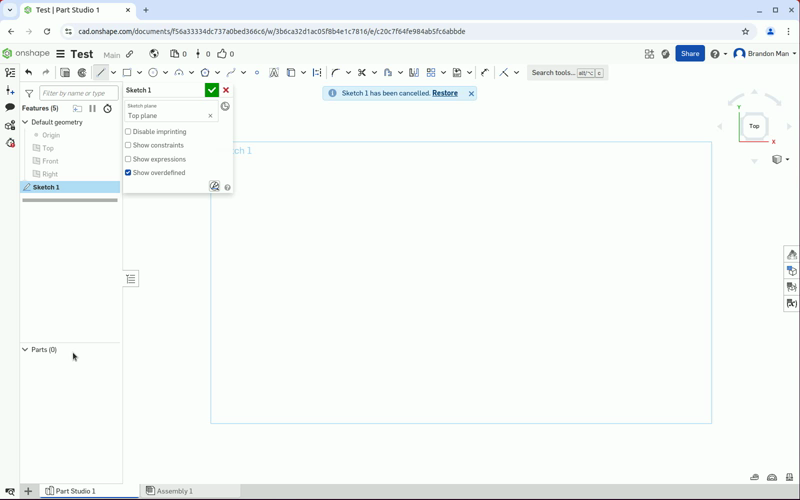
key_down(shift)
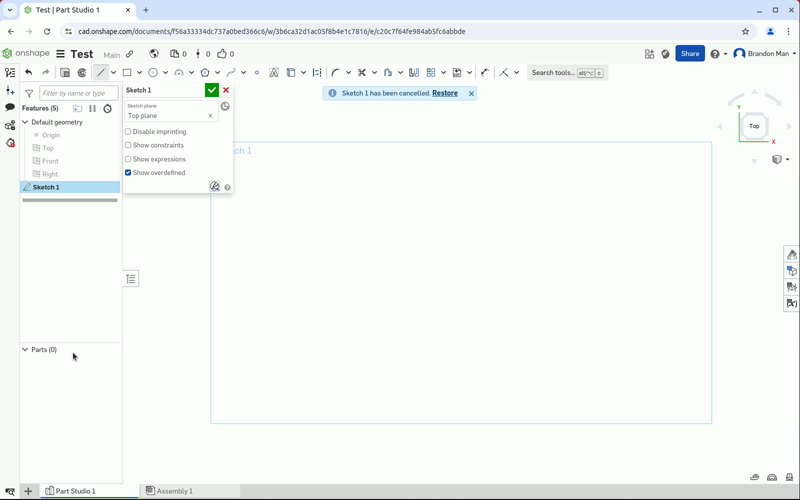
mouse_move(357, 290)
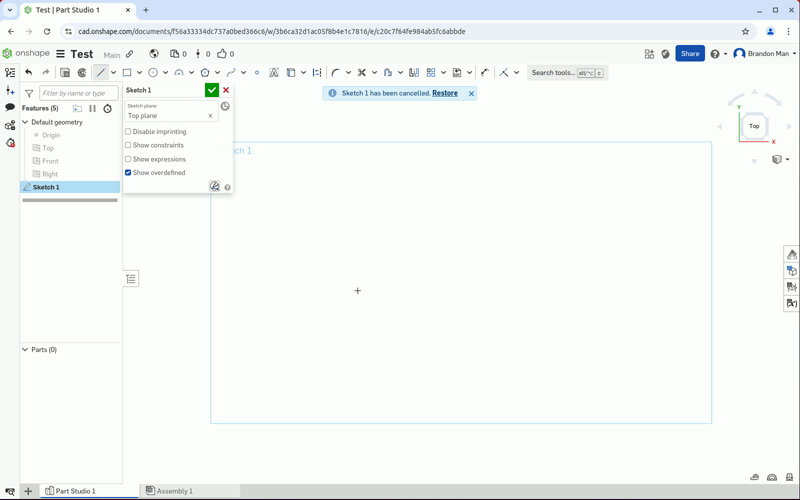
click(357, 290)
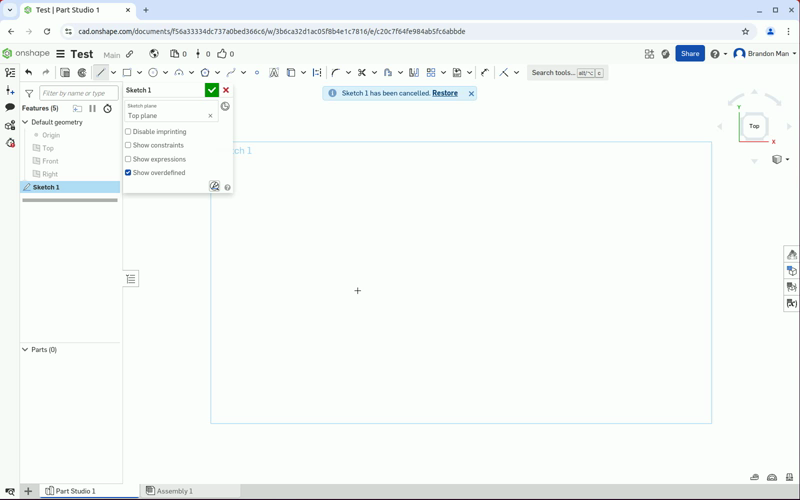
key_up(shift)
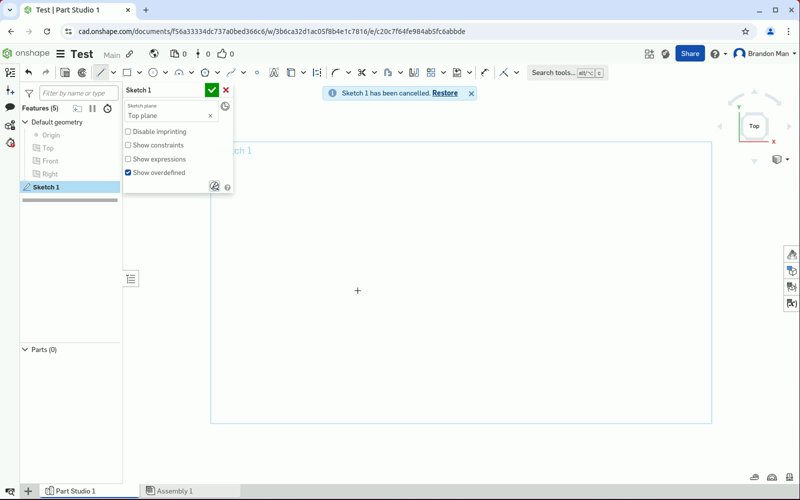
key_down(shift)
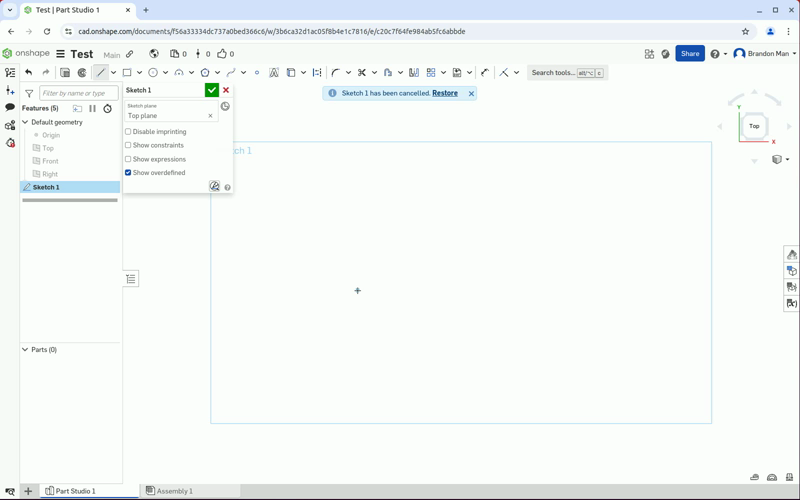
mouse_move(460, 290)
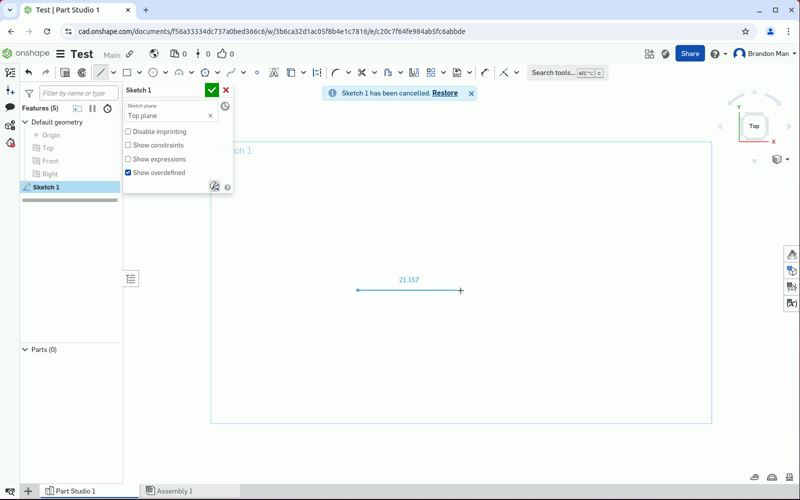
click(460, 290)
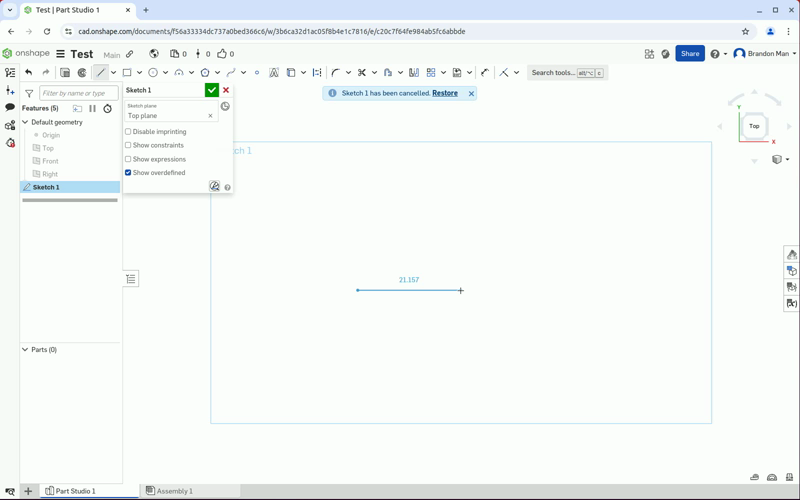
key_up(shift)
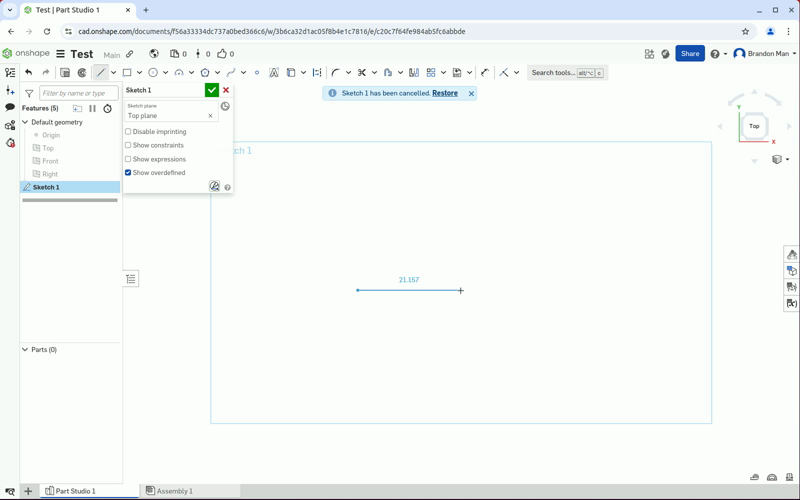
key_down(shift)
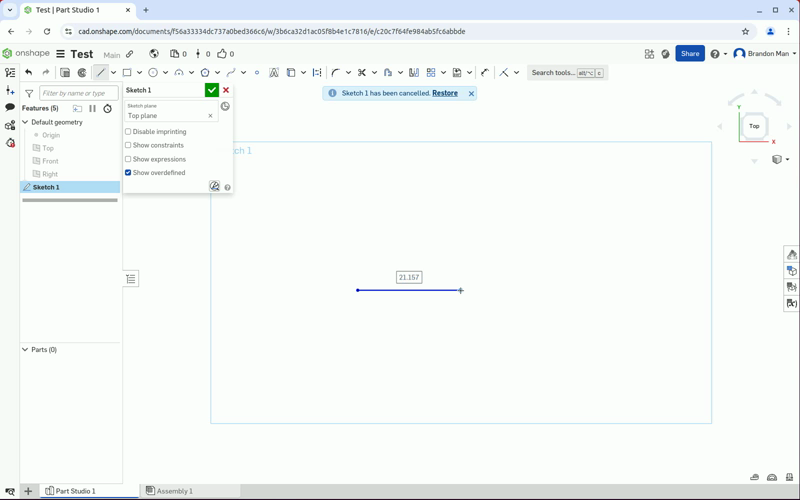
mouse_move(490, 290)
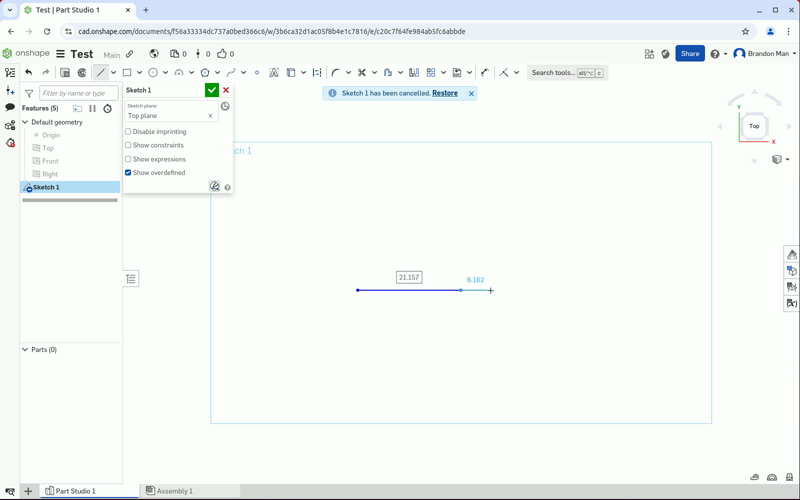
mouse_move(460, 283)
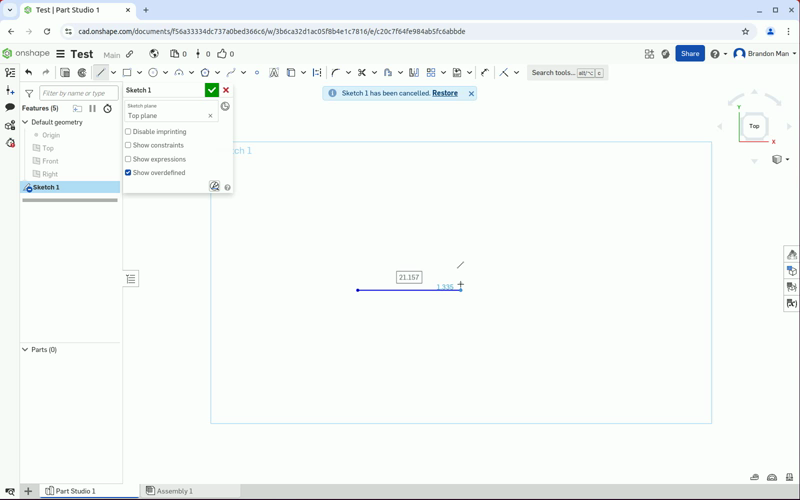
scroll(6)
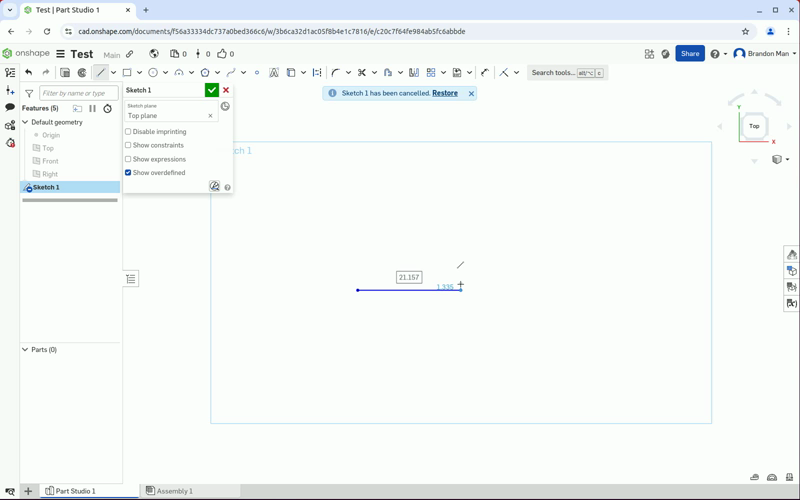
scroll(6)
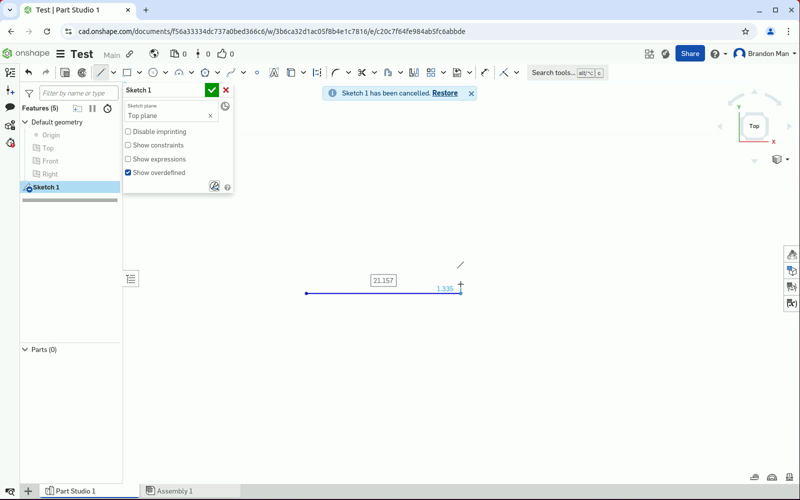
scroll(6)
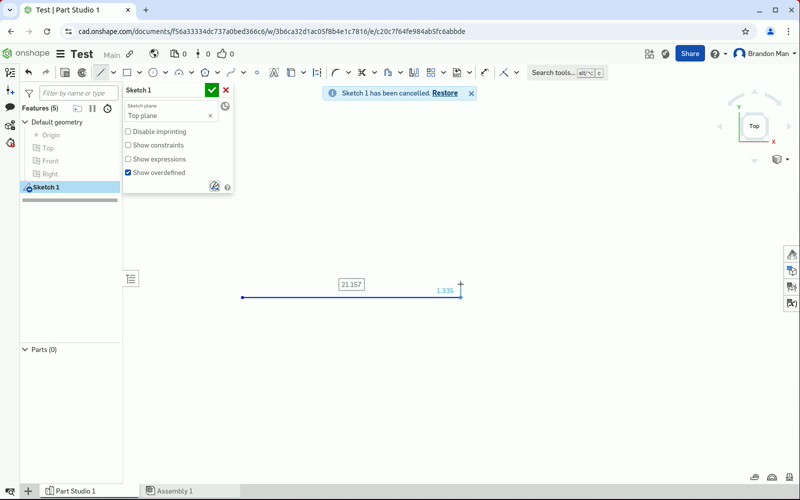
scroll(6)
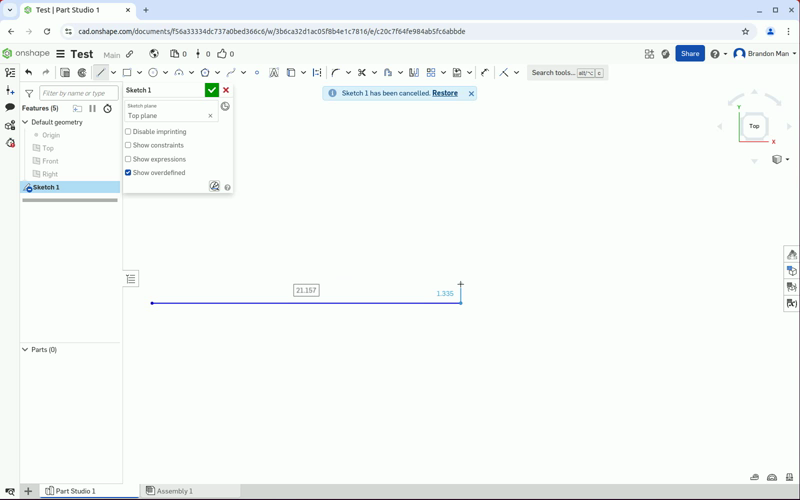
scroll(6)
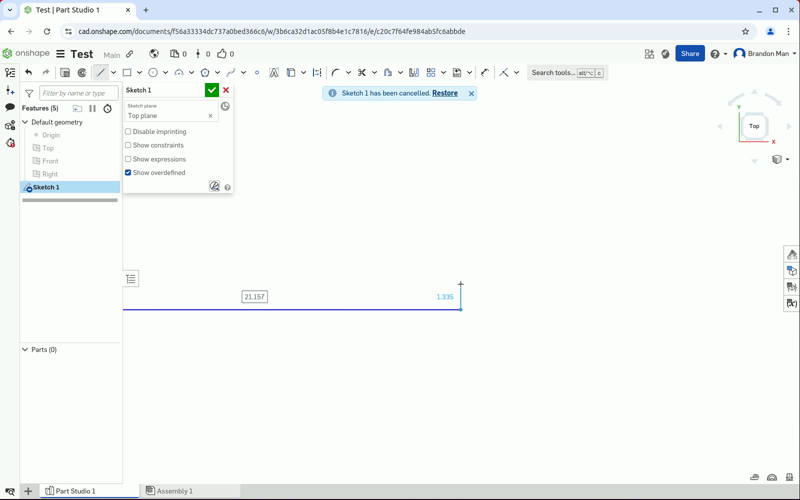
scroll(6)
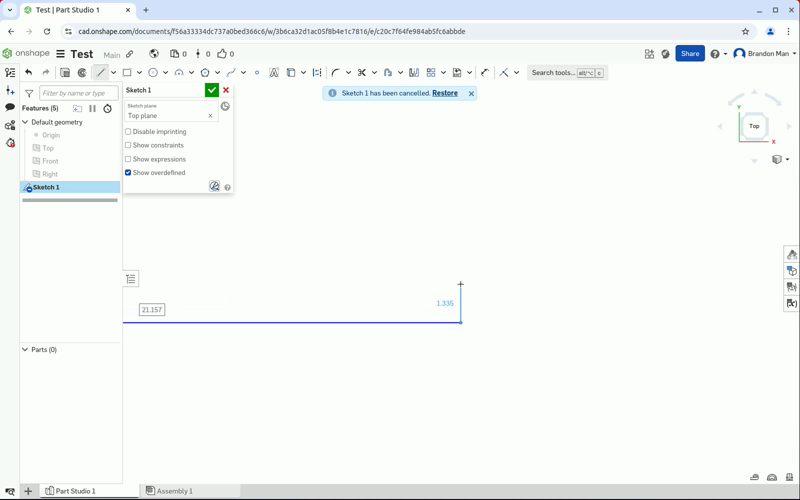
scroll(6)
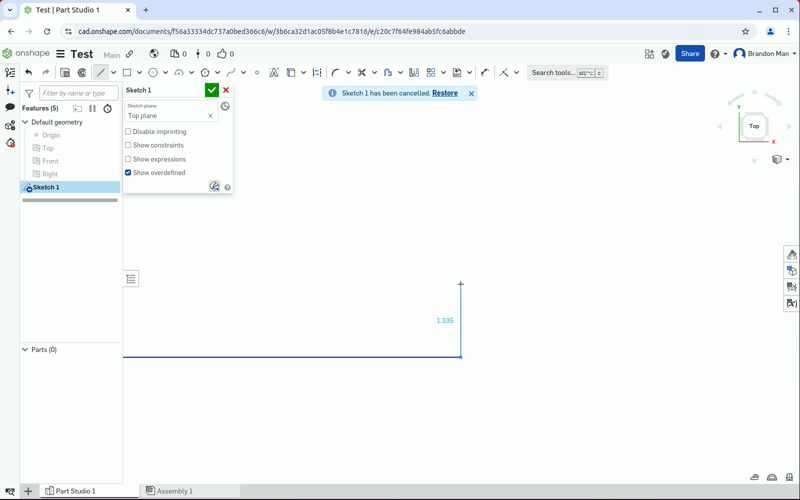
click(460, 283)
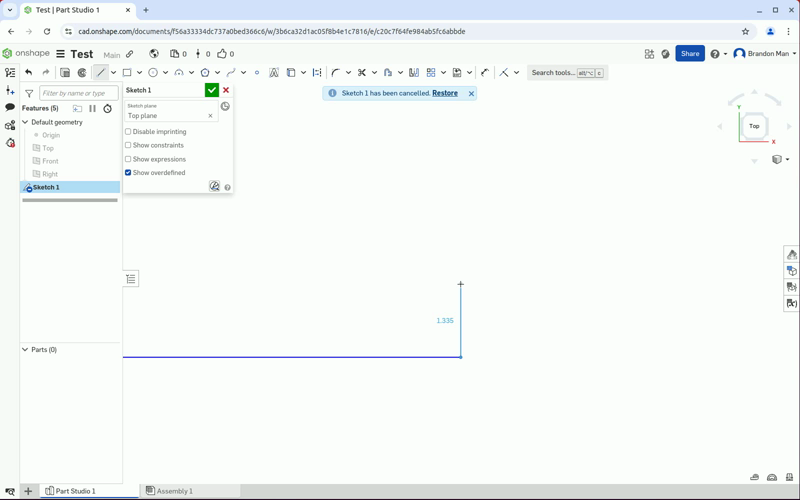
scroll(-6)
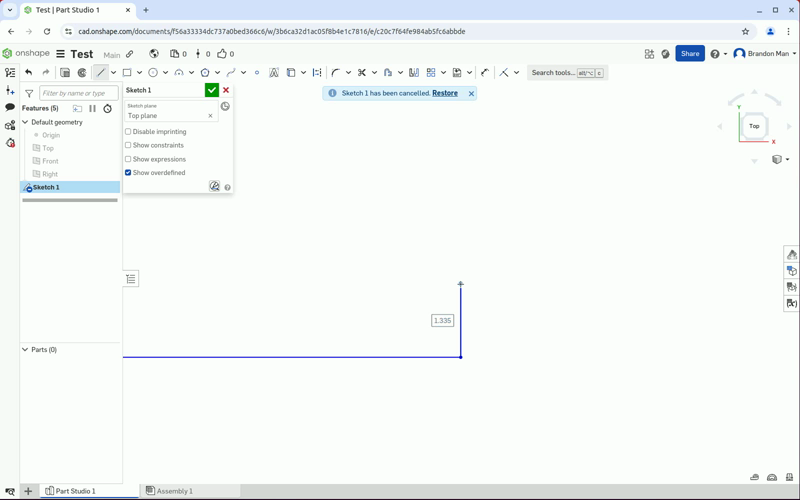
scroll(-6)
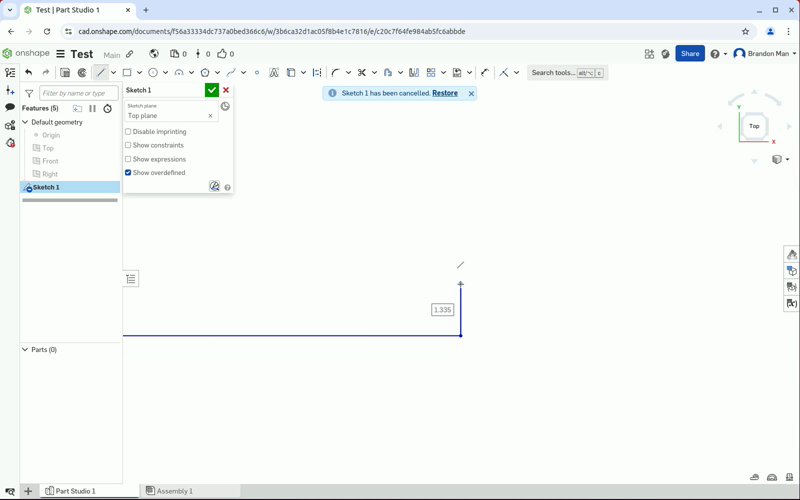
scroll(-6)
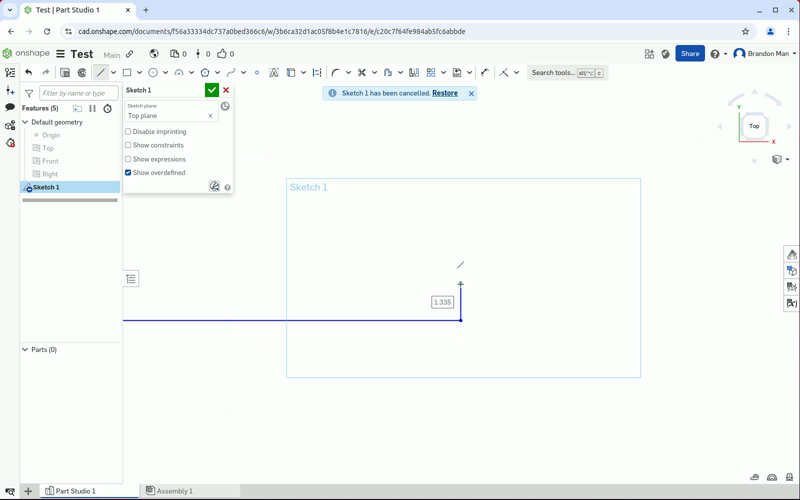
scroll(-6)
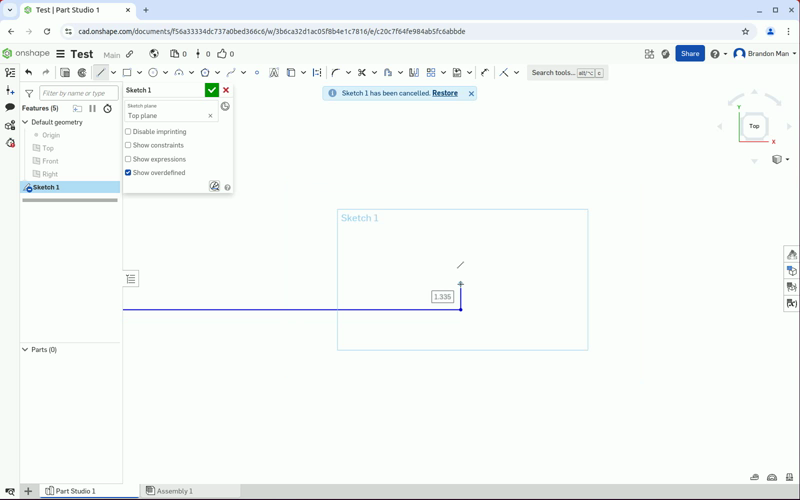
scroll(-6)
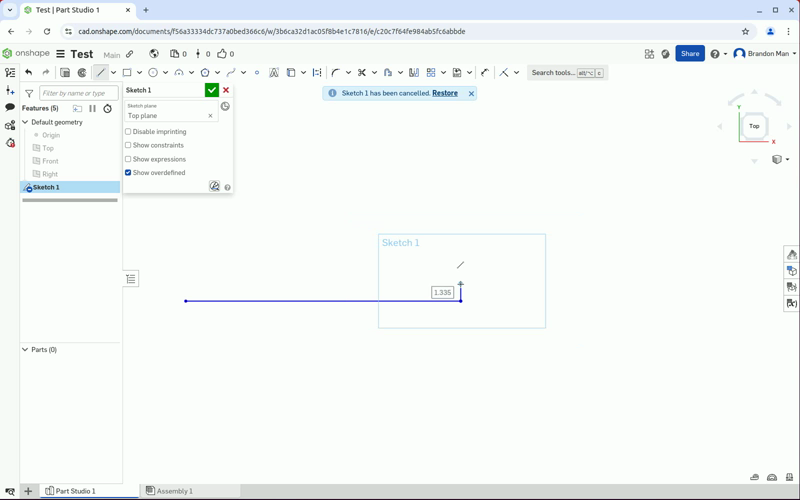
scroll(-6)
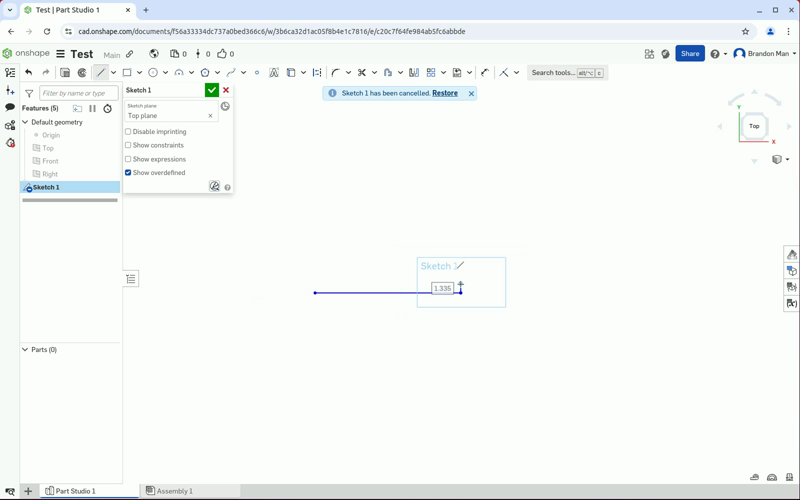
scroll(-6)
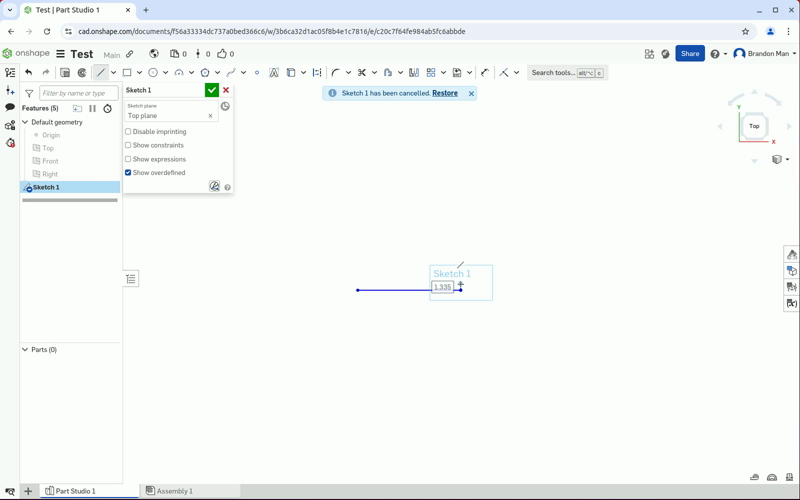
key_up(shift)
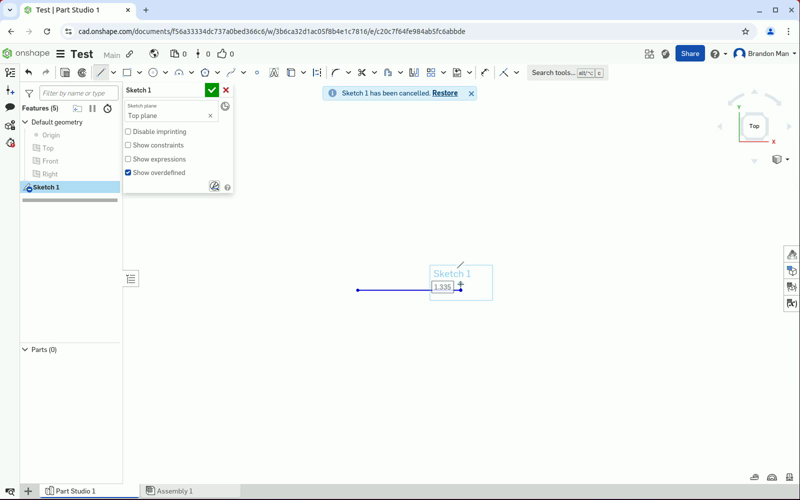
key_down(shift)
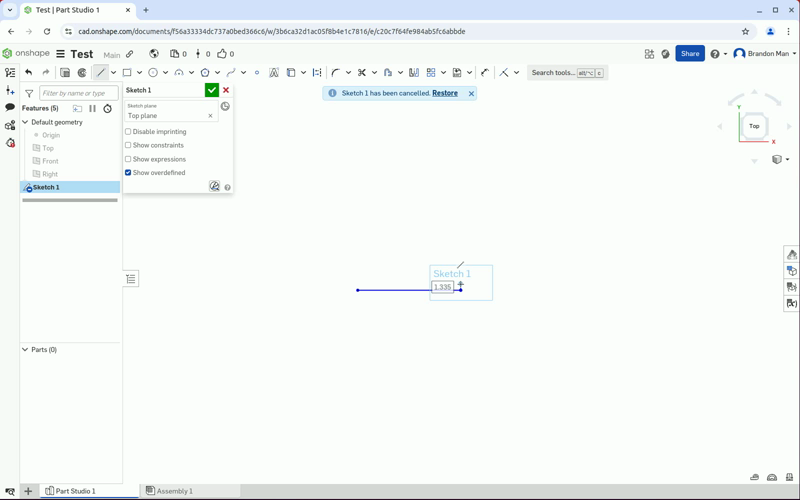
mouse_move(357, 283)
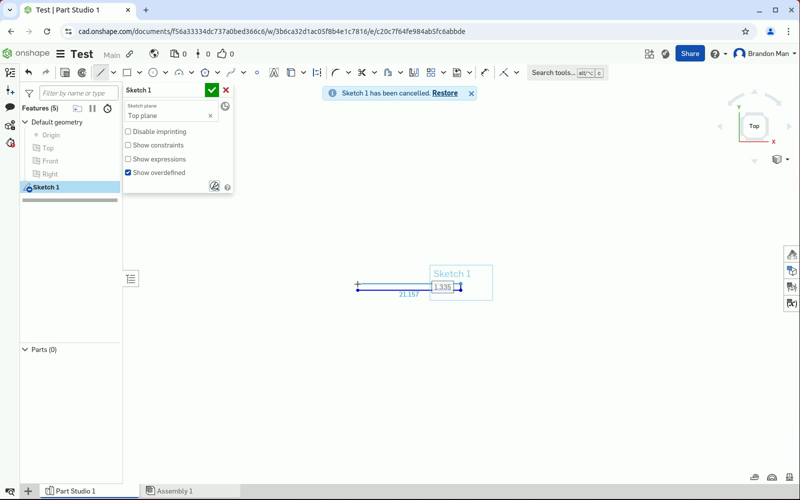
click(357, 283)
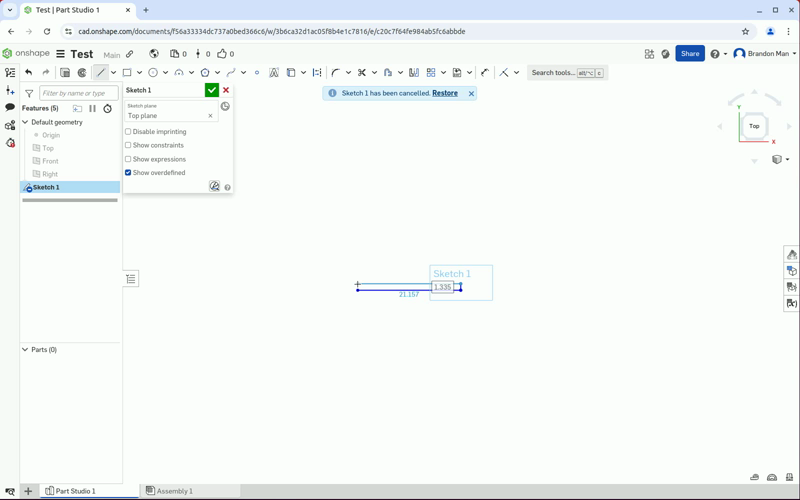
key_up(shift)
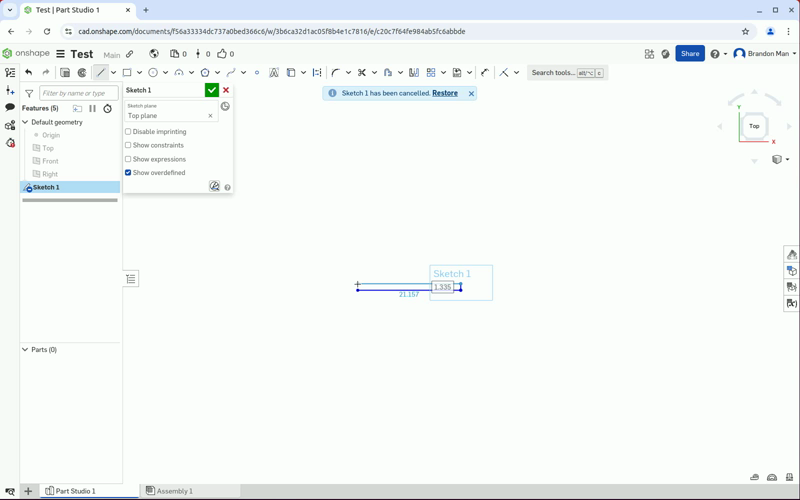
mouse_move(387, 283)
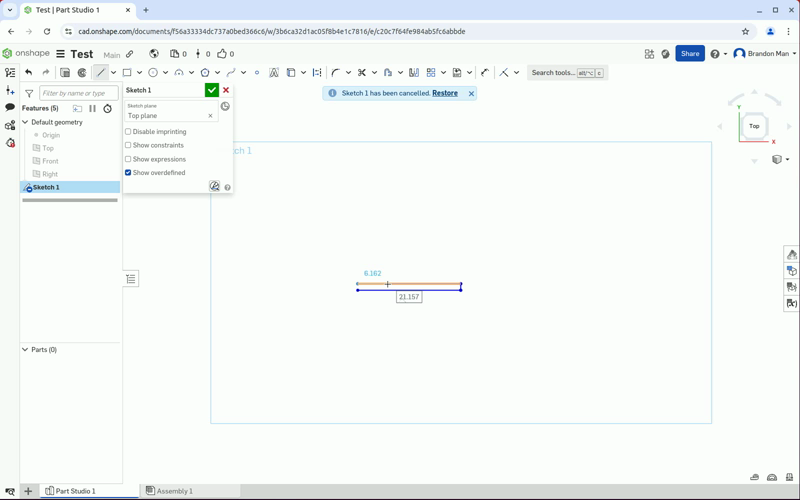
key_down(shift)
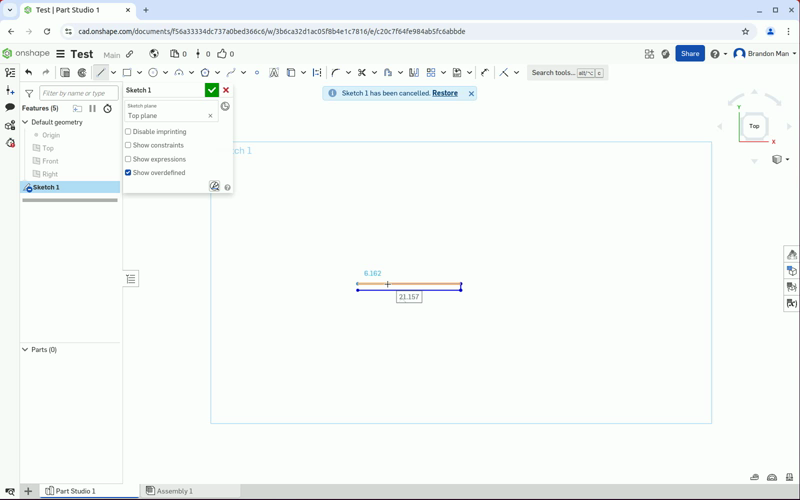
mouse_move(357, 290)
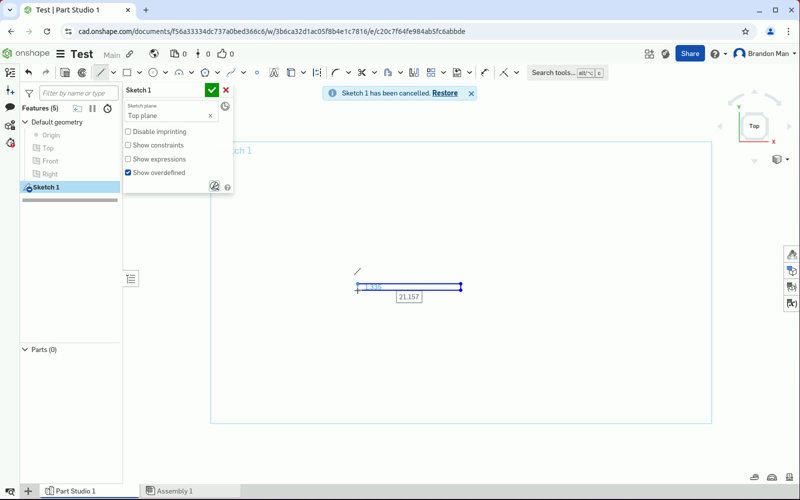
scroll(6)
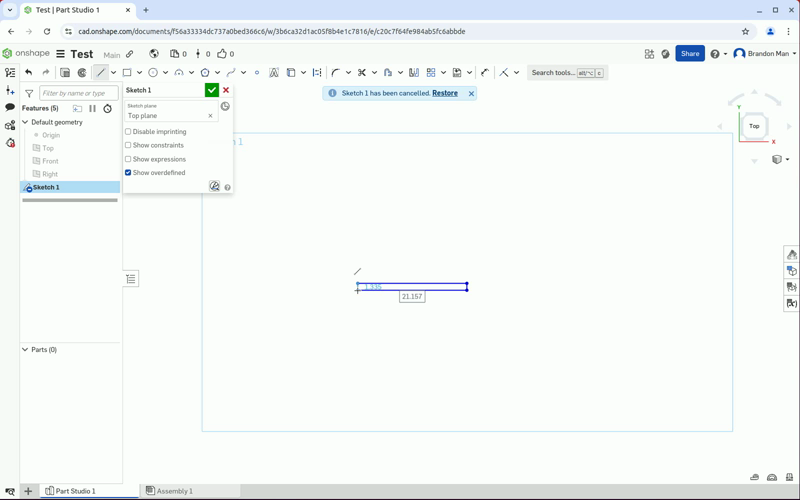
scroll(6)
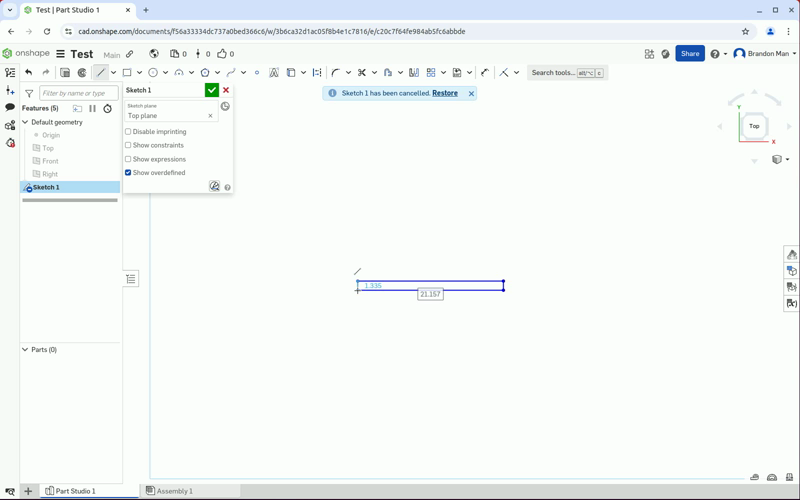
scroll(6)
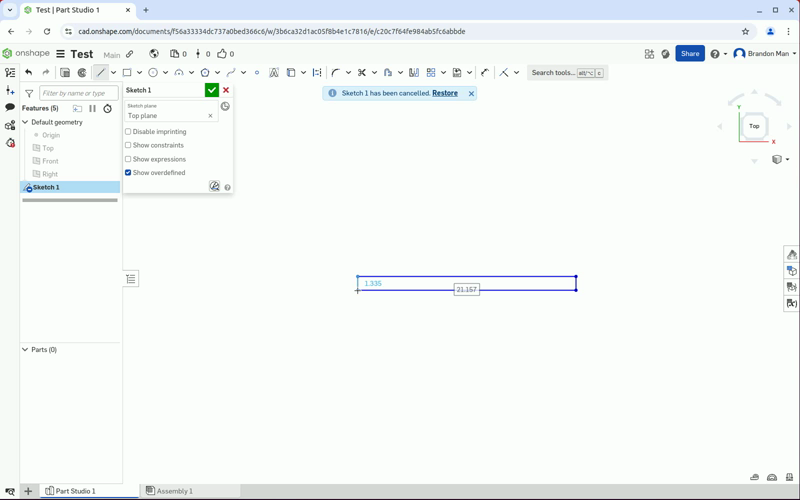
scroll(6)
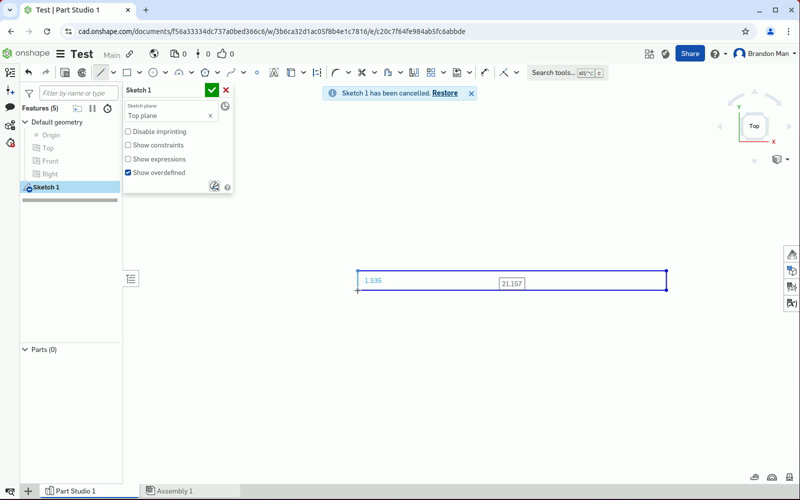
scroll(6)
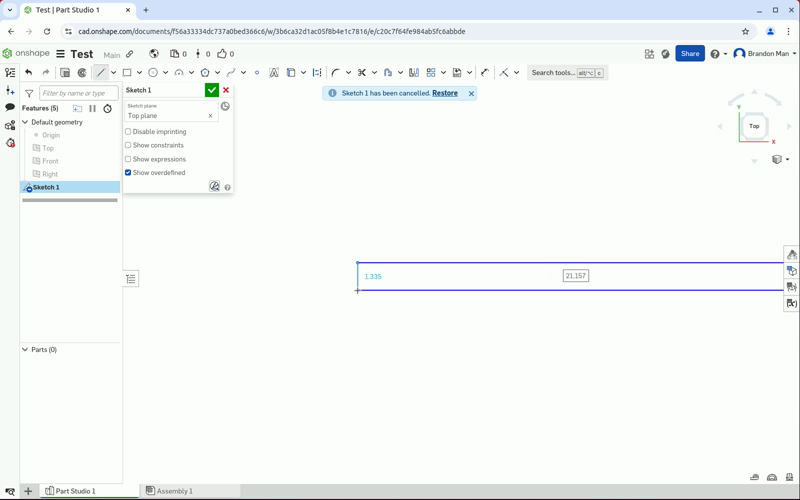
scroll(6)
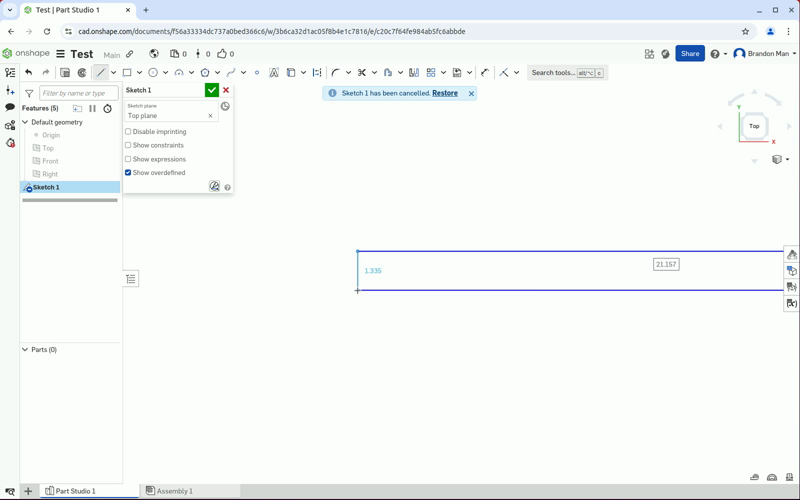
scroll(6)
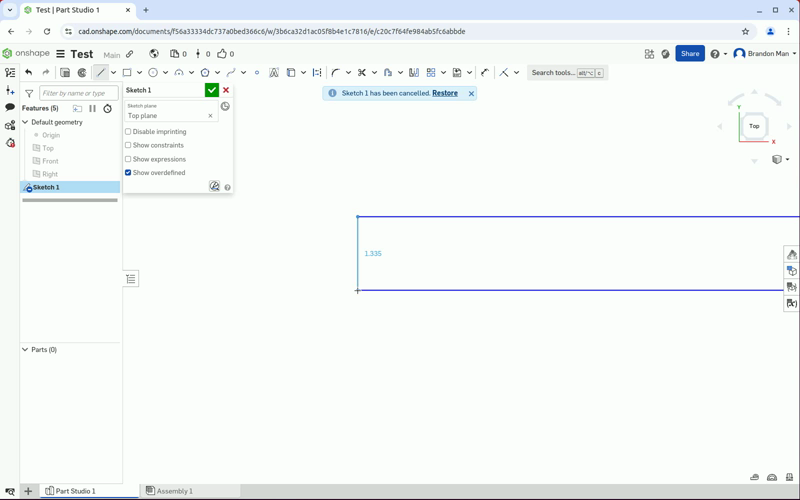
key_up(shift)
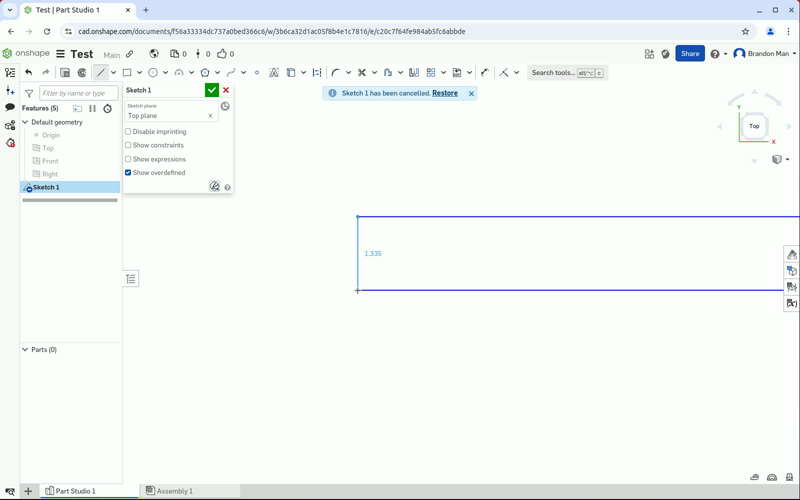
click(357, 290)
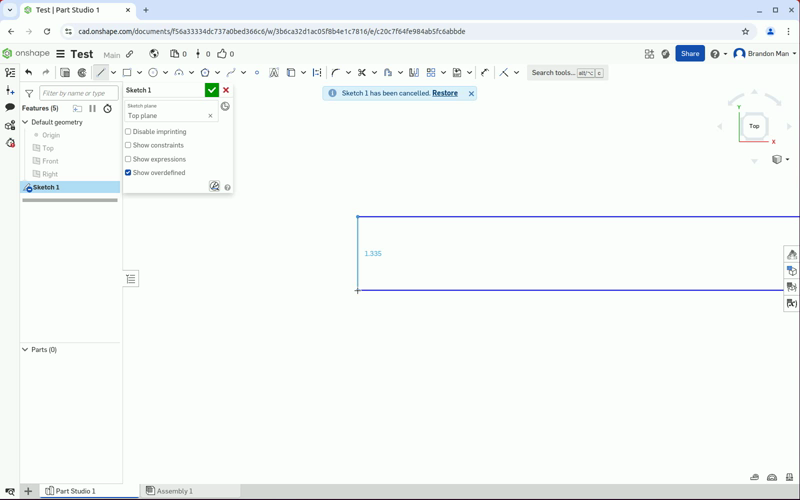
scroll(-6)
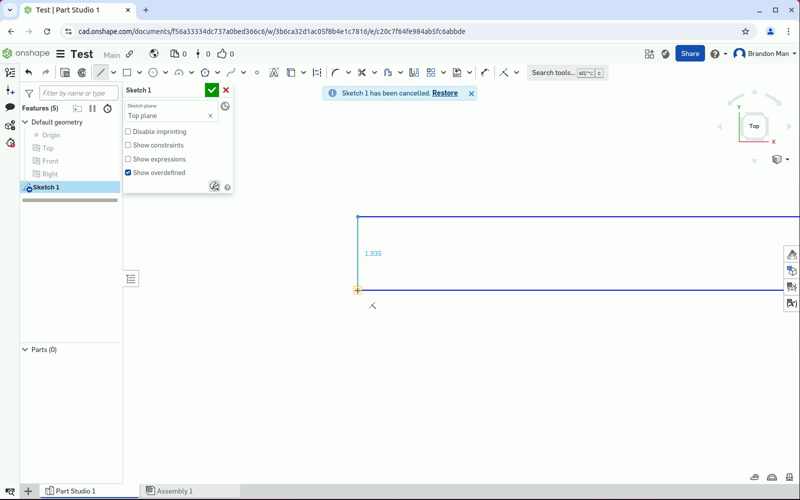
scroll(-6)
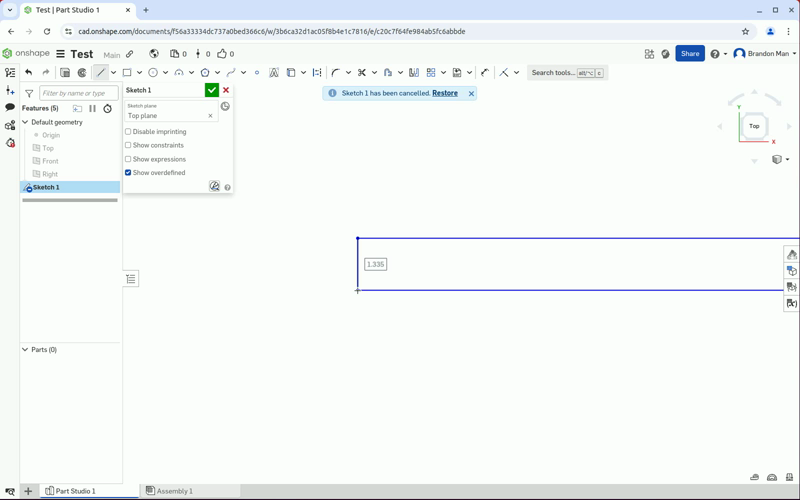
scroll(-6)
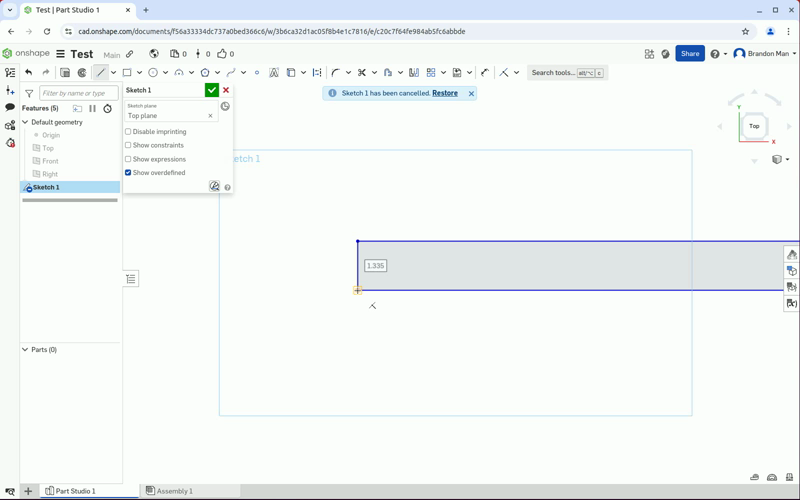
scroll(-6)
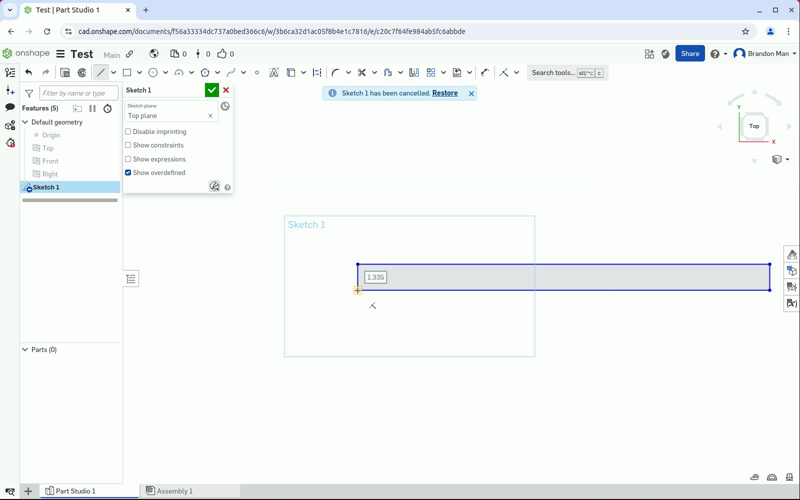
scroll(-6)
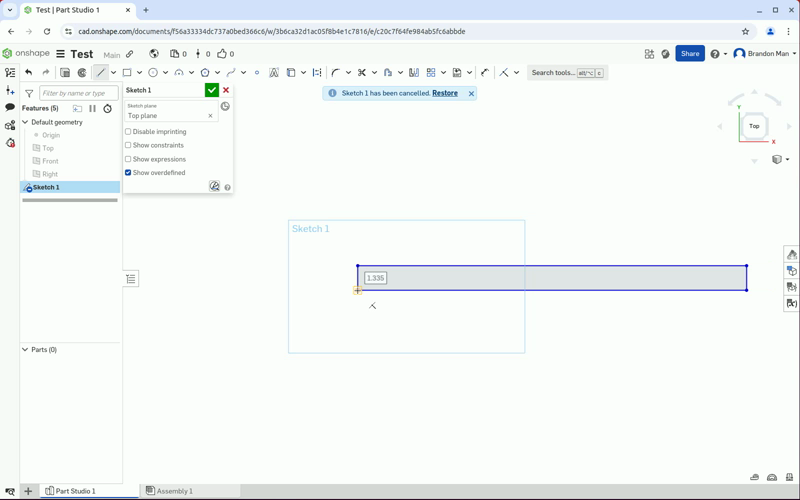
scroll(-6)
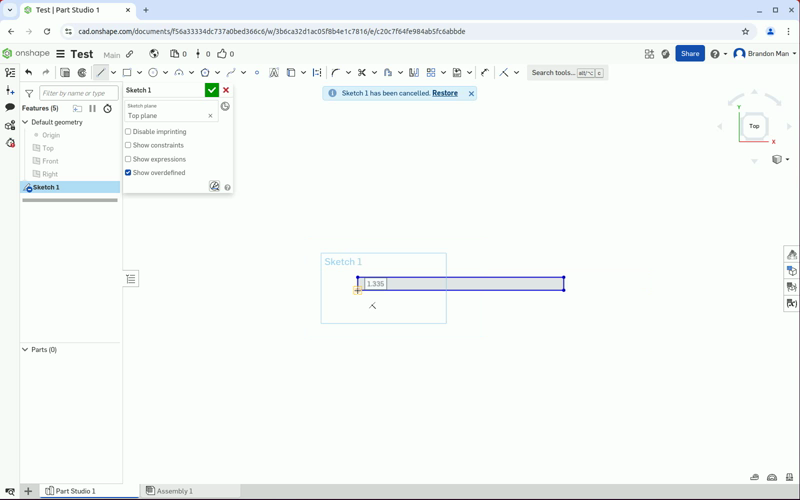
scroll(-6)
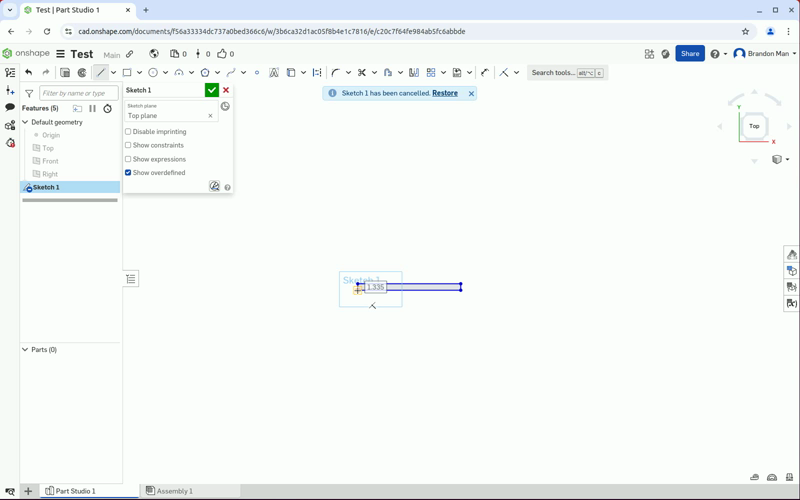
key(esc)
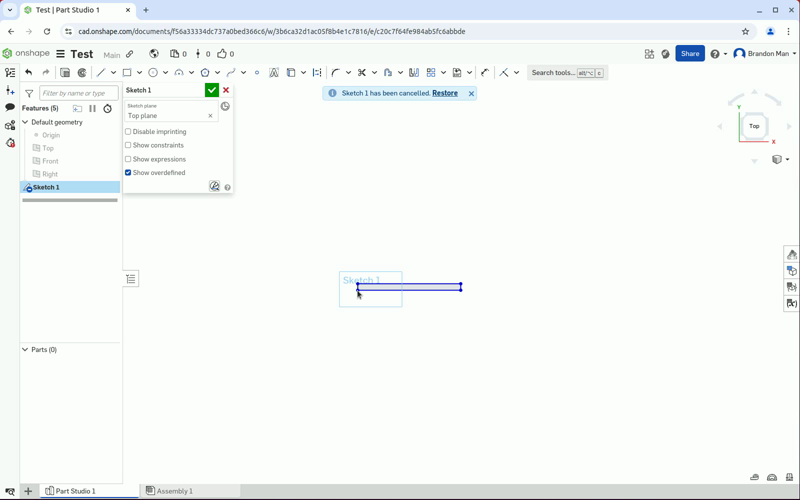
mouse_move(458, 285)
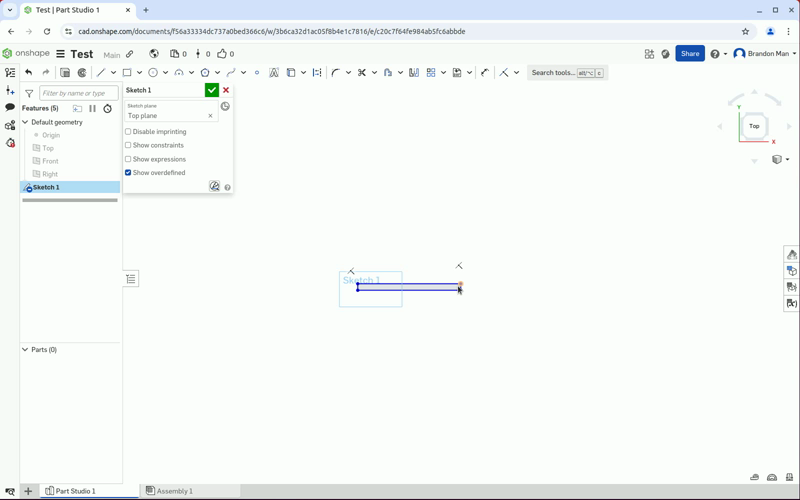
scroll(6)
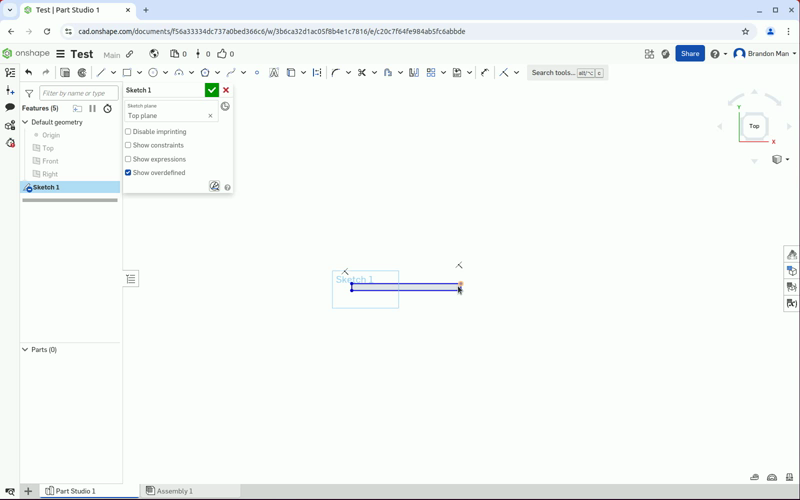
scroll(6)
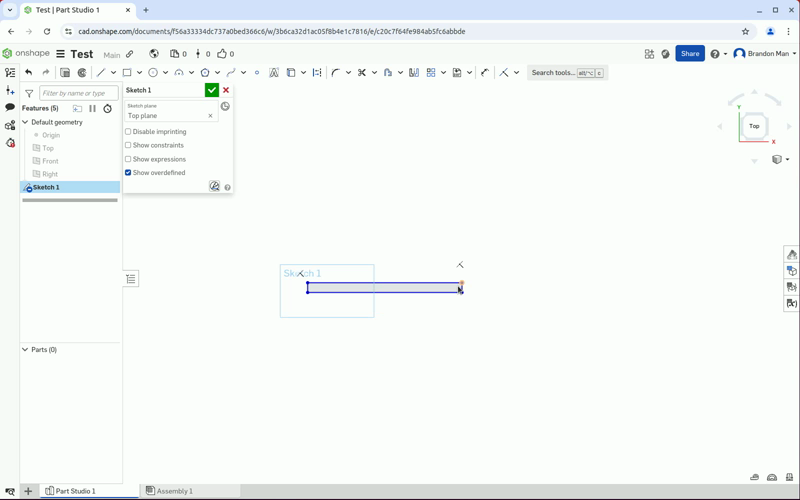
scroll(6)
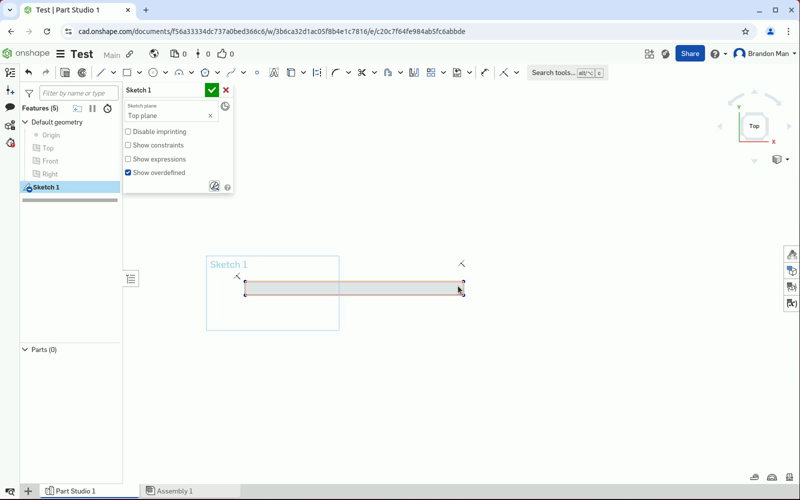
scroll(6)
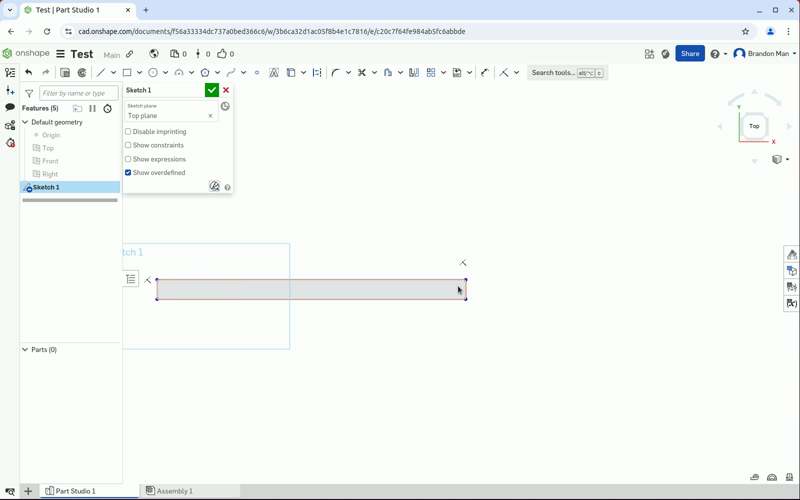
scroll(6)
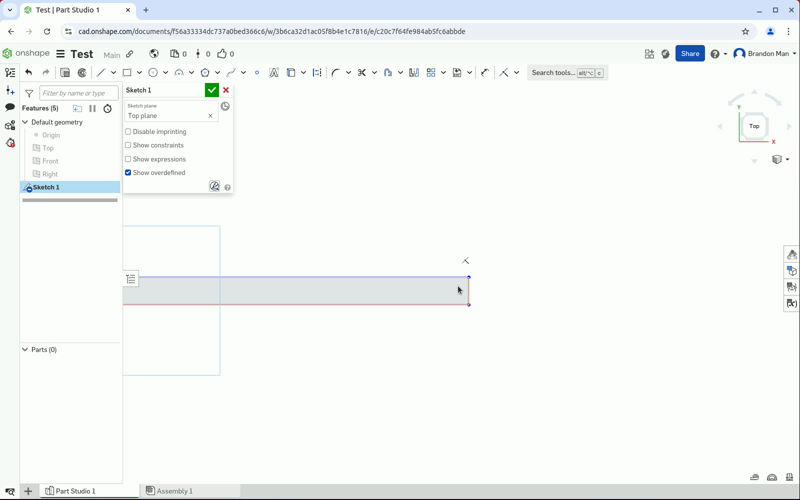
scroll(6)
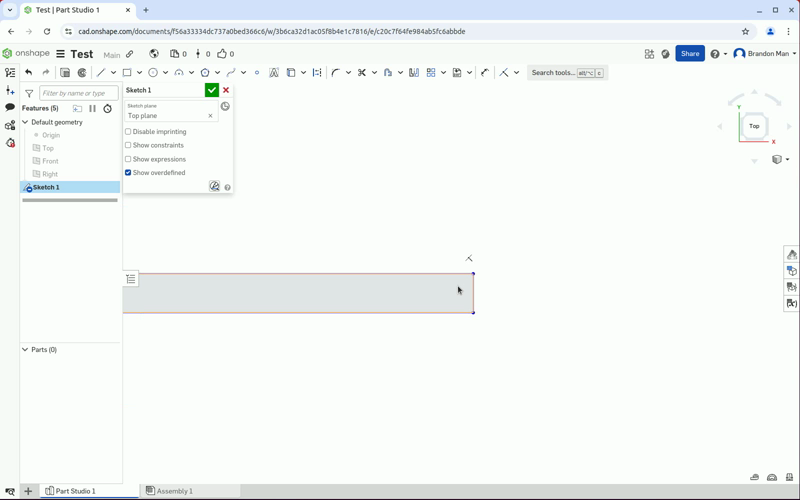
scroll(6)
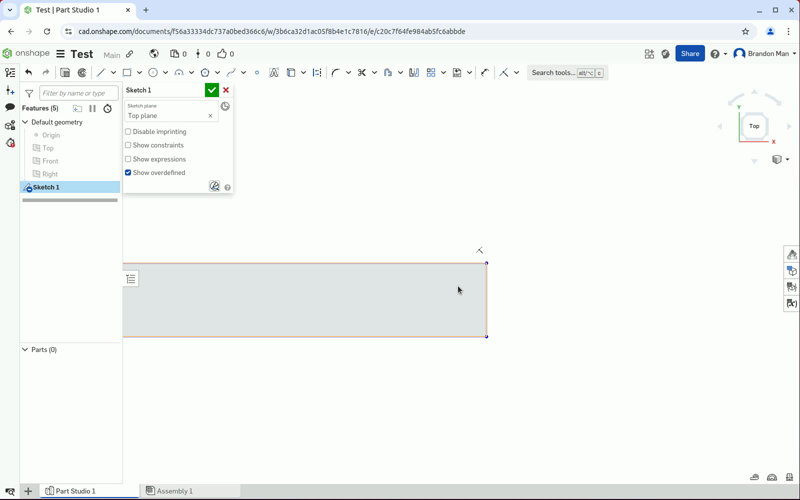
click(458, 285)
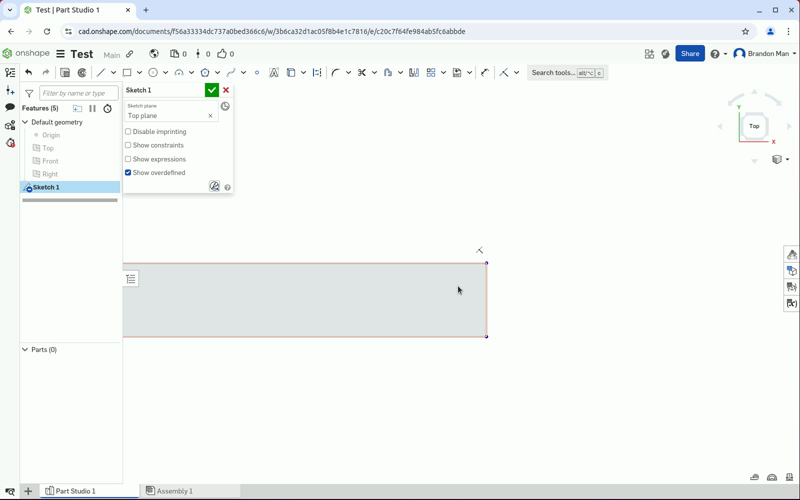
scroll(-6)
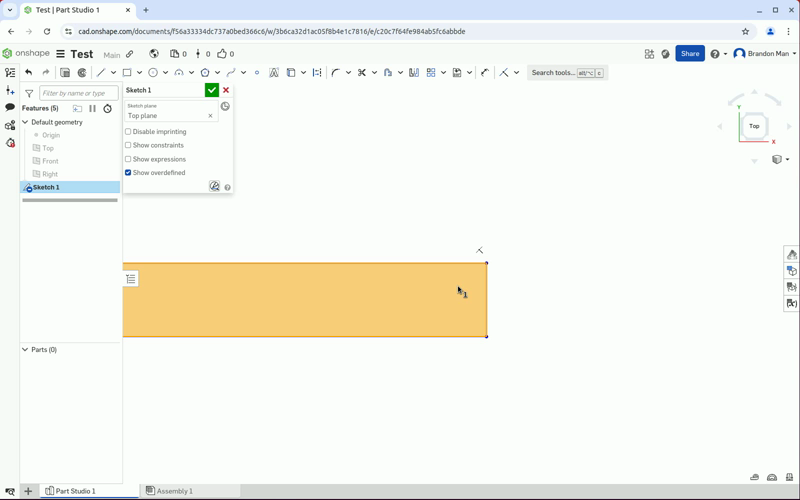
scroll(-6)
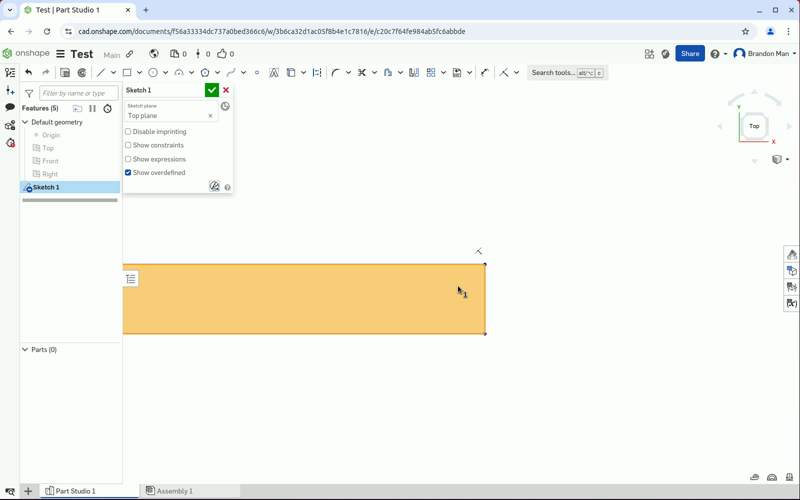
scroll(-6)
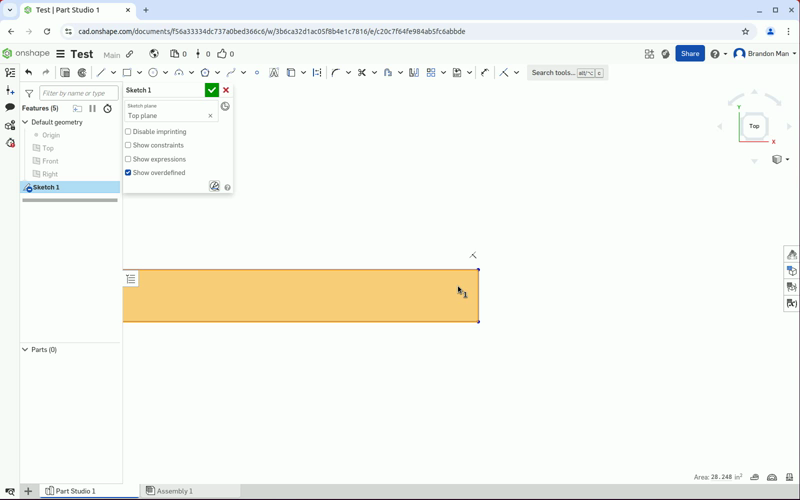
scroll(-6)
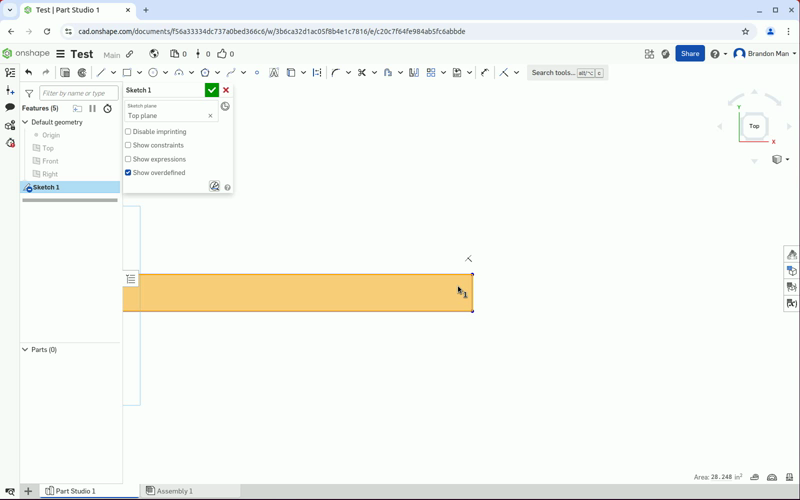
scroll(-6)
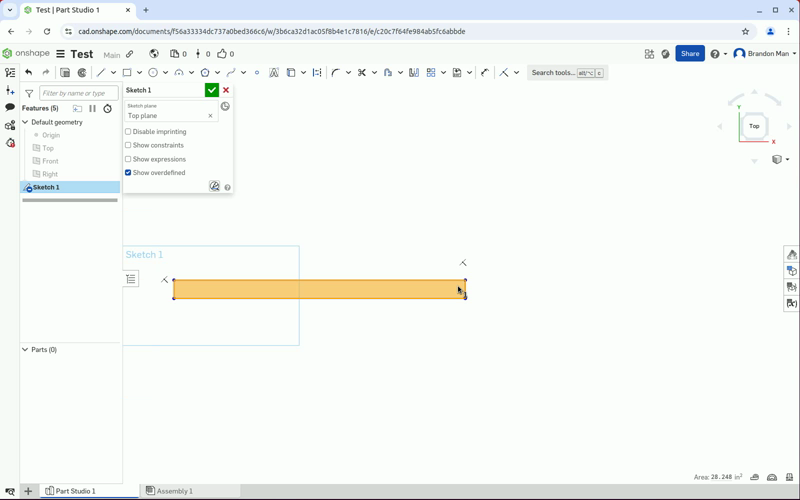
scroll(-6)
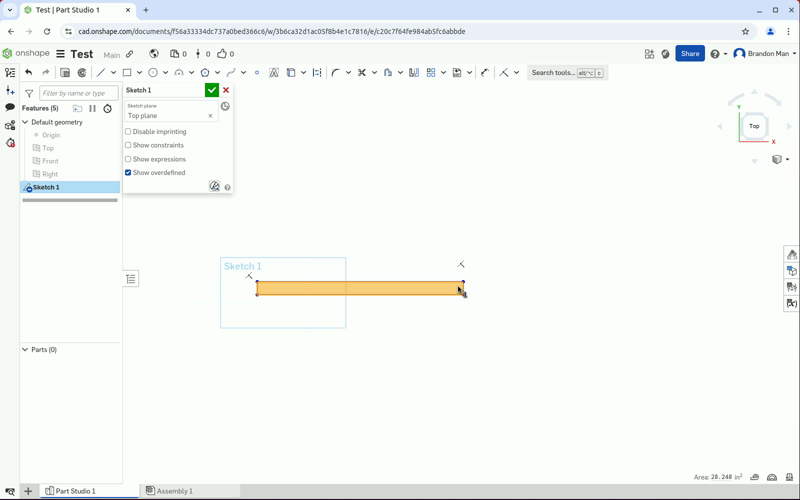
scroll(-6)
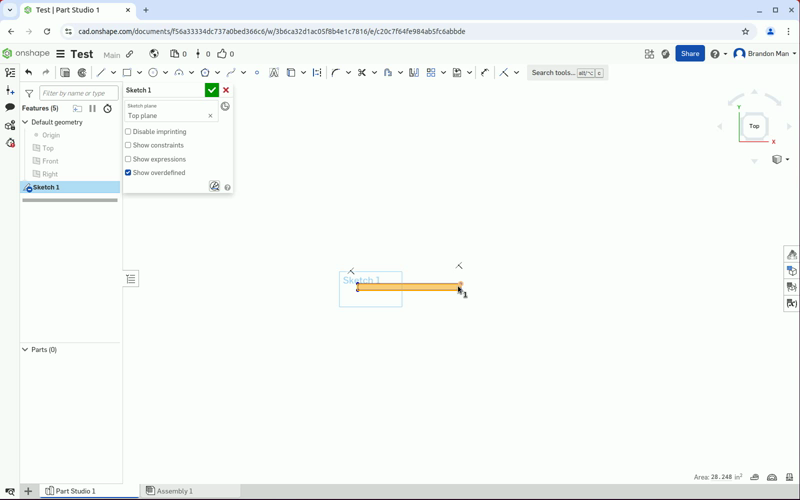
mouse_move(73, 352)
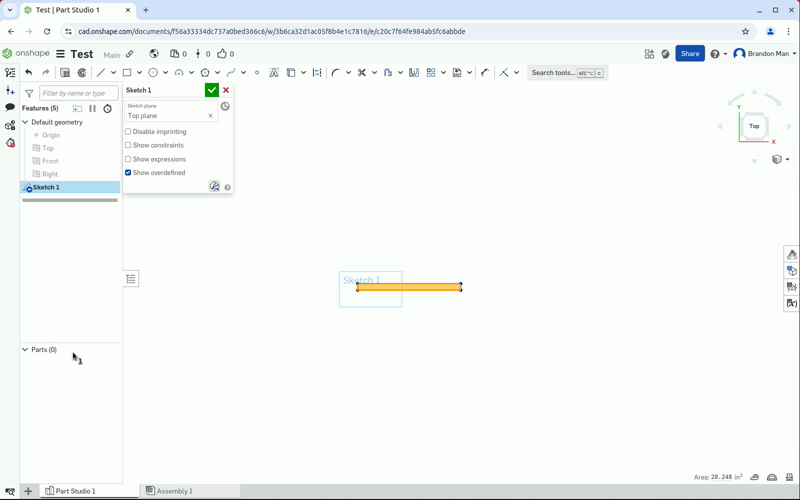
key(shift+y)
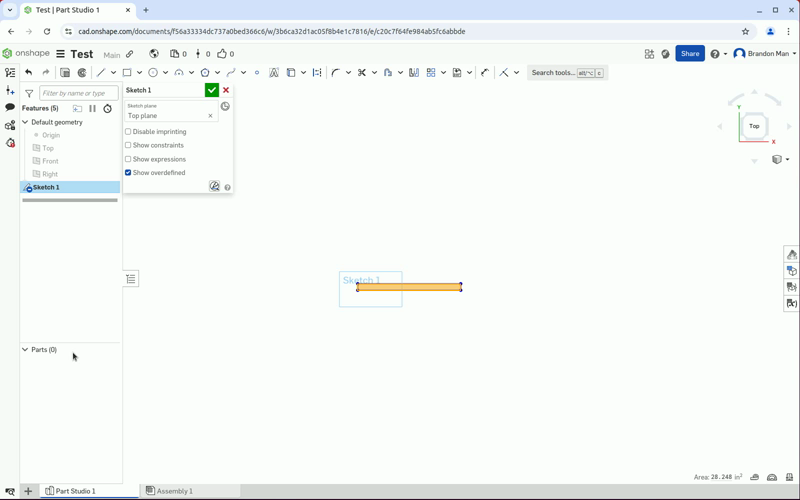
key(shift+e)
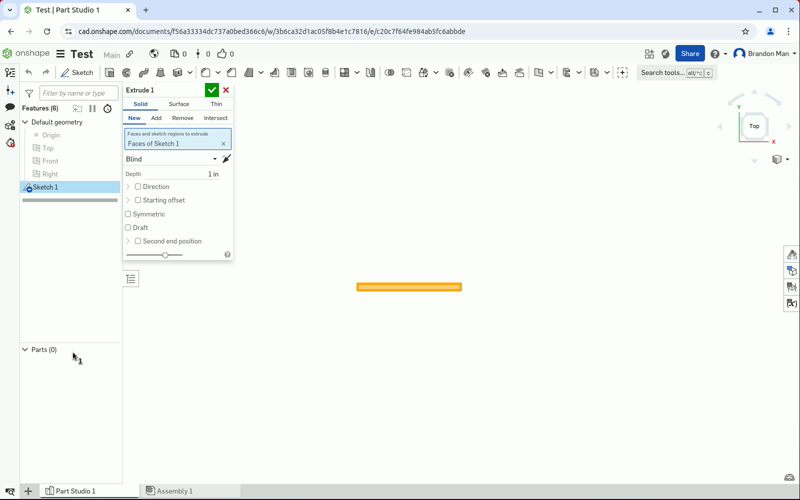
mouse_move(143, 106)
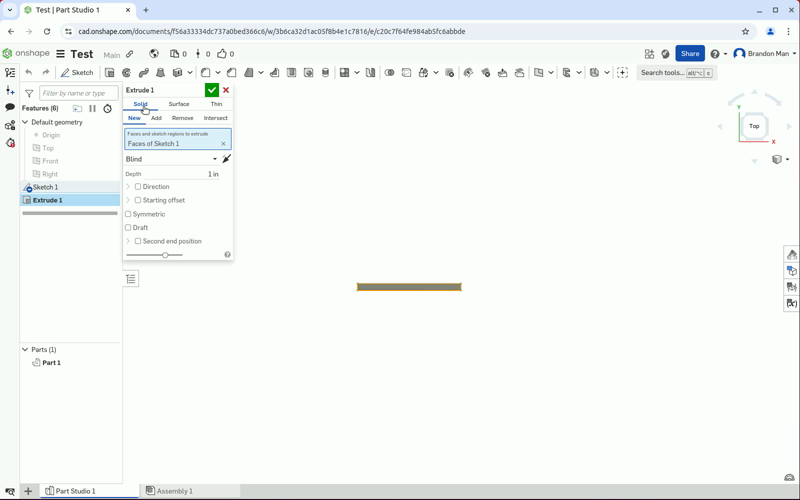
click(143, 106)
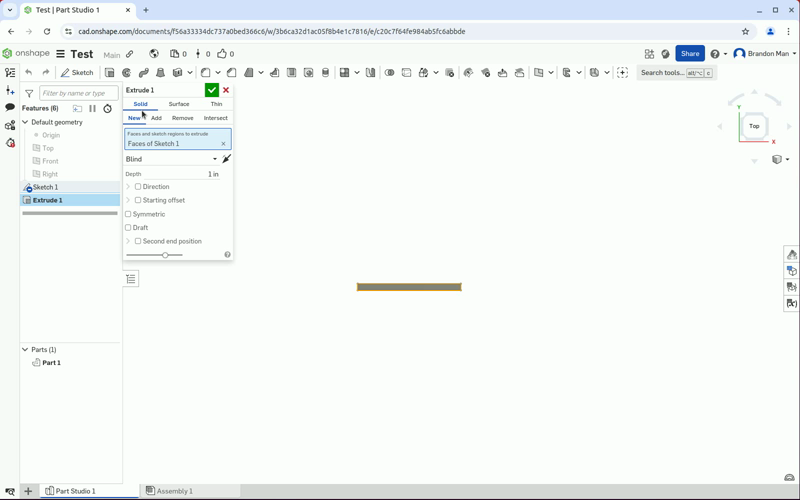
mouse_move(137, 120)
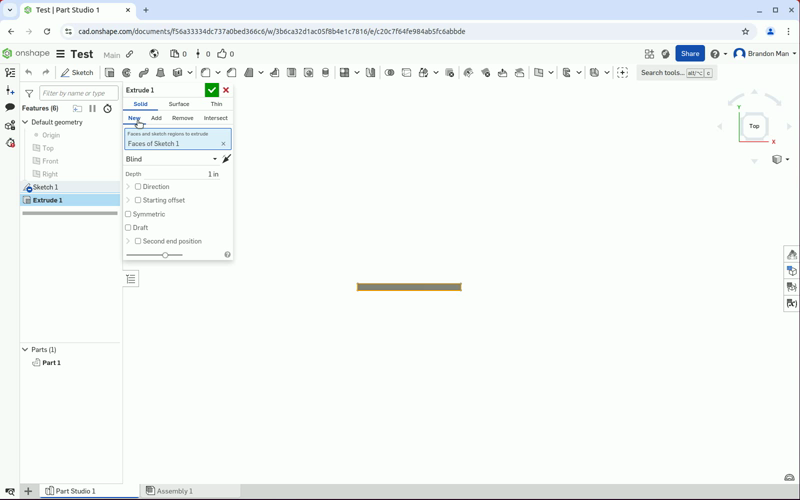
click(137, 120)
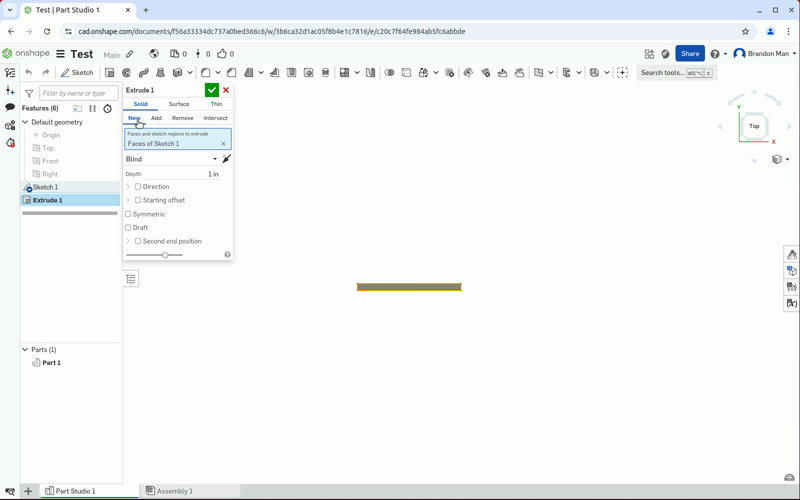
key(tab, 4)
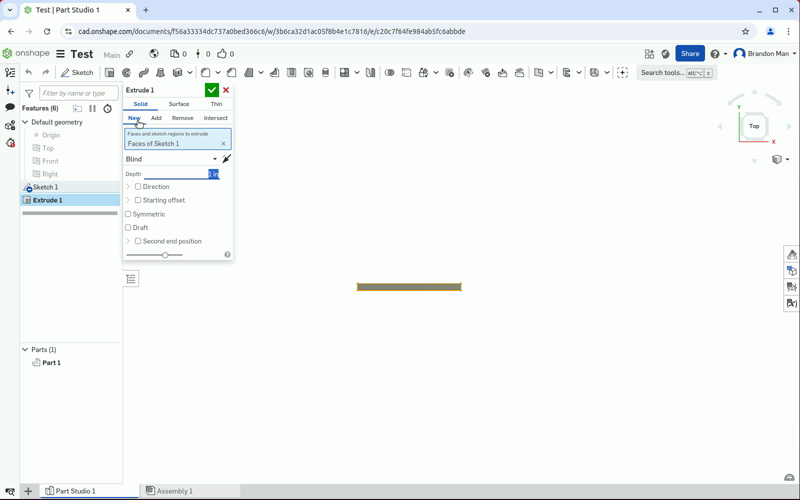
text(0.481)
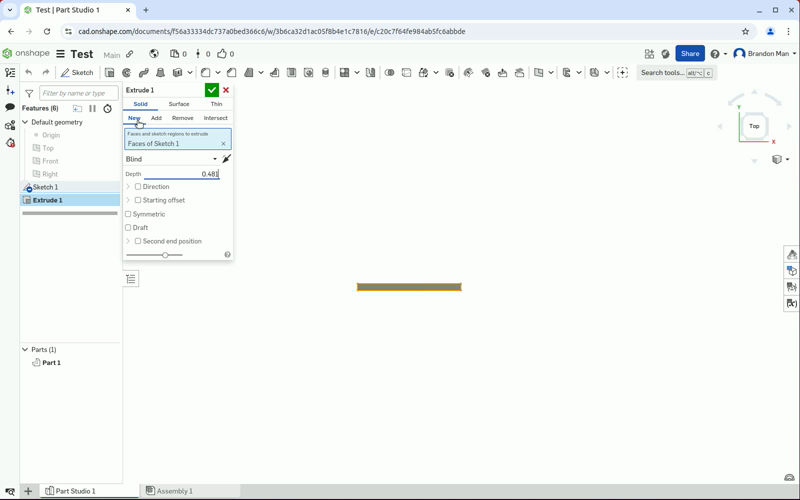
key(enter)
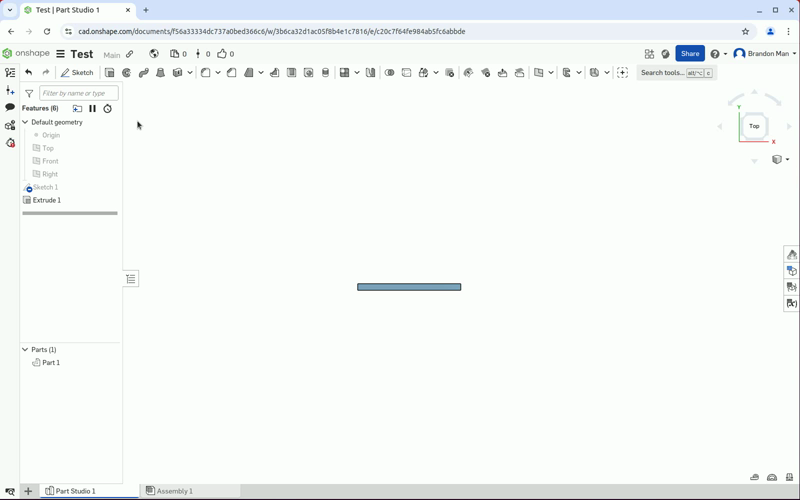
key(shift+h)
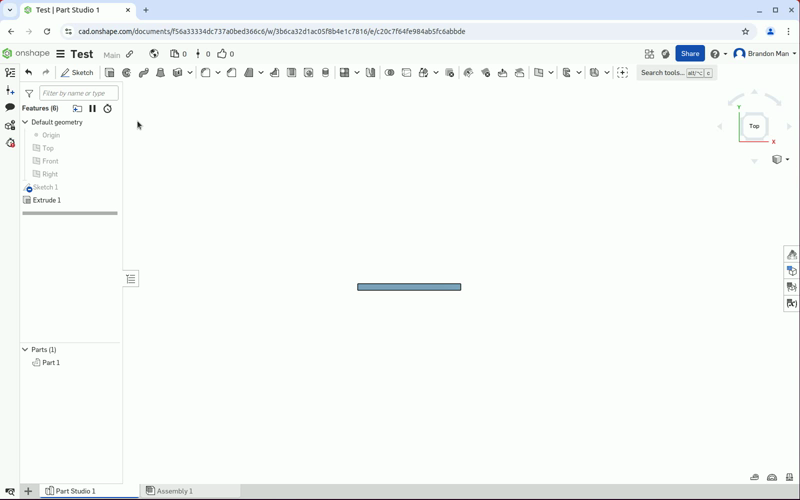
key(shift+h)
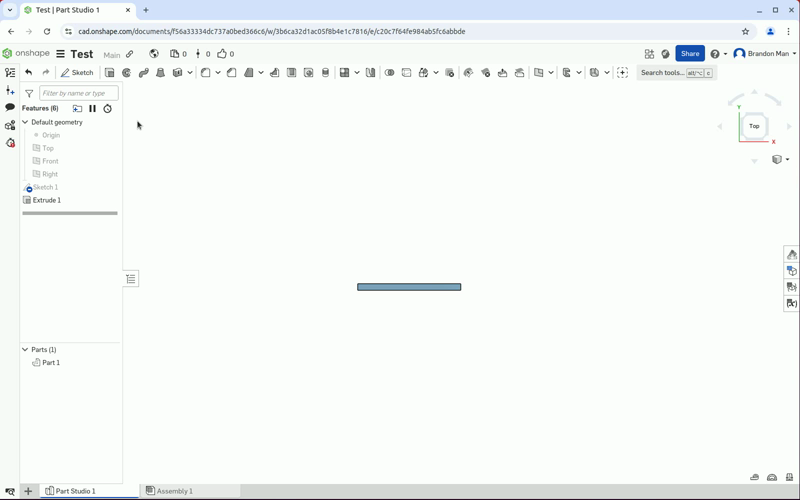
mouse_move(73, 189)
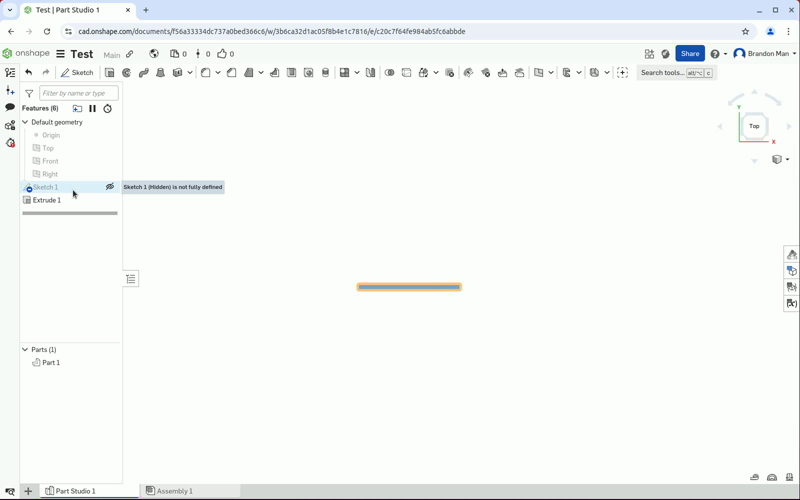
click(73, 189)
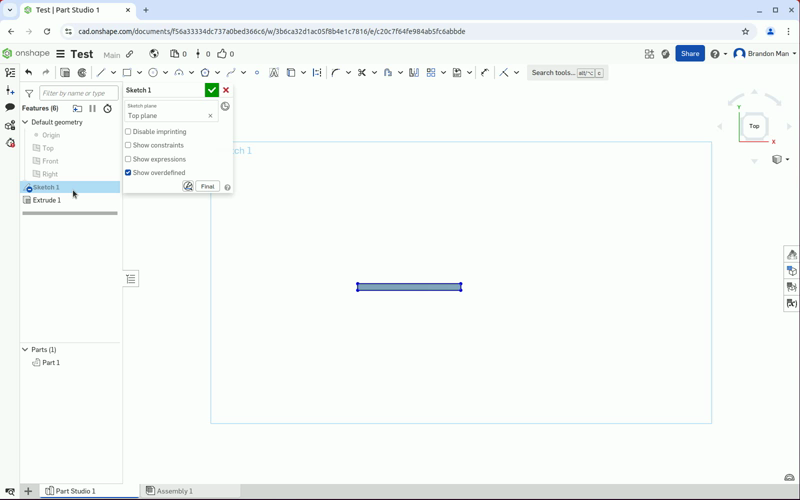
mouse_move(229, 92)
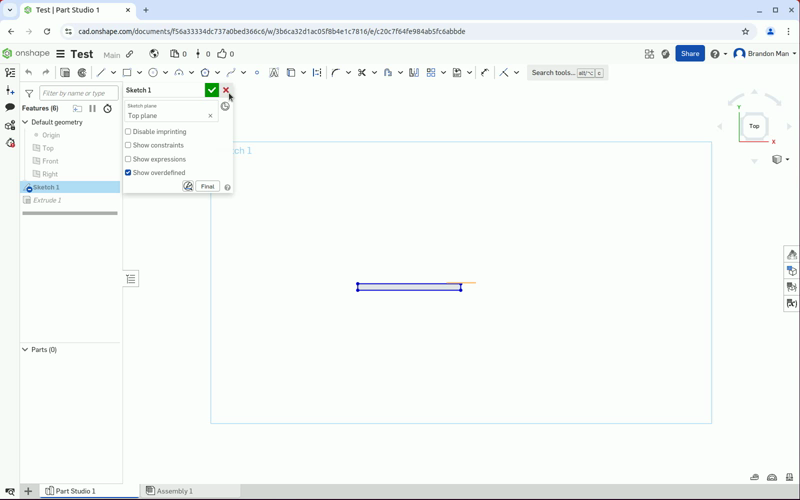
click(229, 92)
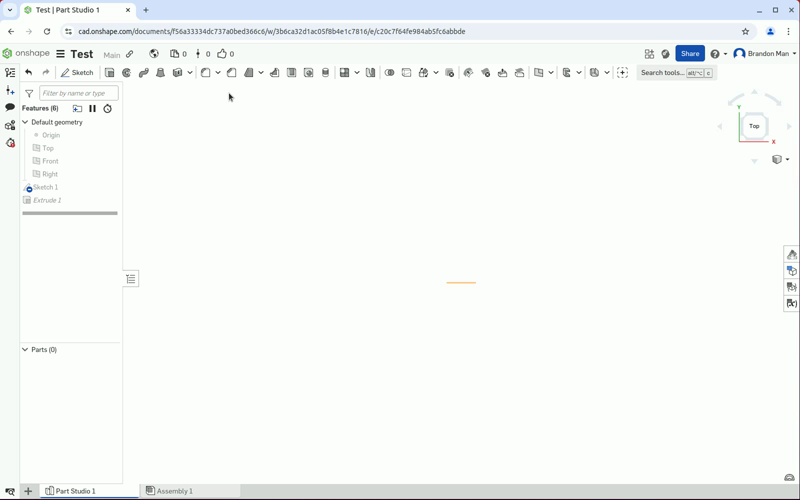
mouse_move(73, 352)
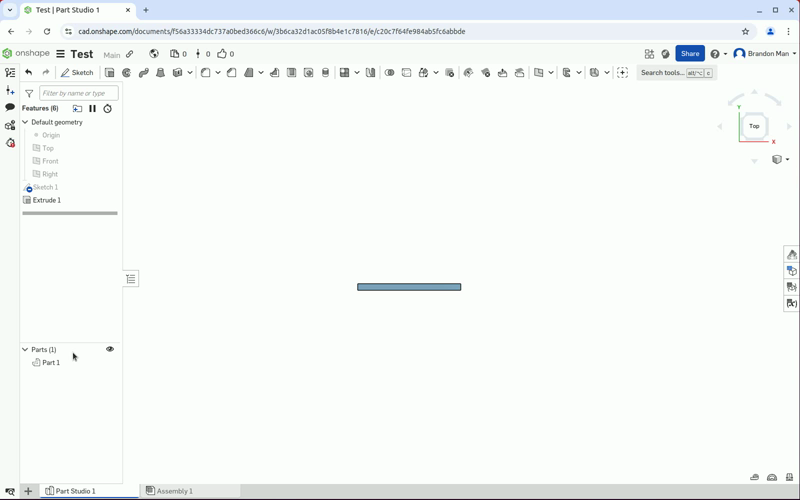
key(y)
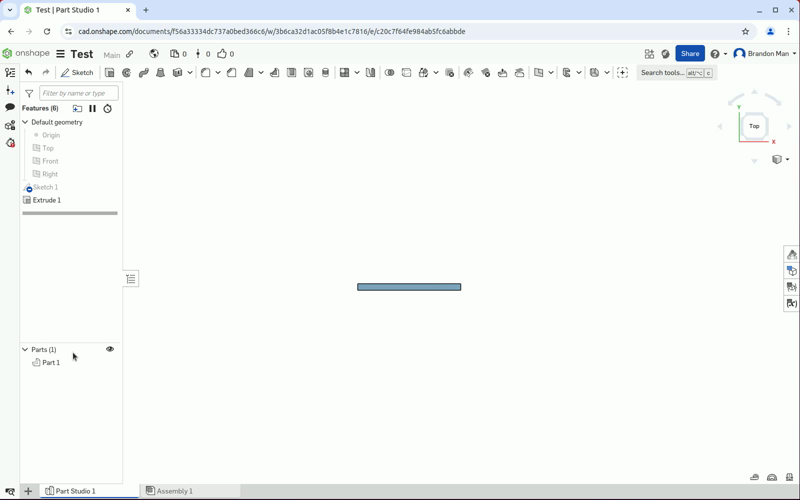
key(shift+p)
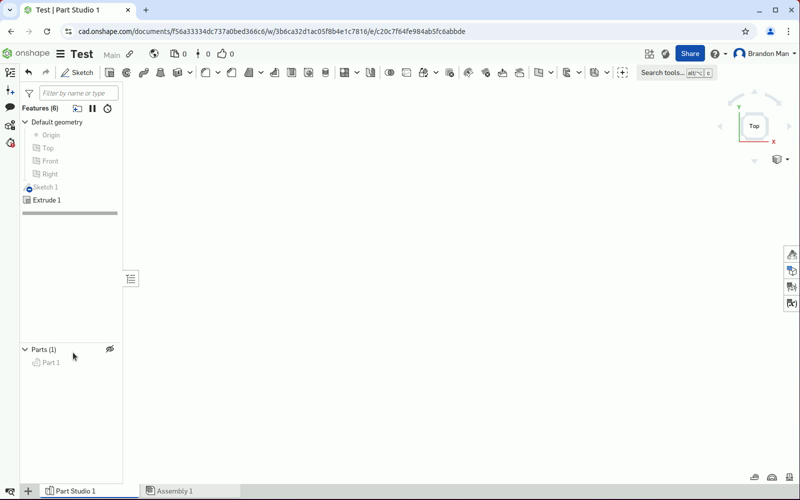
key(space)
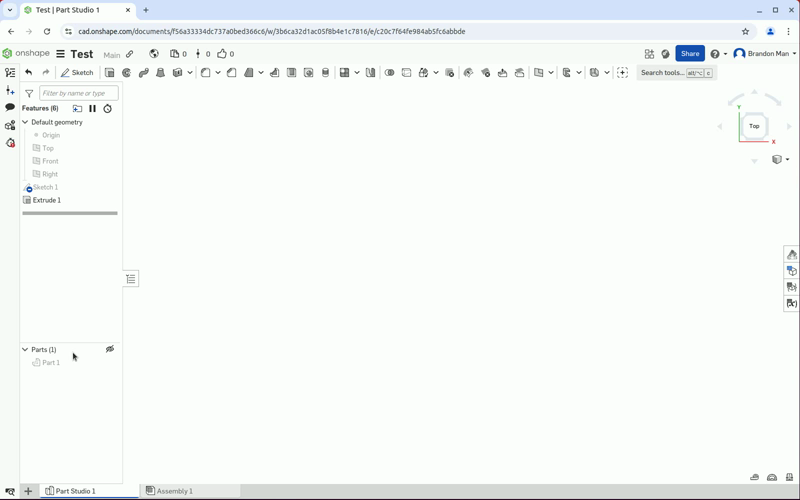
key_down(shift)
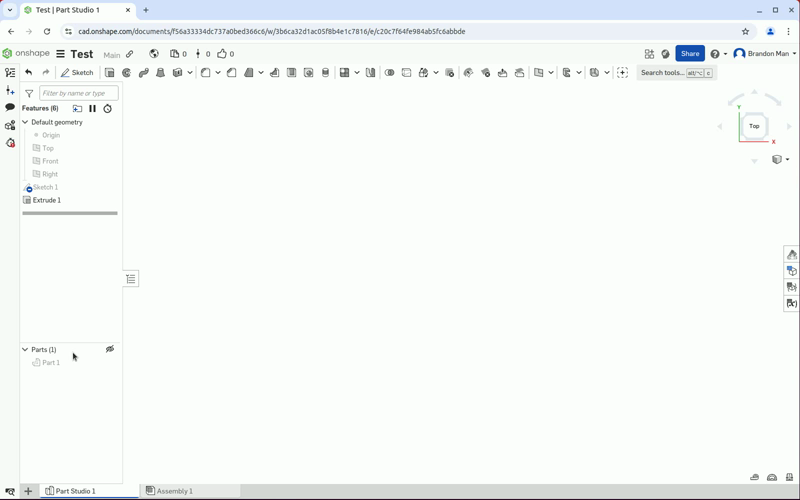
key(up)
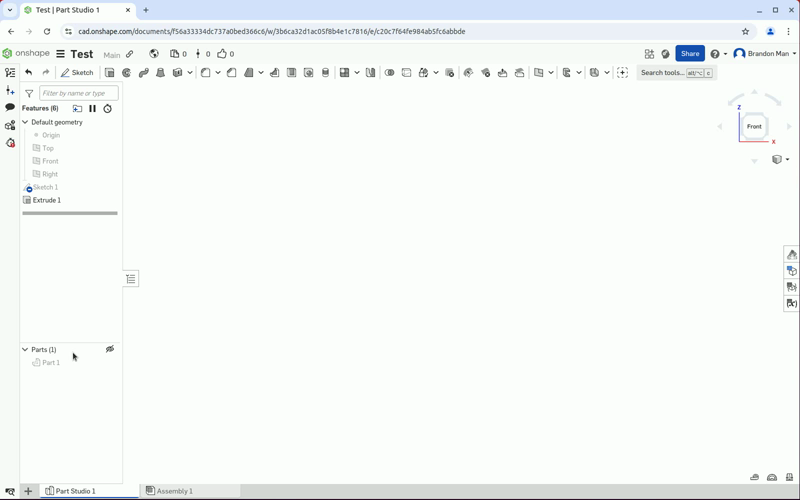
key_up(shift)
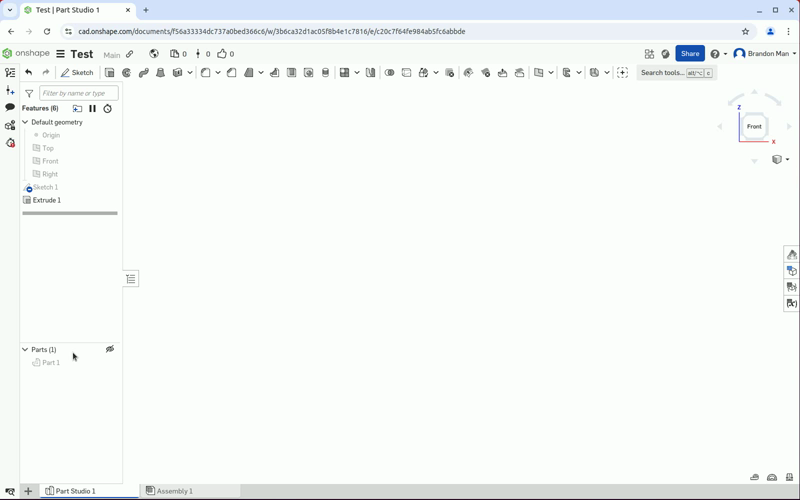
mouse_move(73, 352)
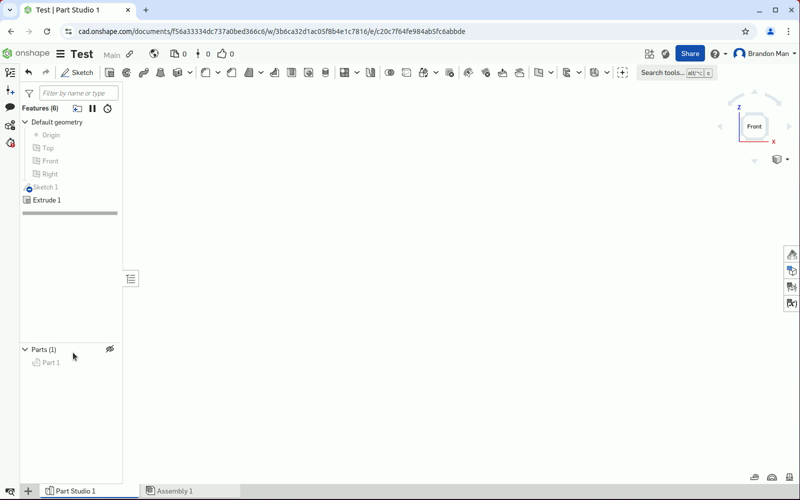
key(shift+y)
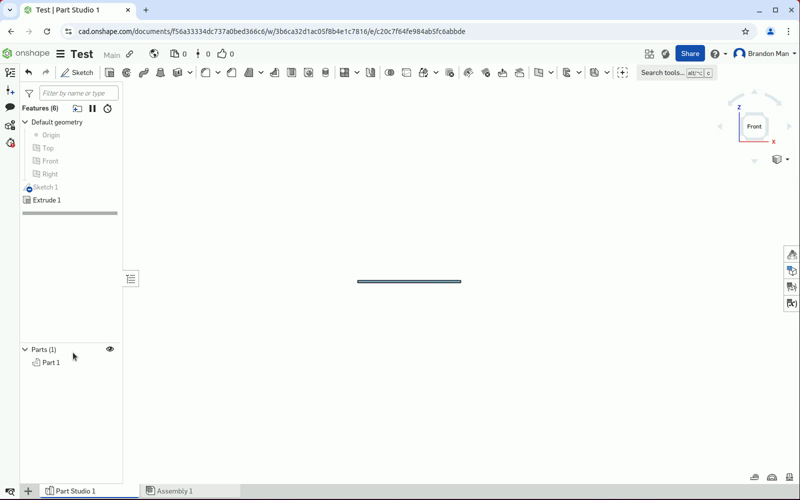
mouse_move(541, 75)
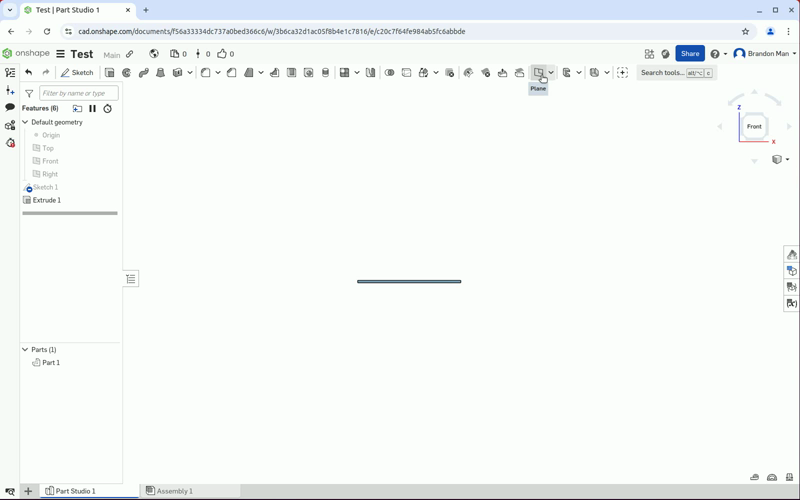
click(541, 75)
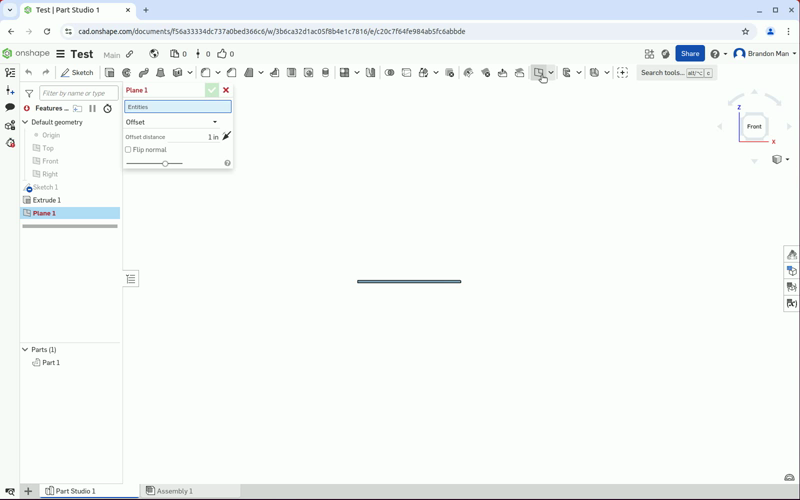
mouse_move(73, 163)
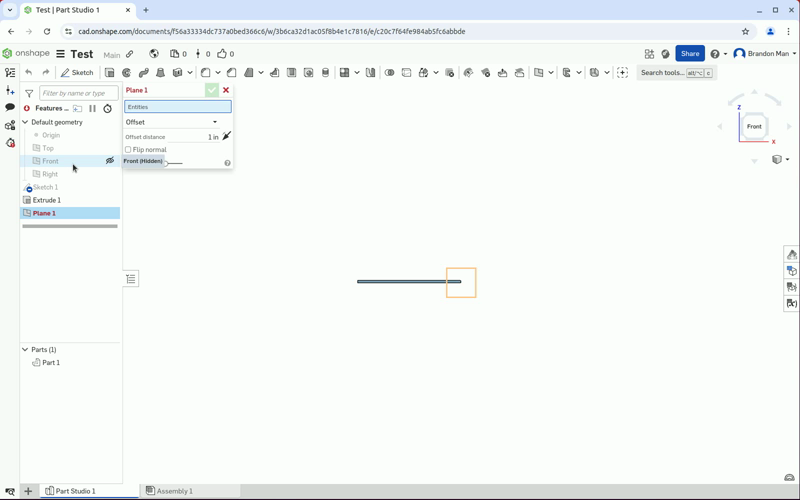
click(73, 163)
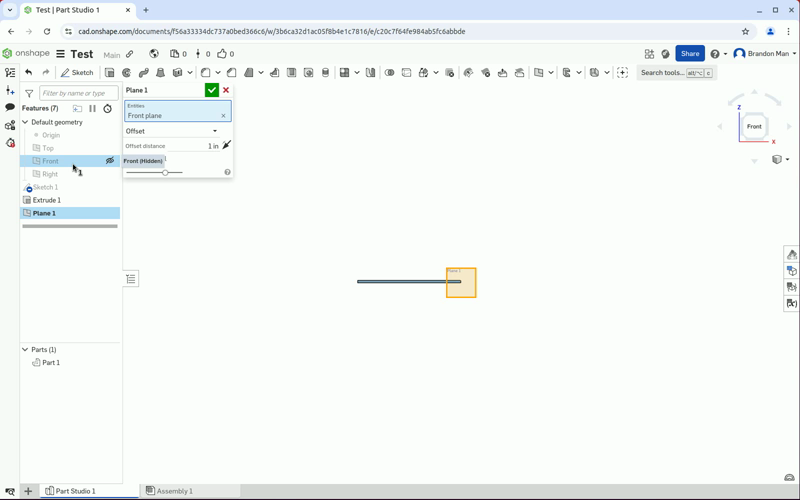
key(tab, 2)
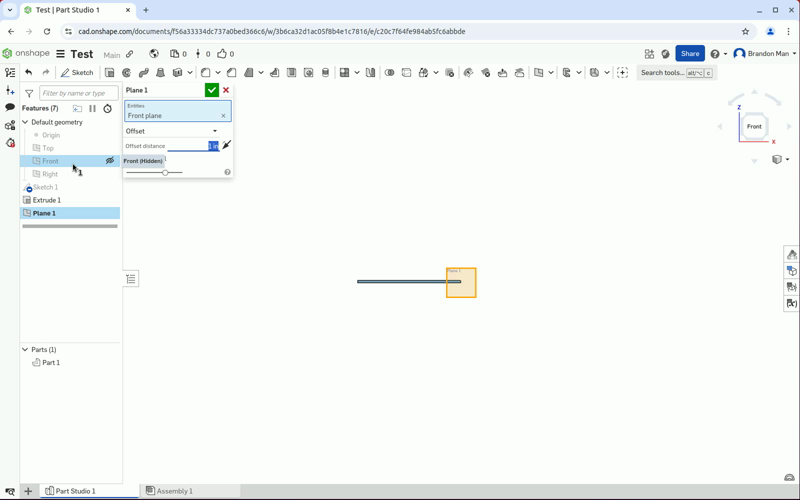
text(1.448)
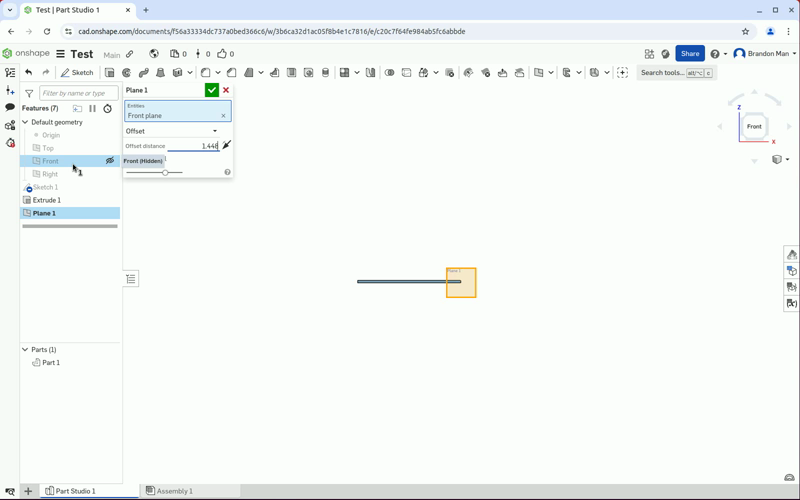
key(enter, 2)
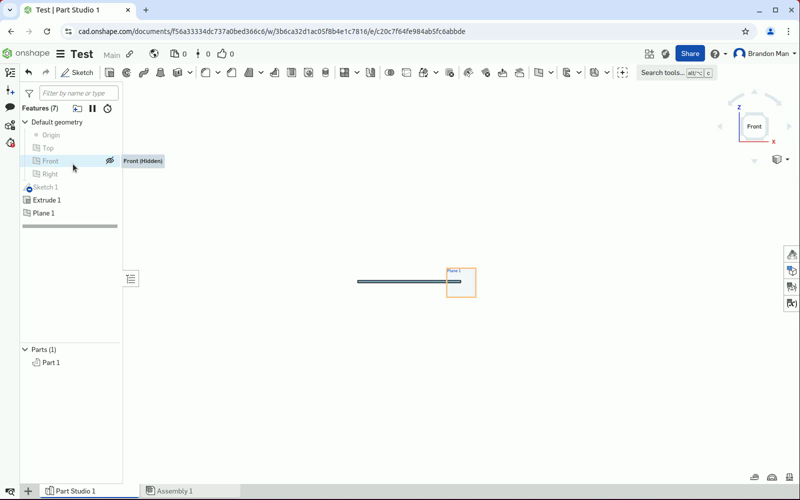
key(shift+s)
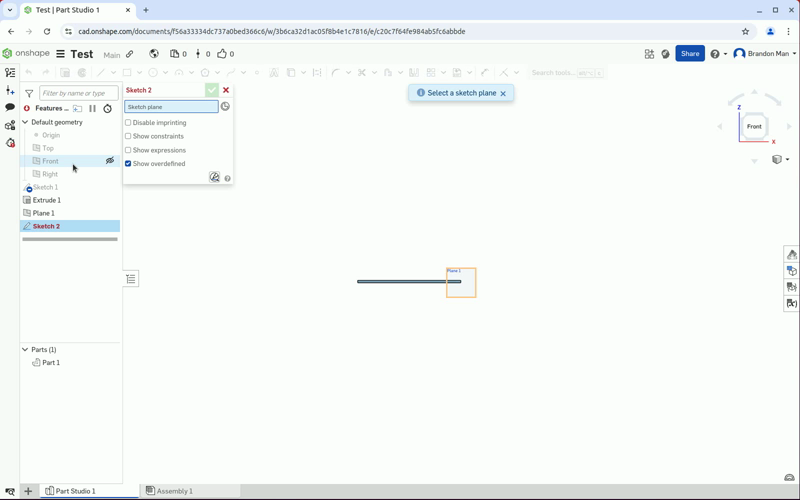
mouse_move(73, 215)
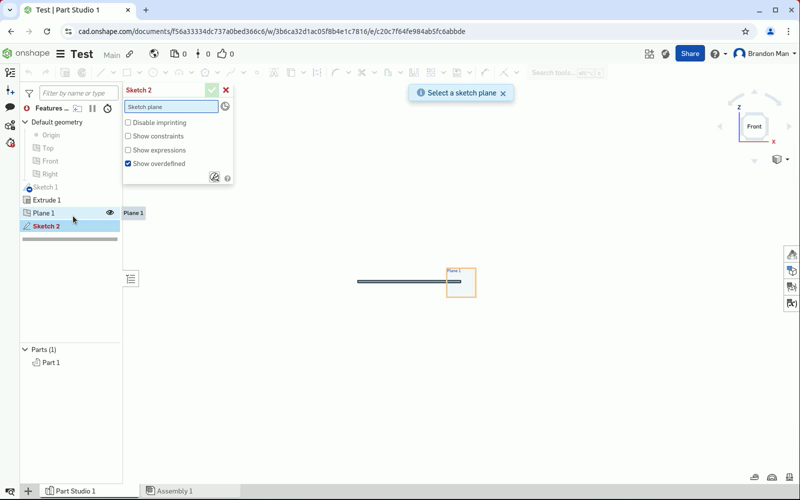
click(73, 215)
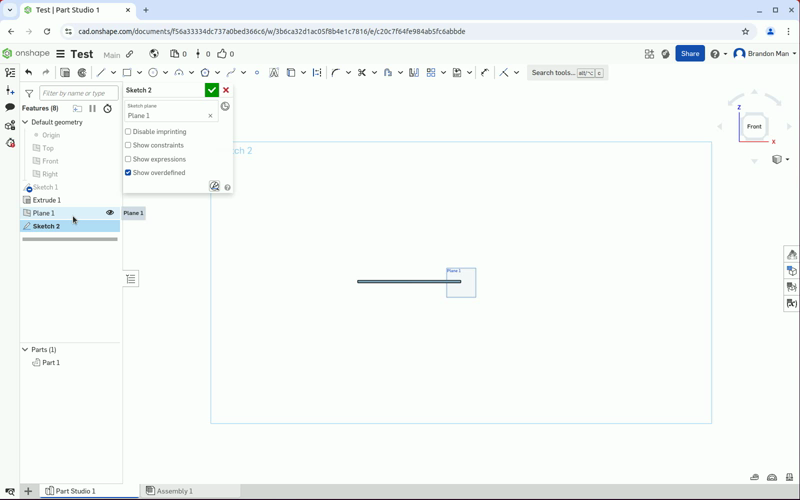
mouse_move(73, 352)
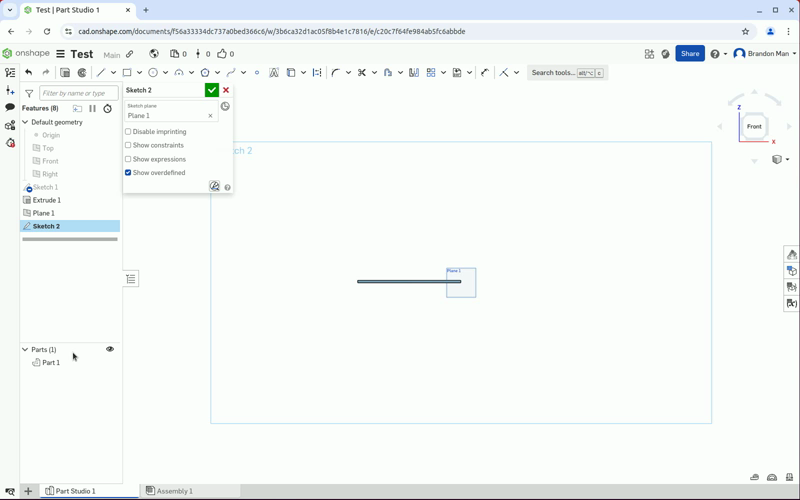
key(y)
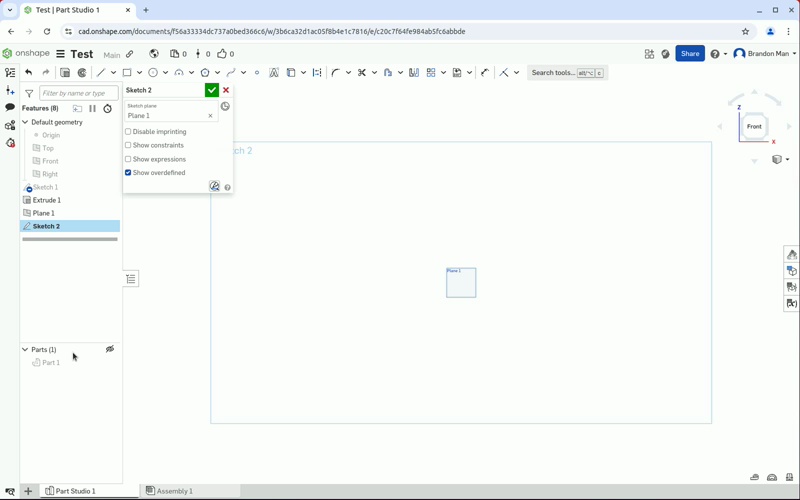
key(l)
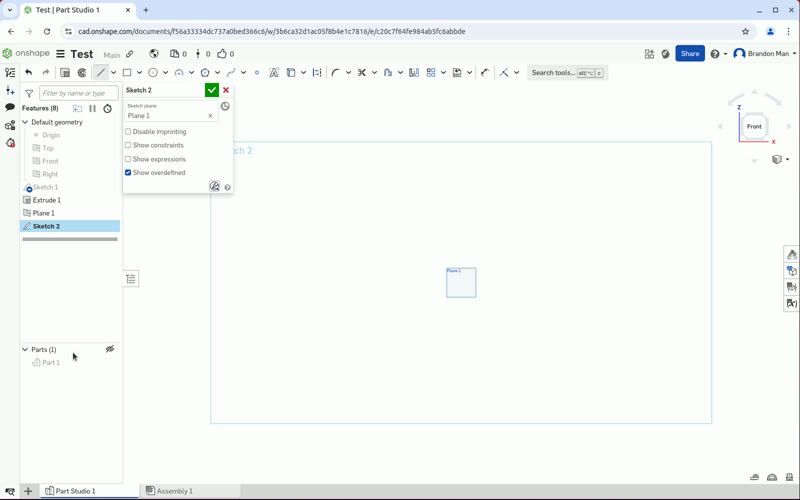
key_down(shift)
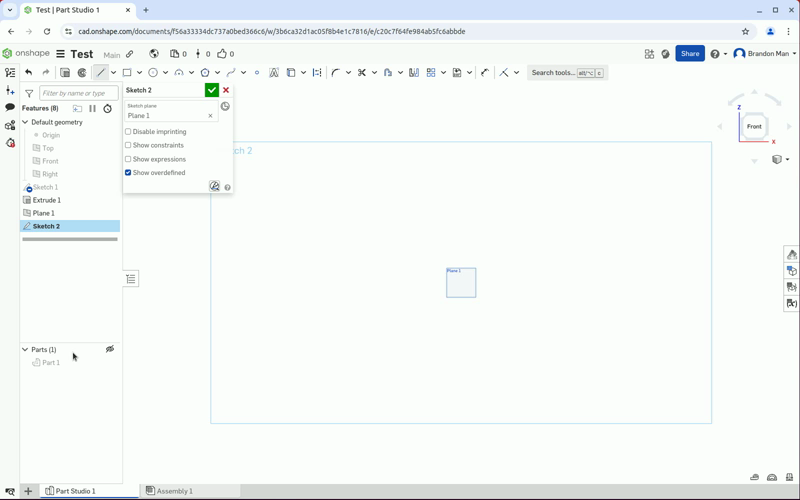
mouse_move(348, 284)
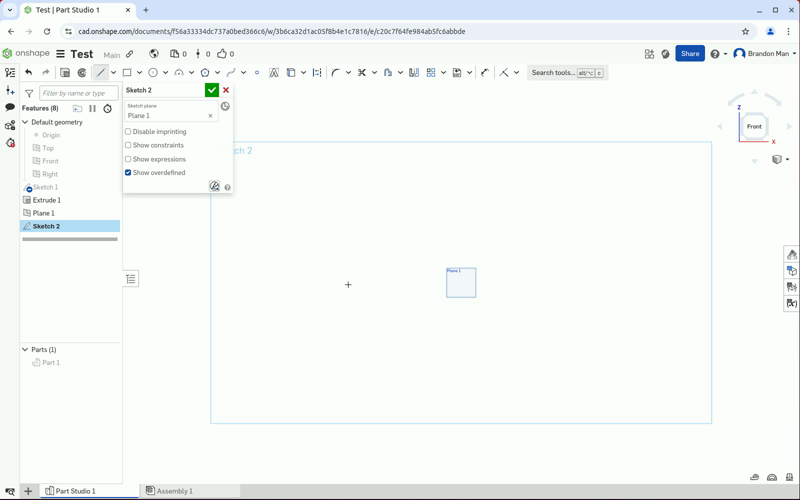
click(348, 284)
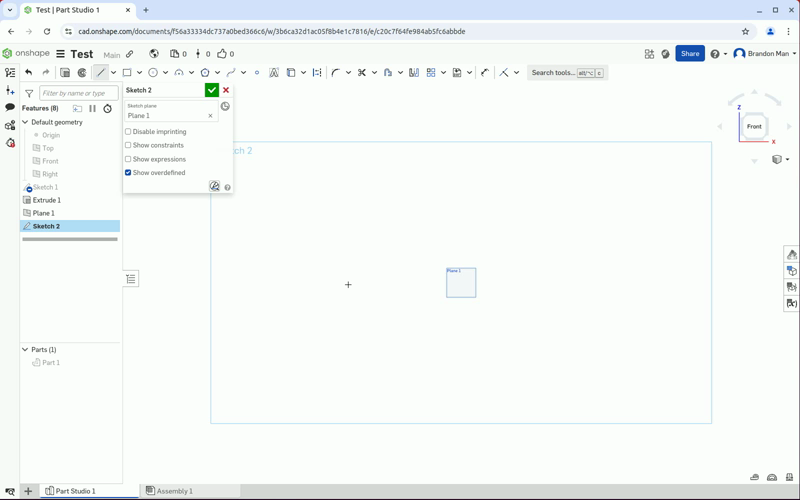
key_up(shift)
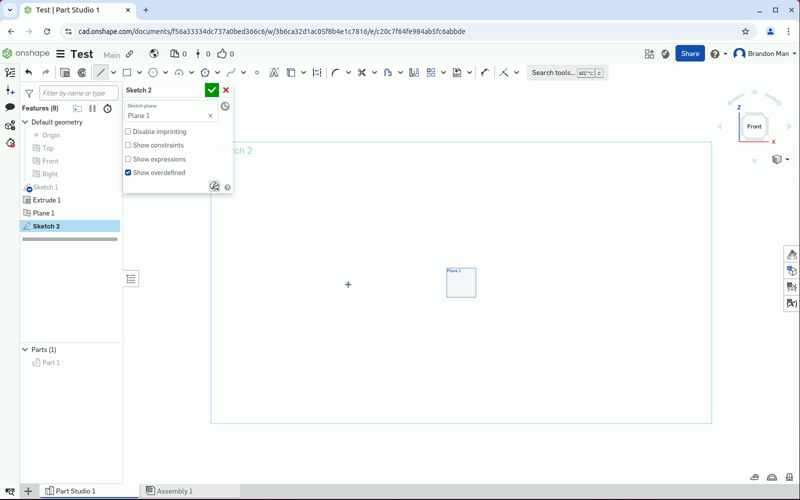
key_down(shift)
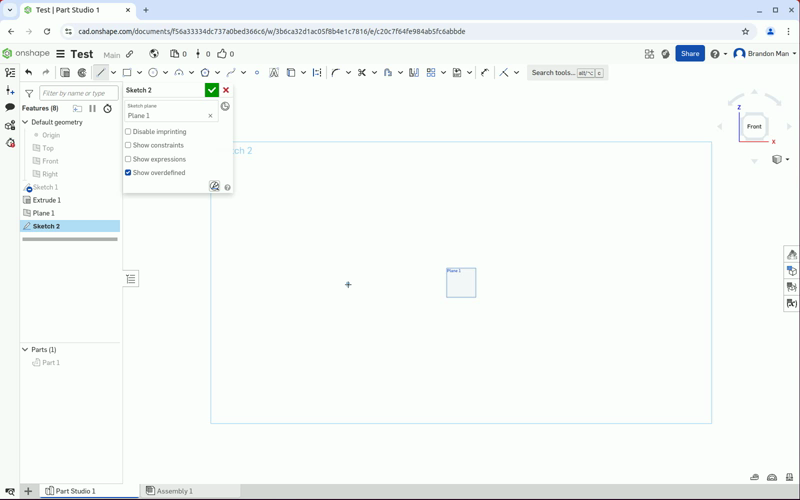
mouse_move(378, 284)
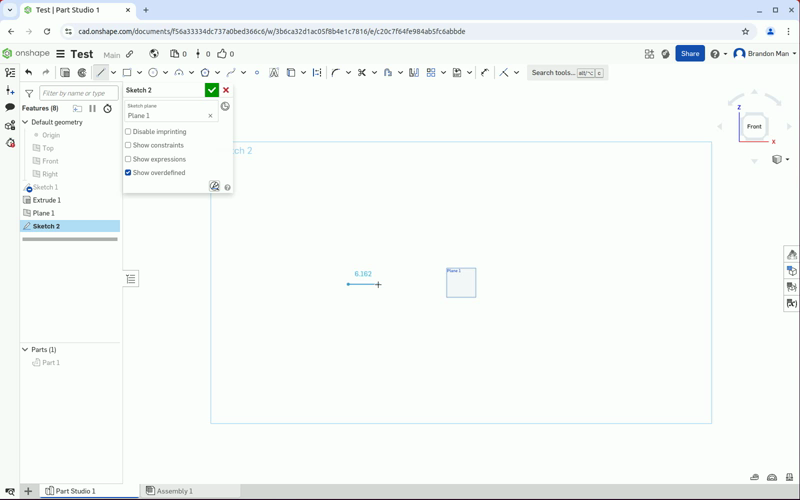
mouse_move(349, 285)
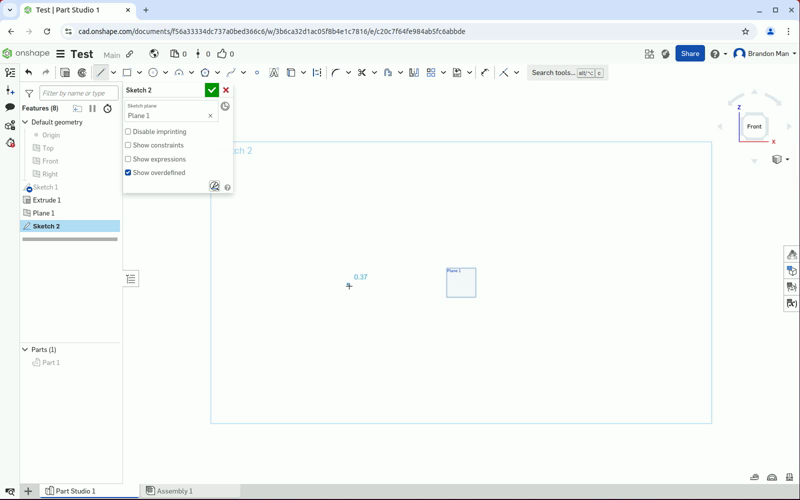
scroll(6)
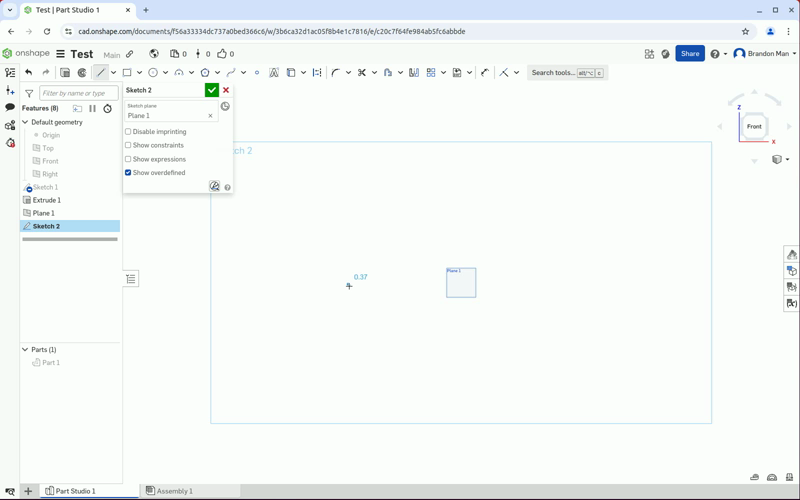
scroll(6)
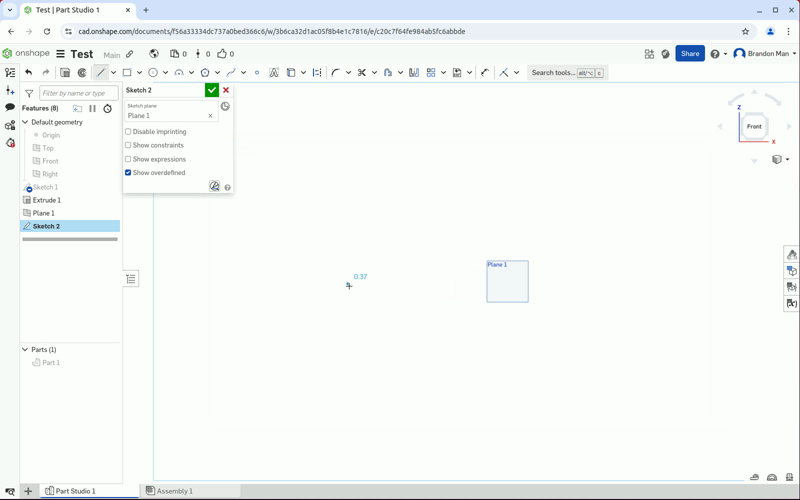
scroll(6)
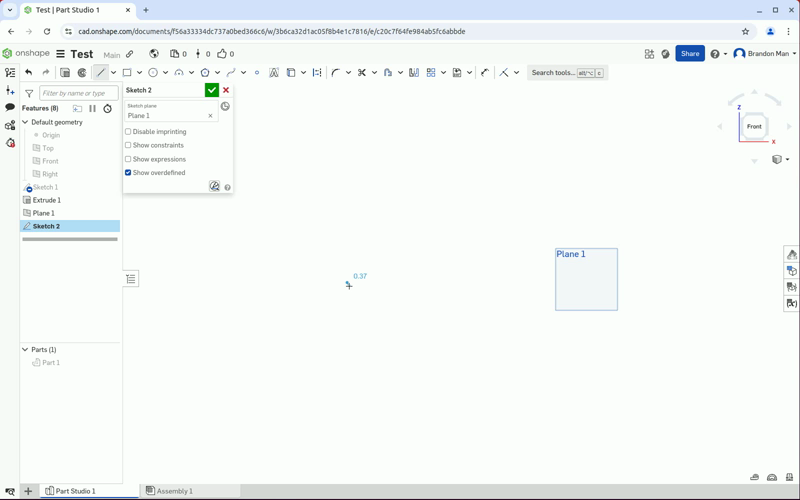
scroll(6)
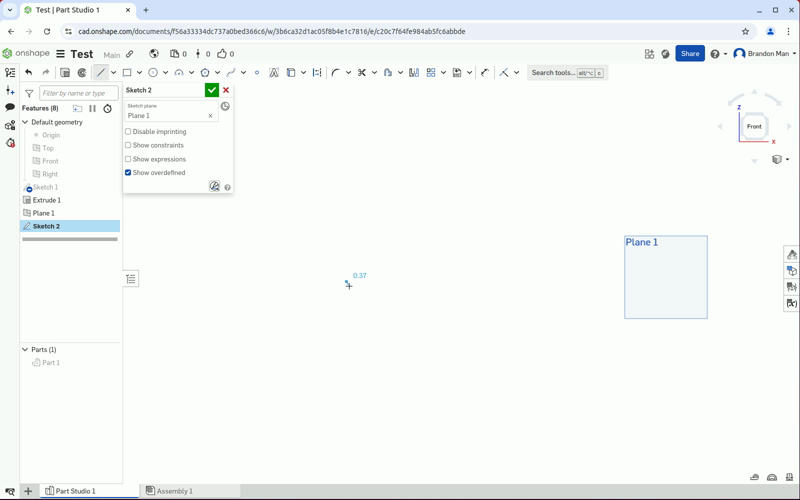
scroll(6)
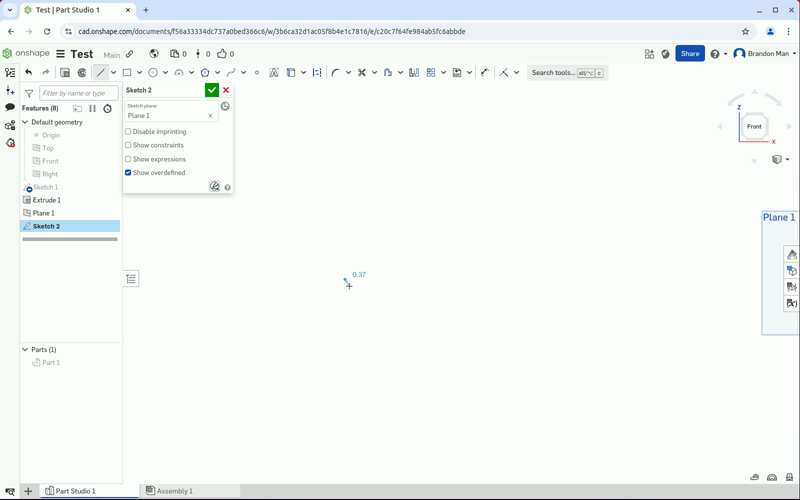
scroll(6)
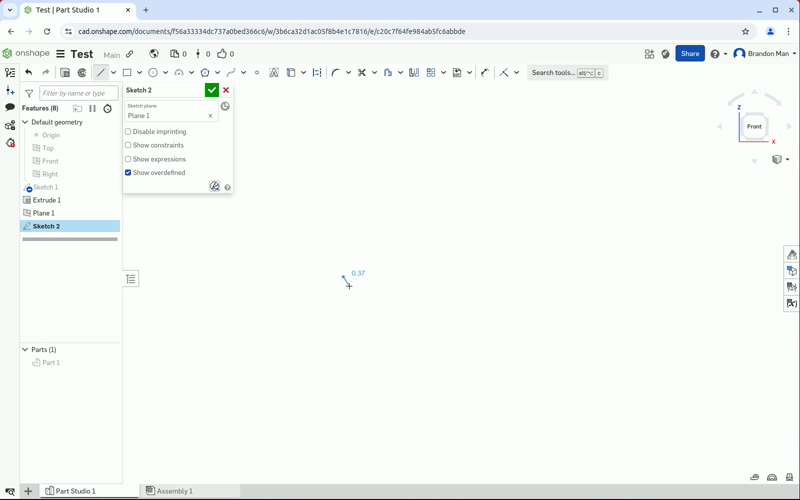
scroll(6)
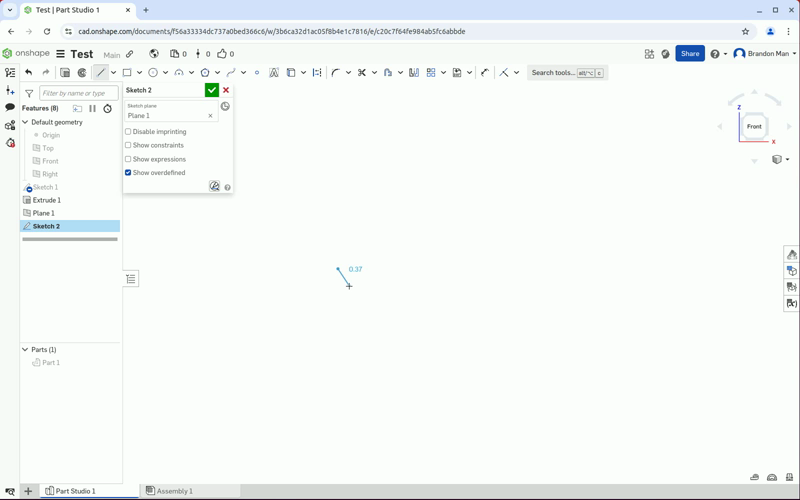
click(349, 285)
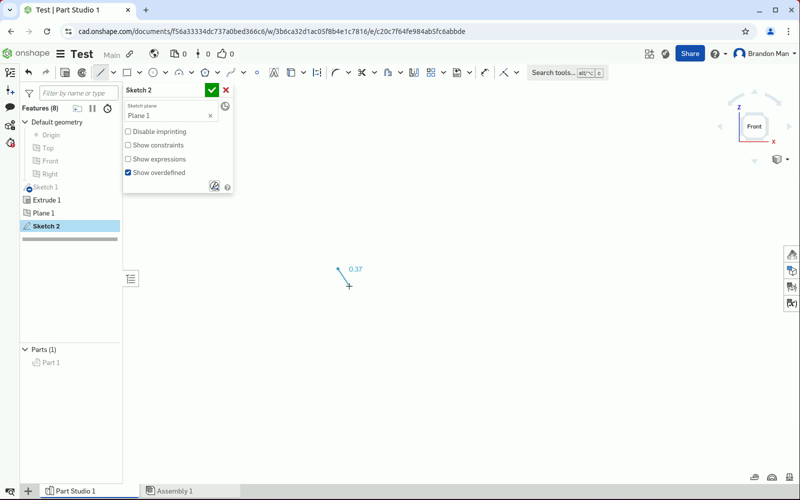
scroll(-6)
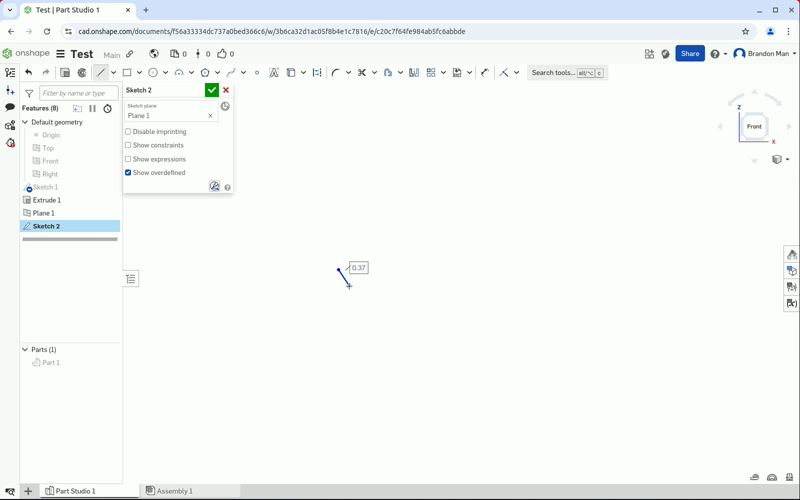
scroll(-6)
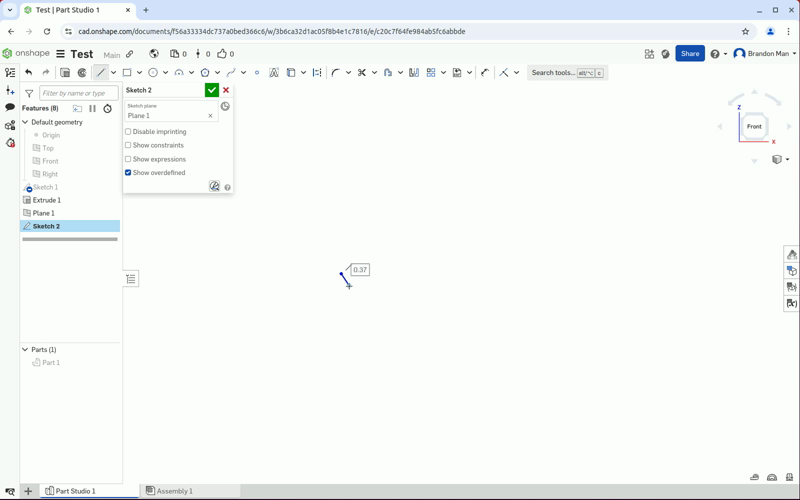
scroll(-6)
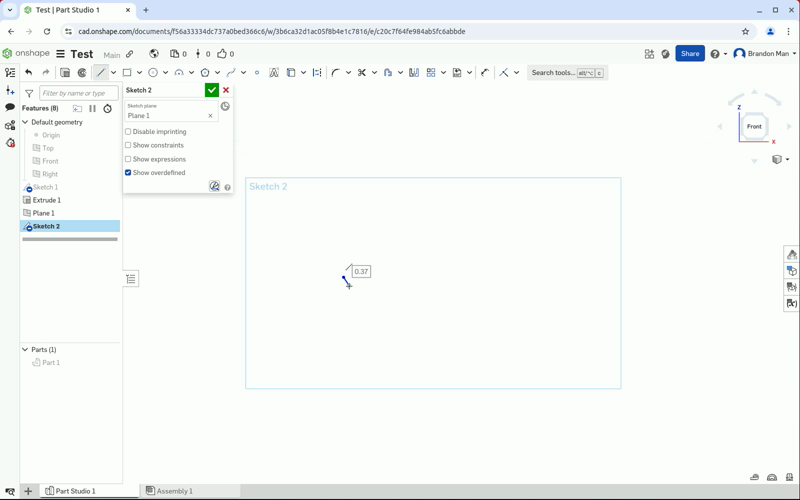
scroll(-6)
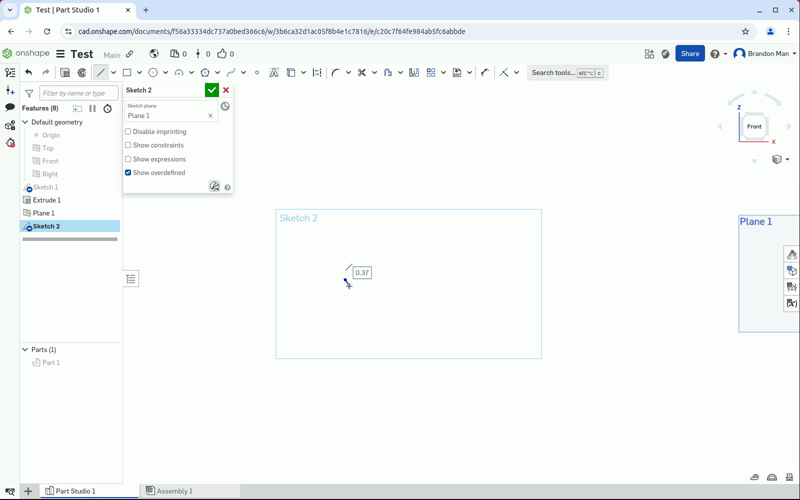
scroll(-6)
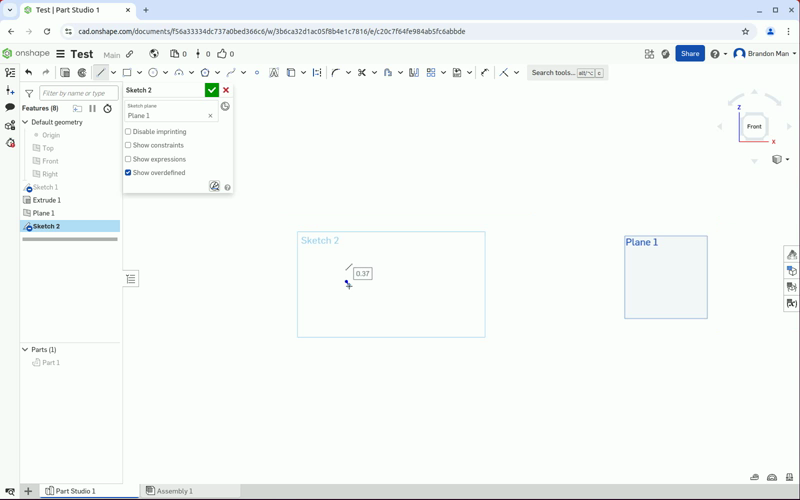
scroll(-6)
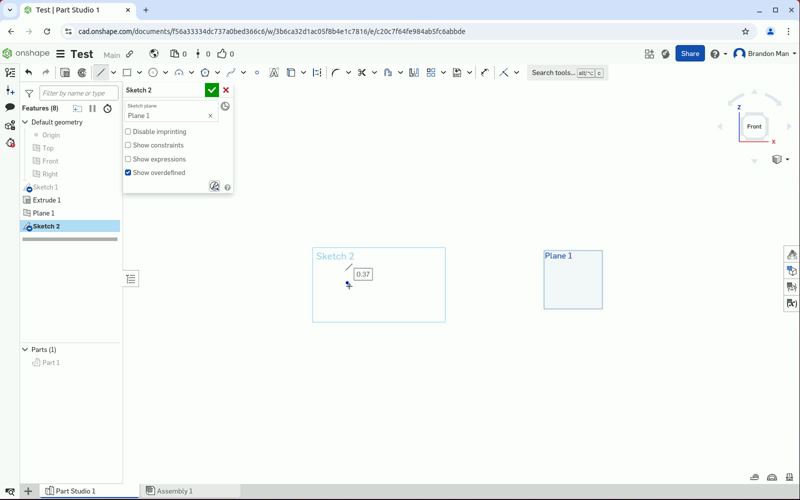
scroll(-6)
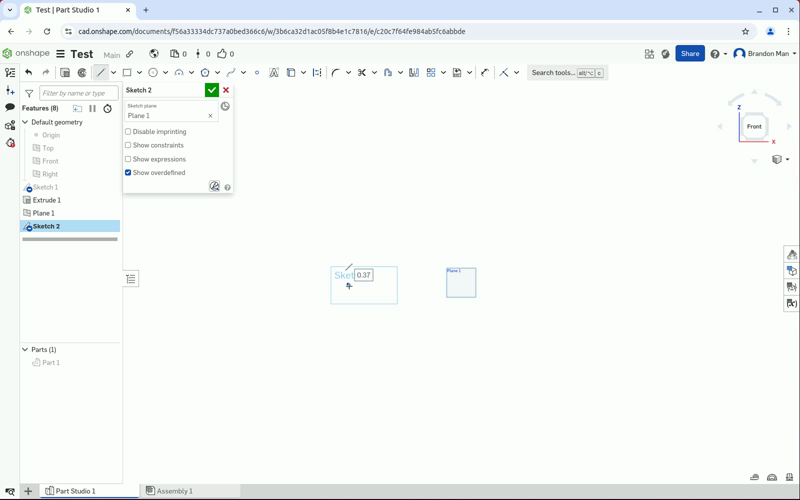
key_up(shift)
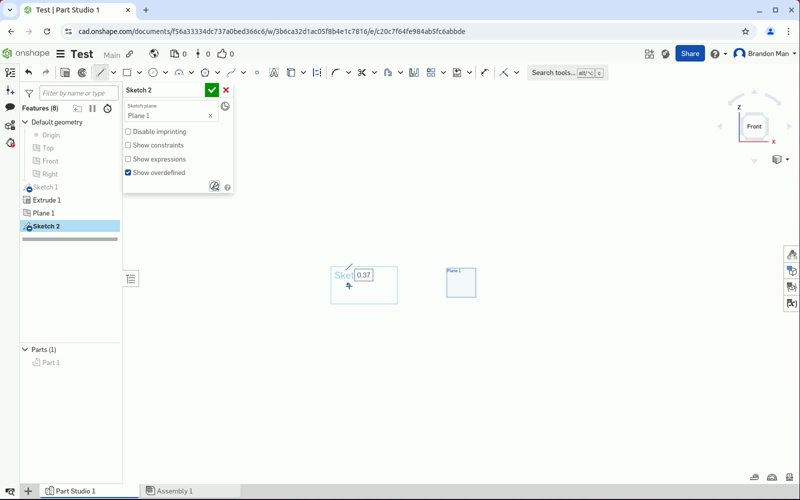
key(esc)
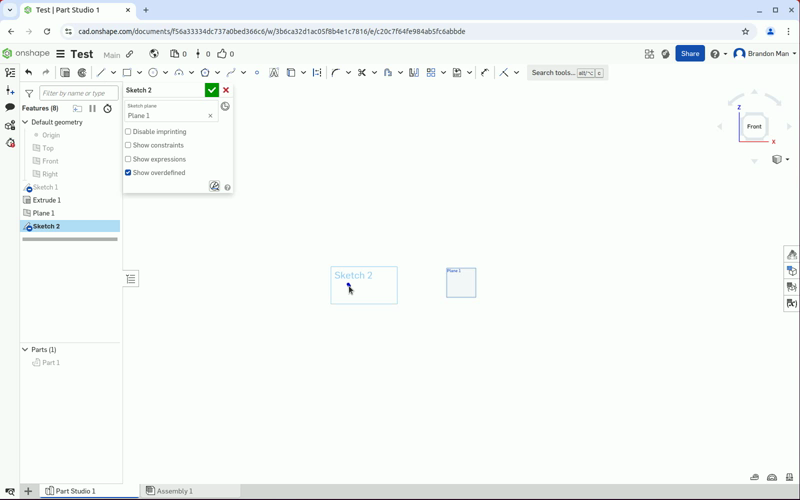
key(a)
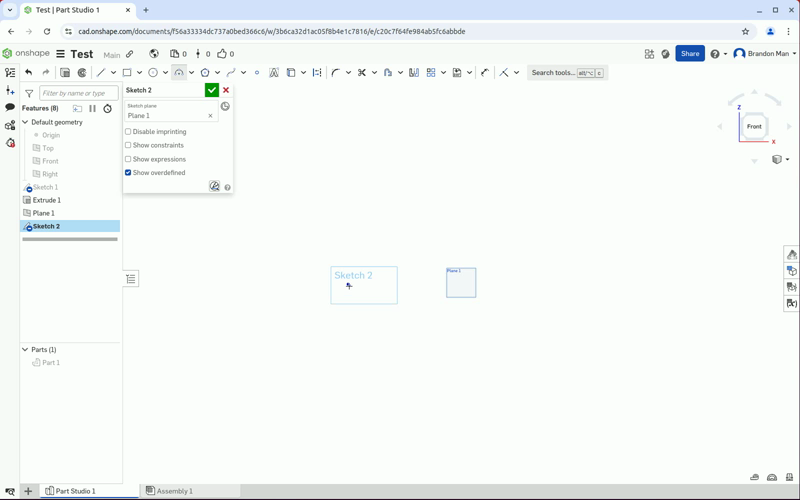
mouse_move(349, 285)
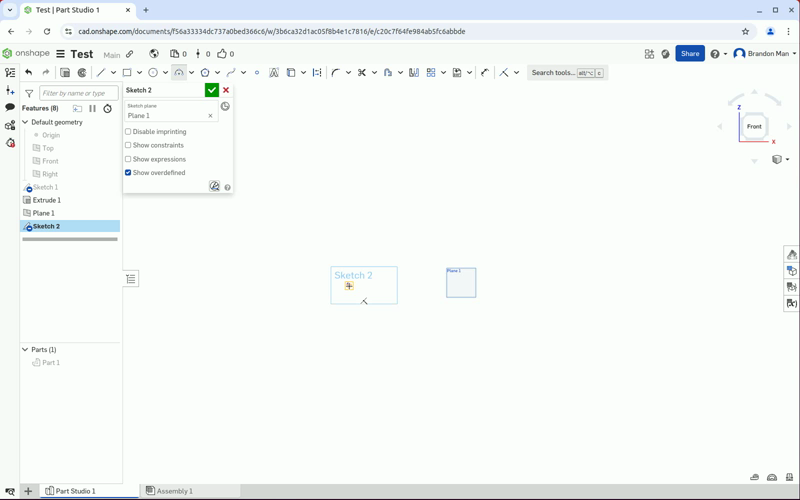
scroll(6)
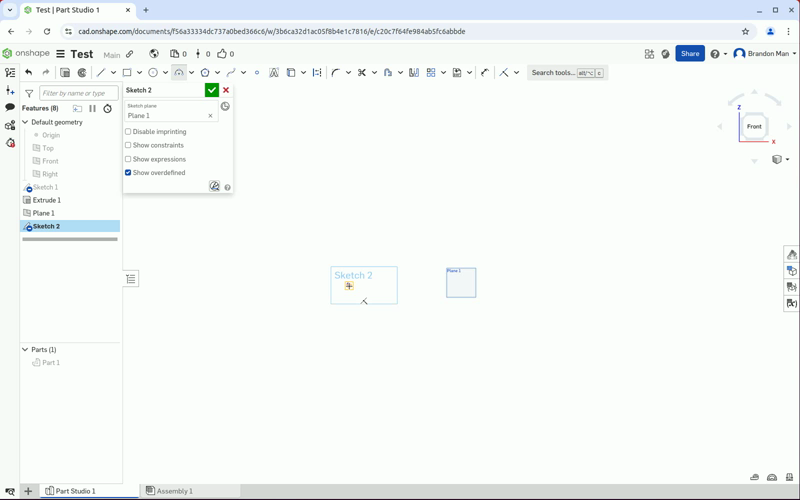
scroll(6)
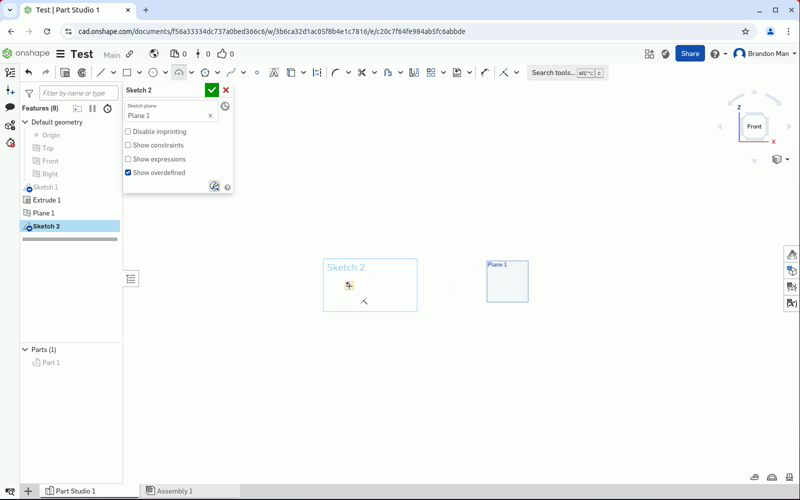
scroll(6)
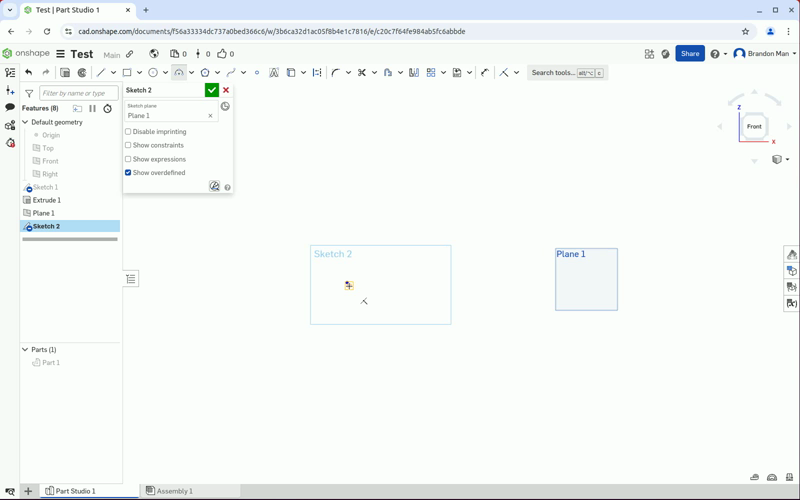
scroll(6)
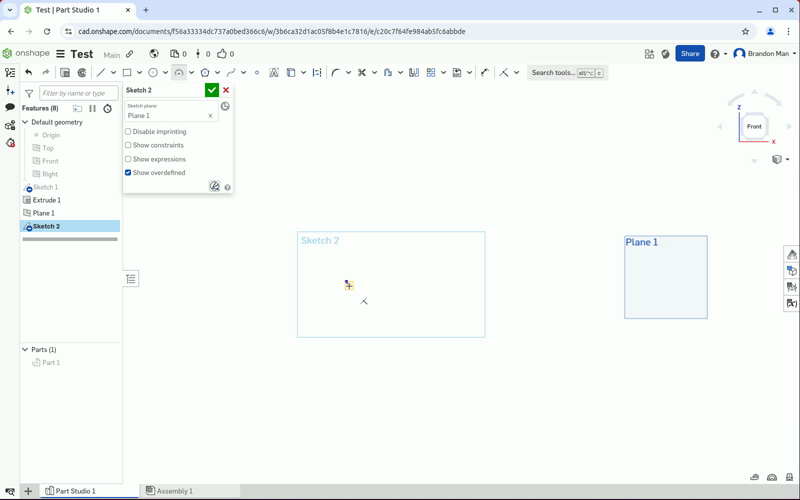
scroll(6)
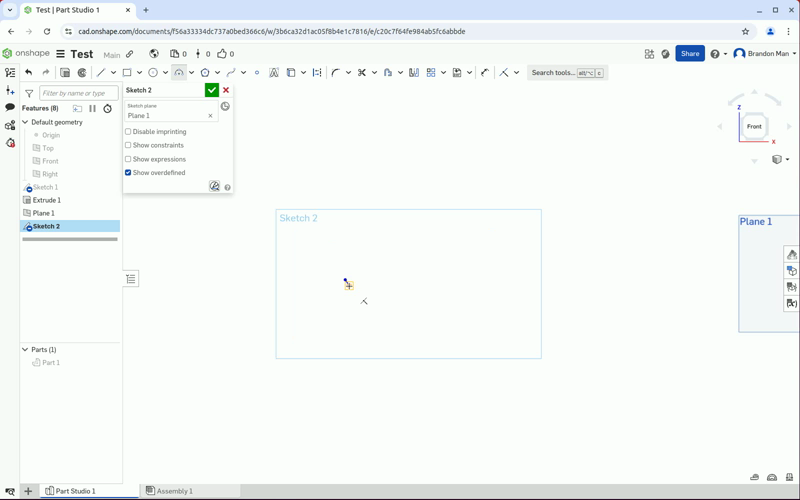
scroll(6)
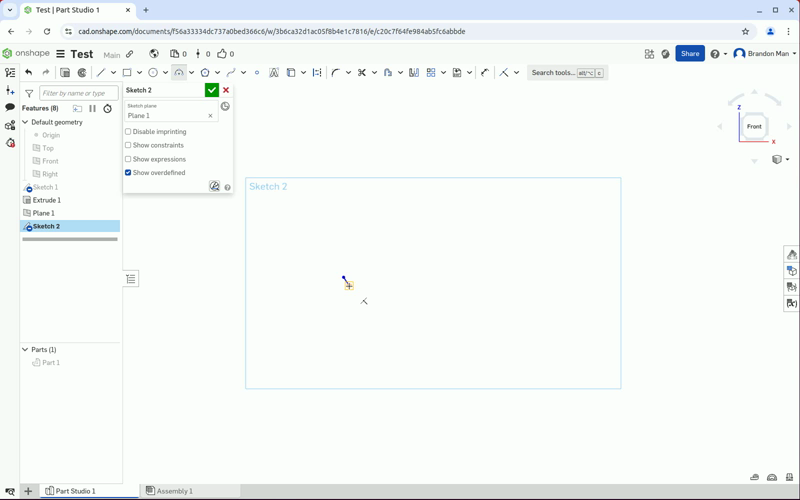
scroll(6)
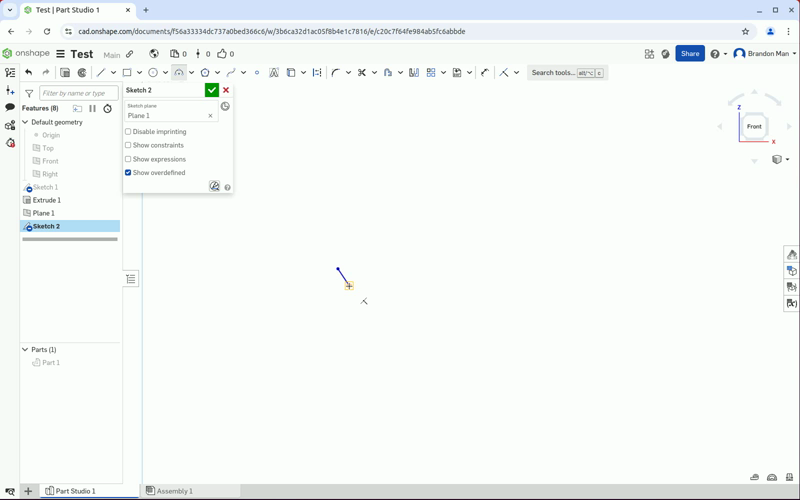
click(349, 285)
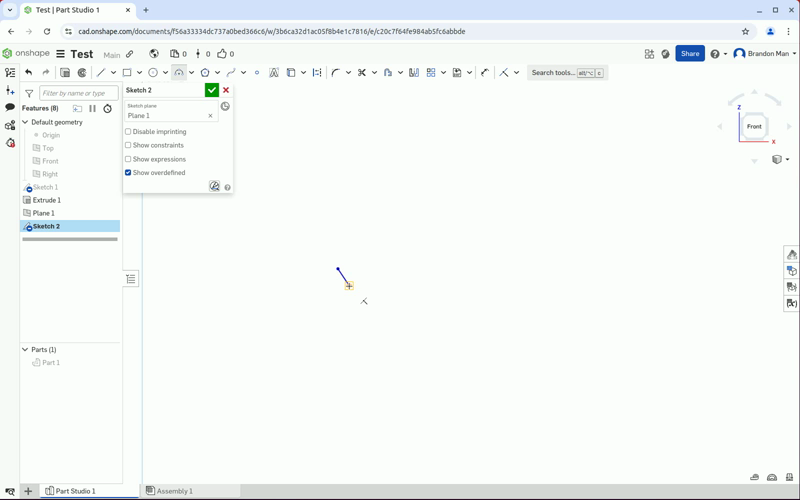
scroll(-6)
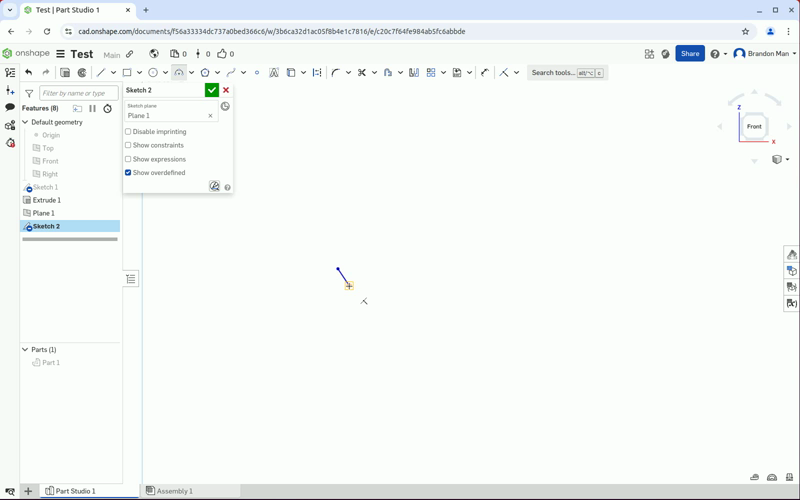
scroll(-6)
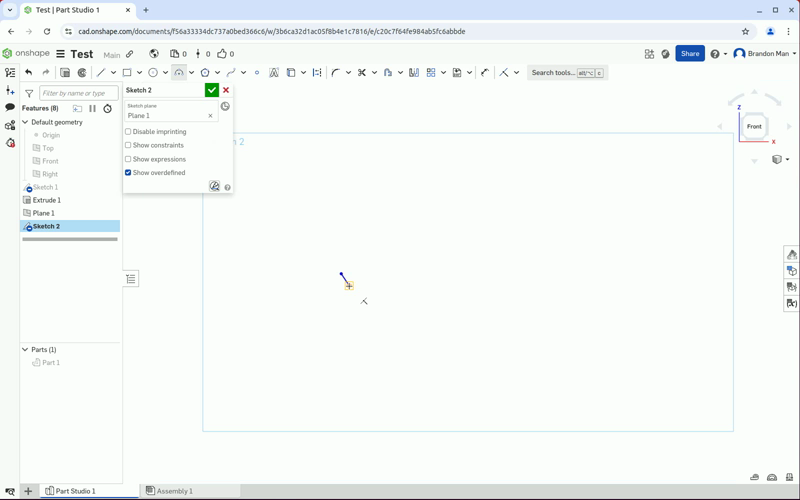
scroll(-6)
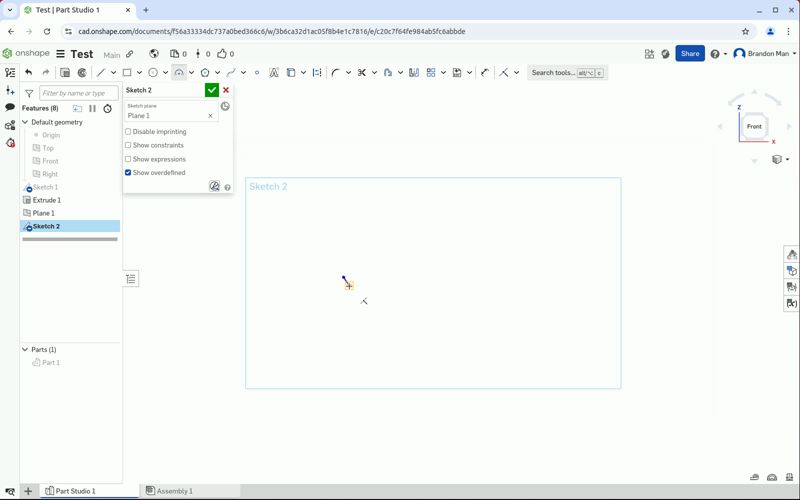
scroll(-6)
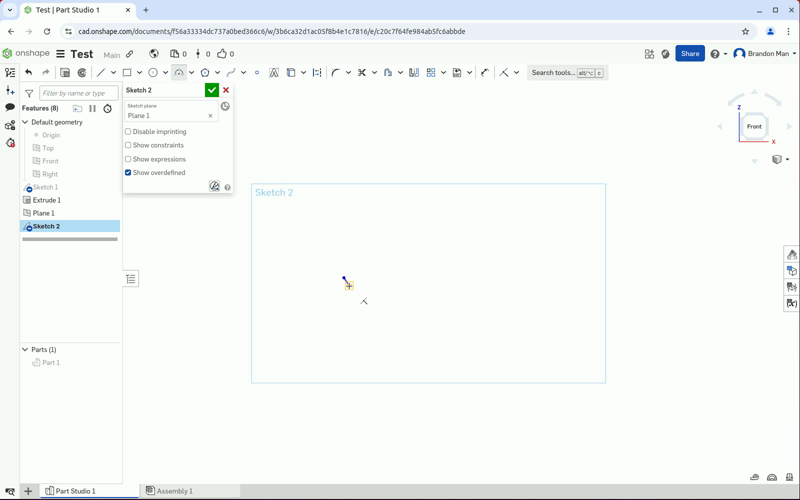
scroll(-6)
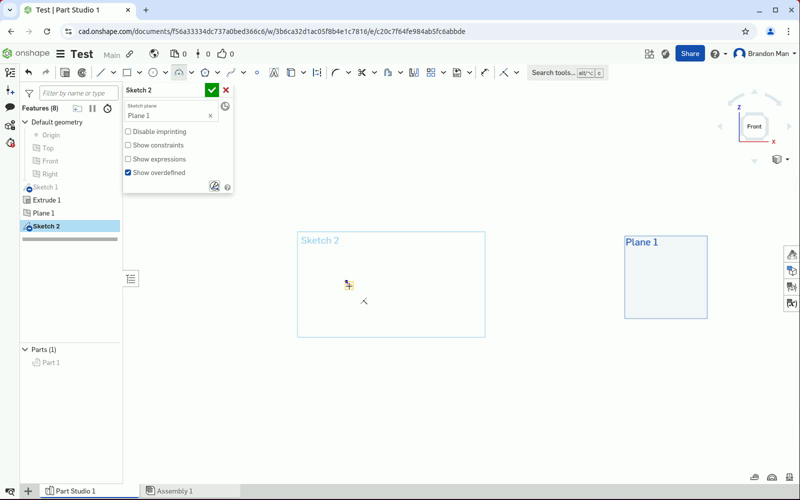
scroll(-6)
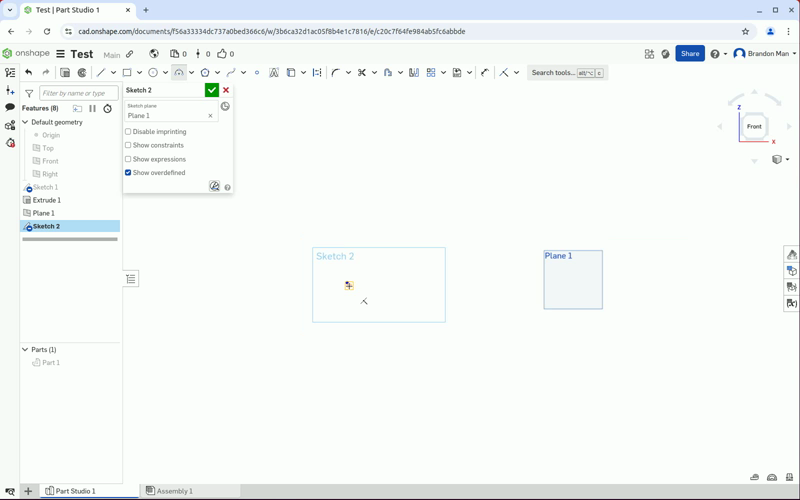
scroll(-6)
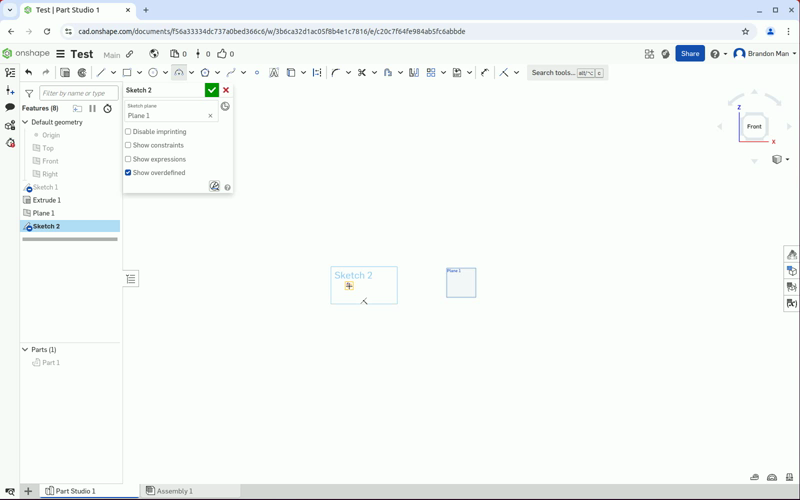
key_down(shift)
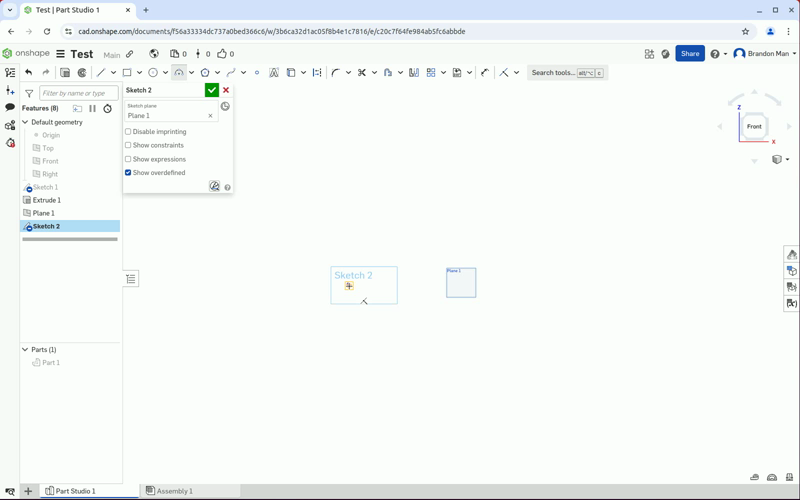
mouse_move(358, 282)
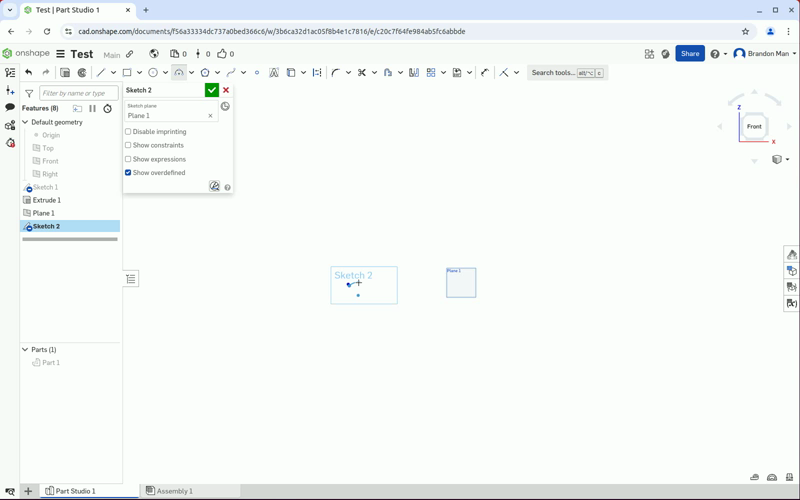
click(358, 282)
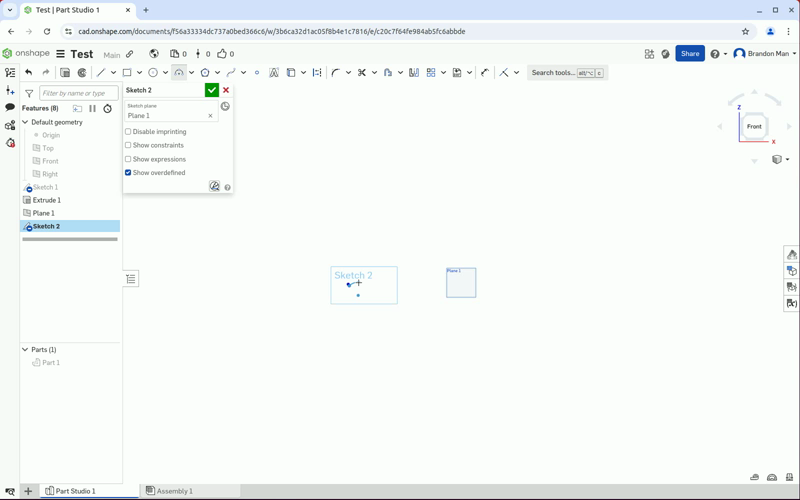
mouse_move(353, 283)
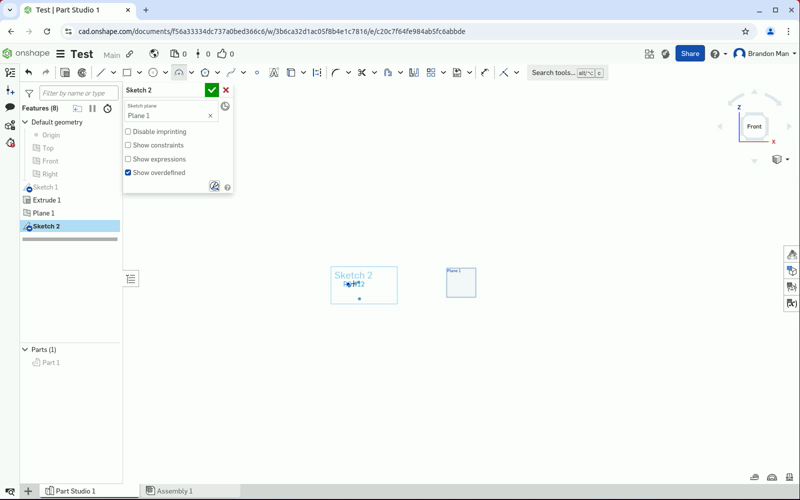
click(353, 283)
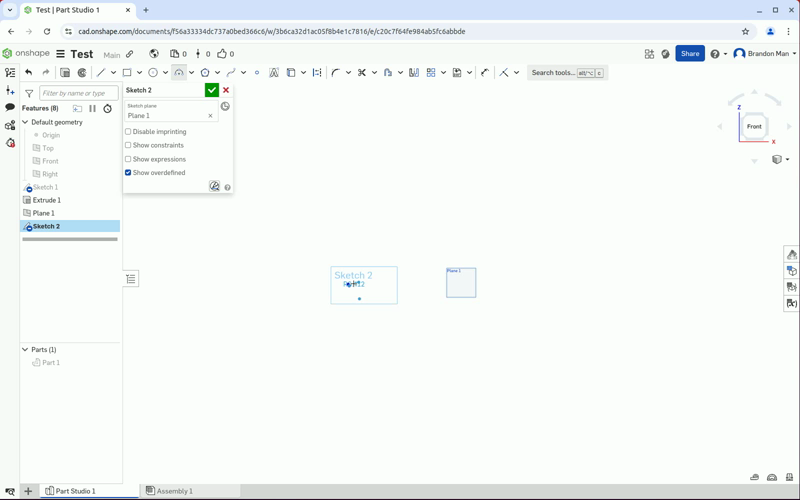
key_up(shift)
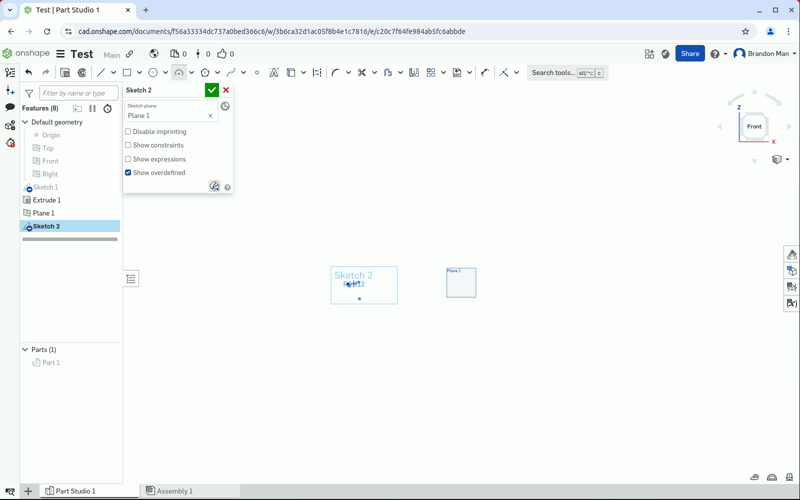
key(esc)
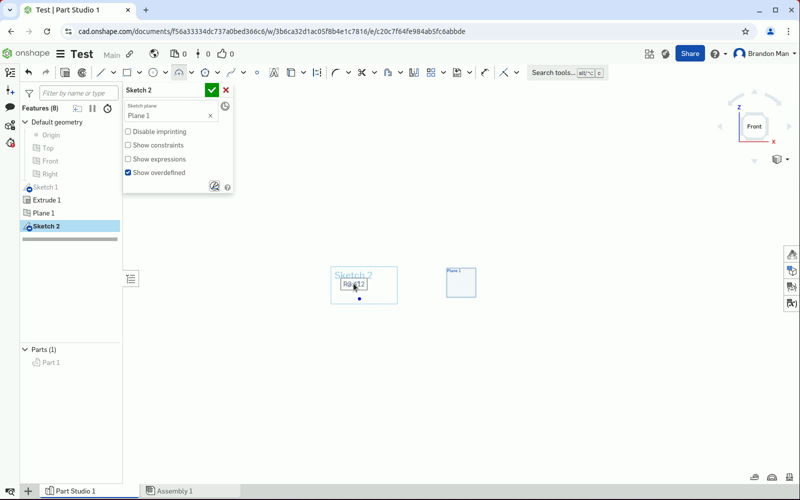
key(l)
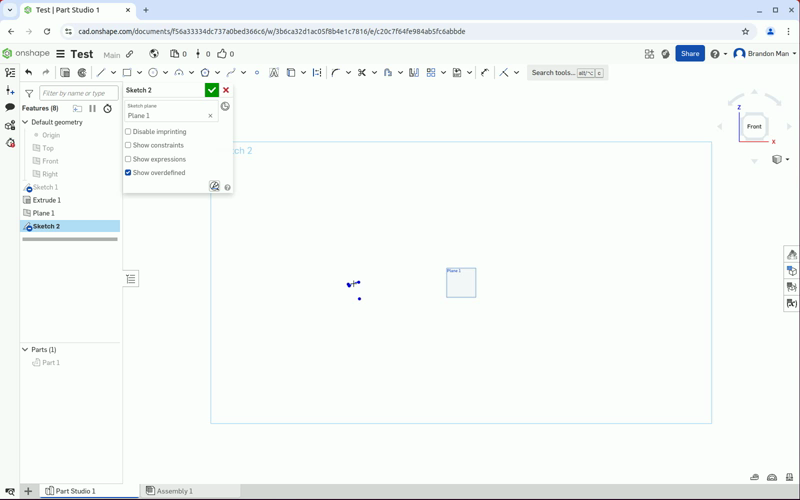
mouse_move(358, 282)
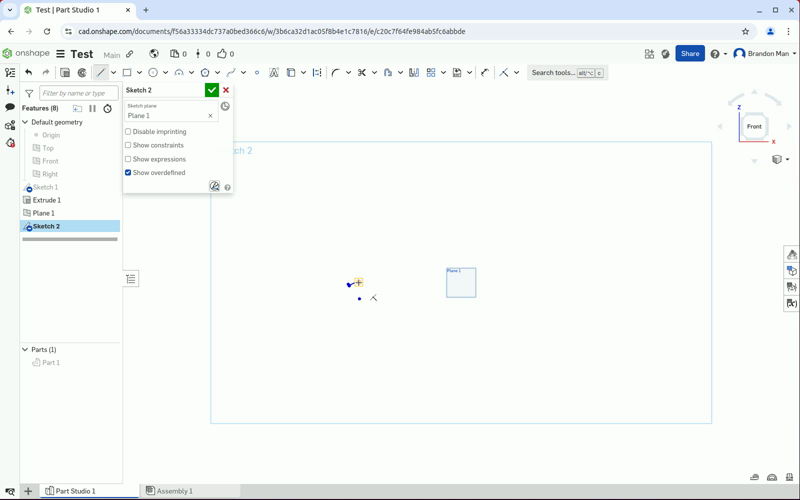
click(358, 282)
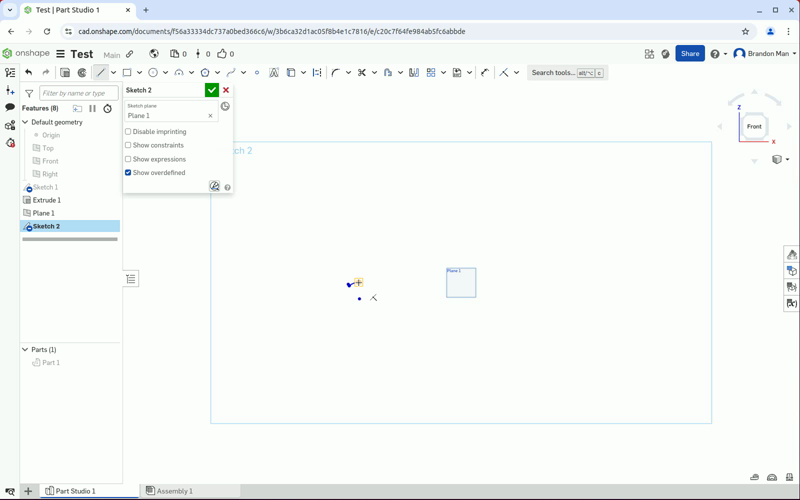
key_down(shift)
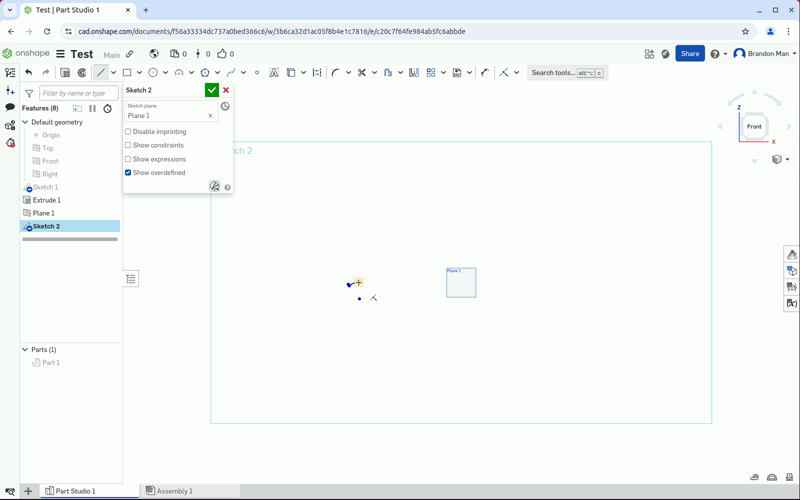
mouse_move(388, 282)
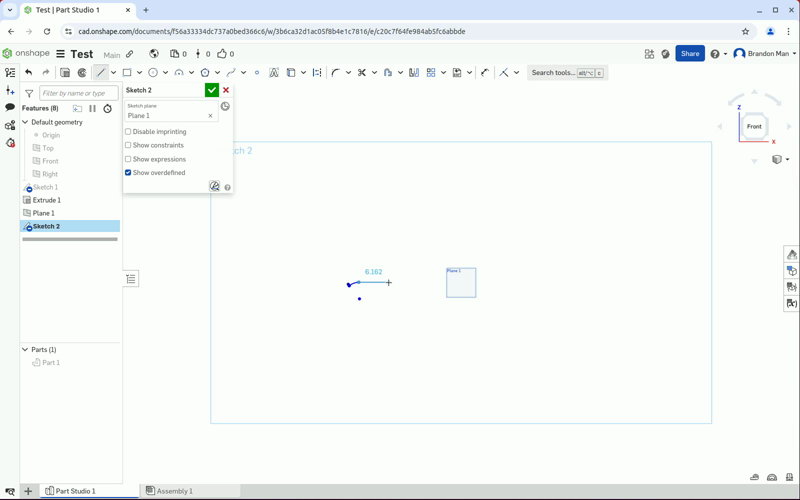
mouse_move(358, 279)
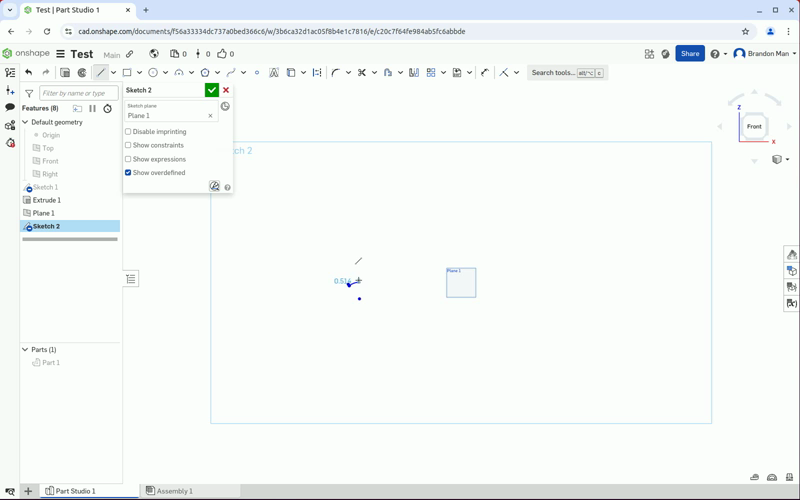
scroll(6)
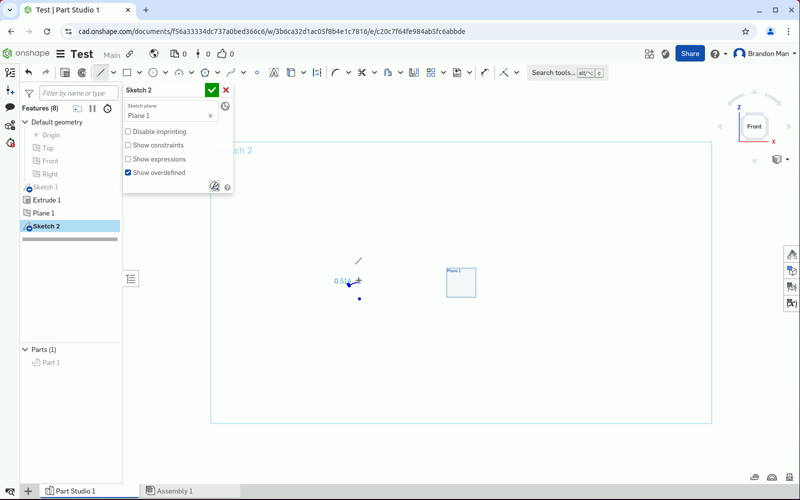
scroll(6)
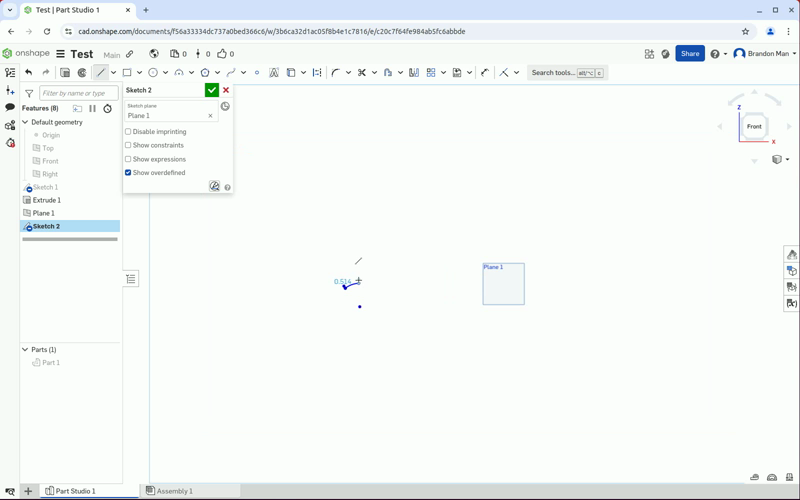
scroll(6)
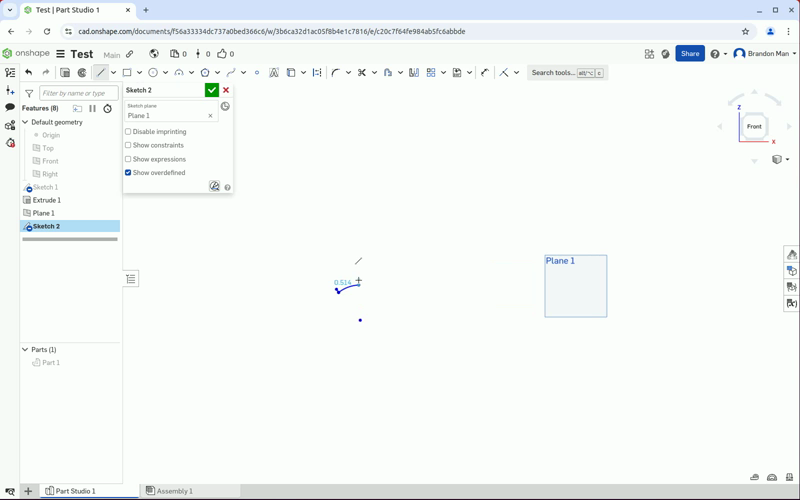
scroll(6)
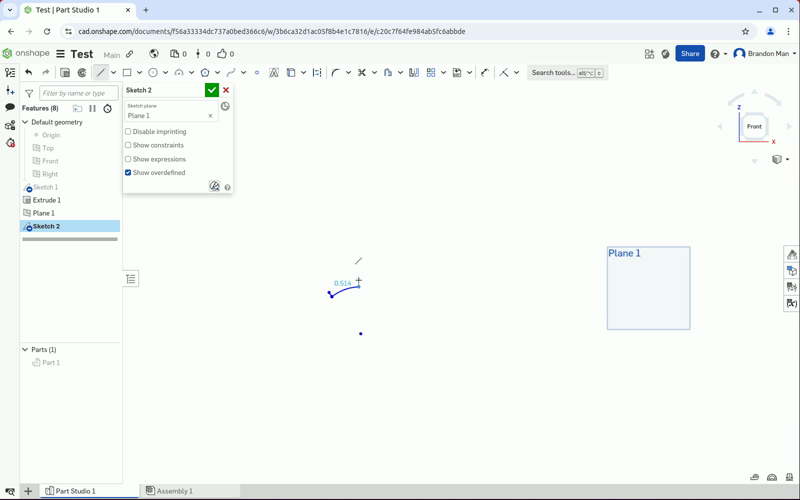
scroll(6)
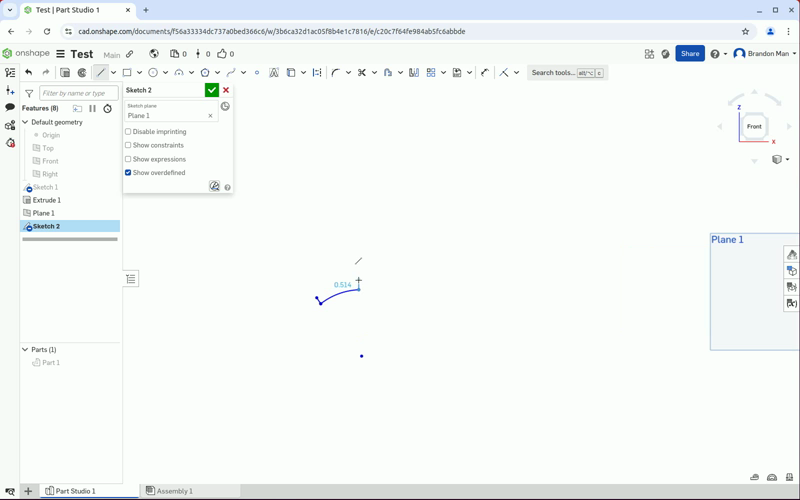
scroll(6)
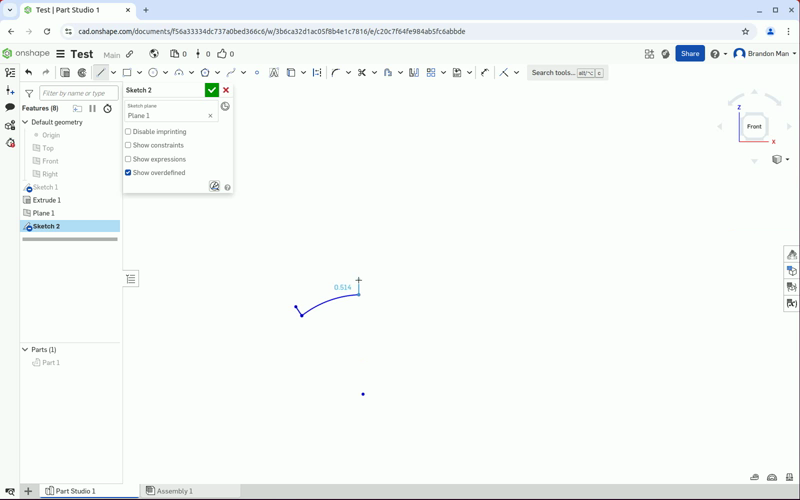
scroll(6)
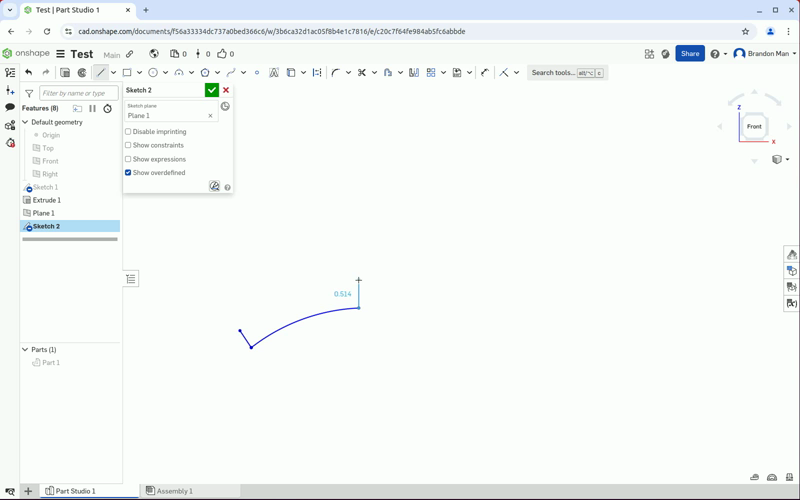
click(358, 279)
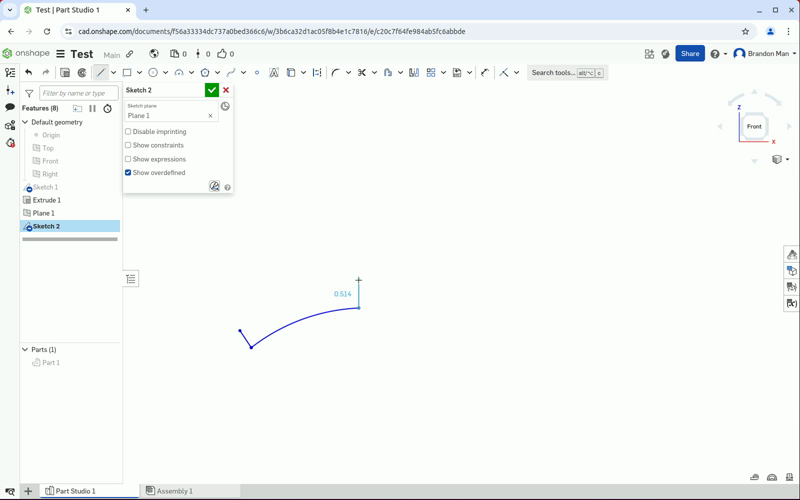
scroll(-6)
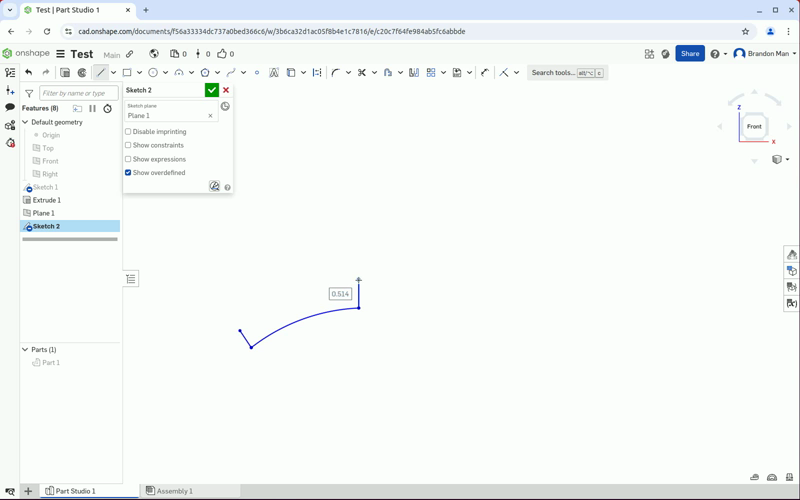
scroll(-6)
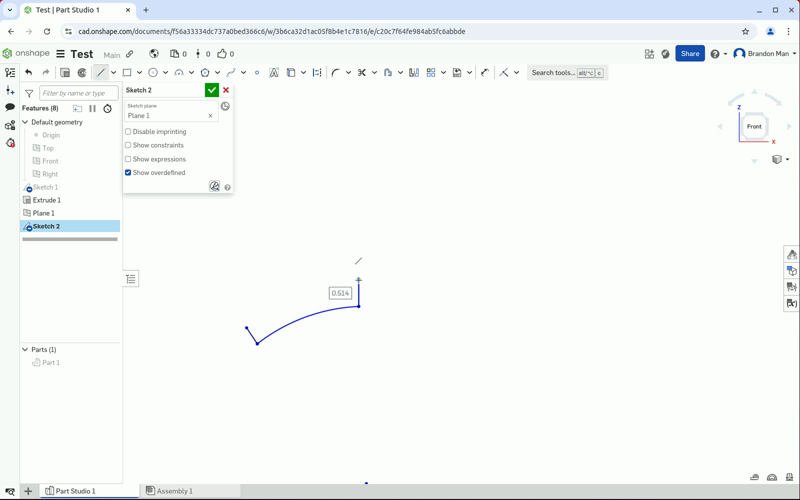
scroll(-6)
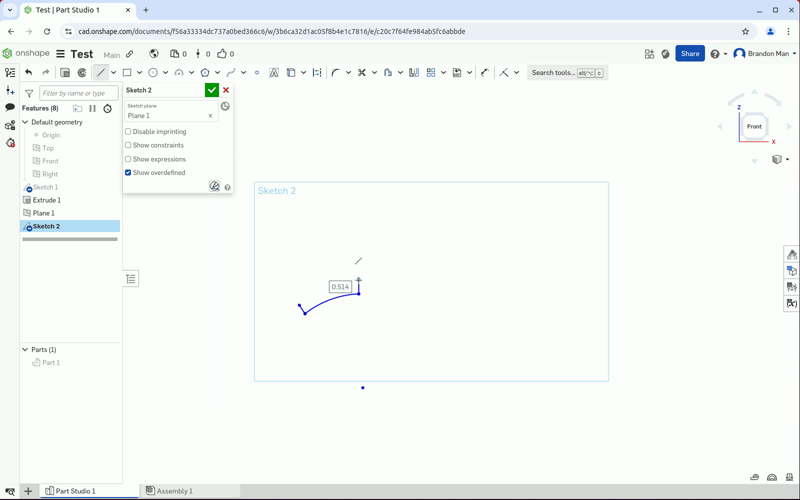
scroll(-6)
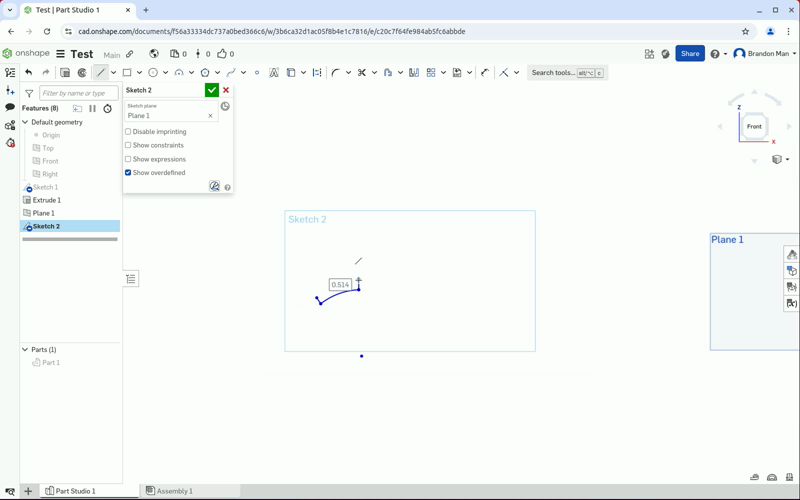
scroll(-6)
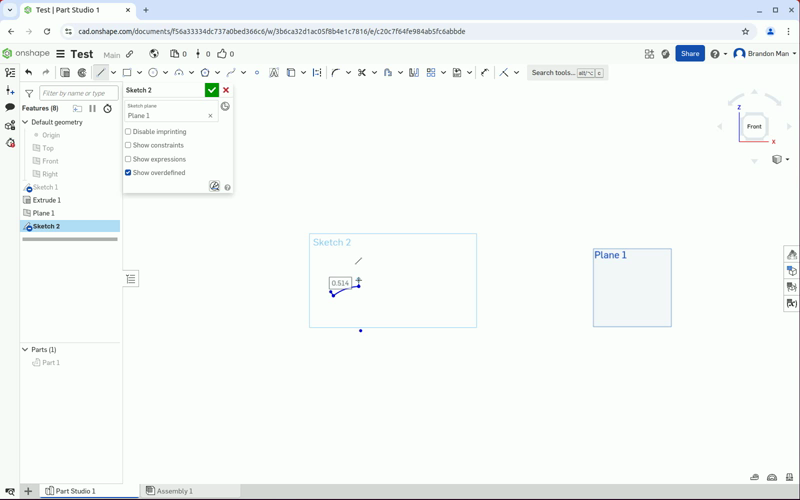
scroll(-6)
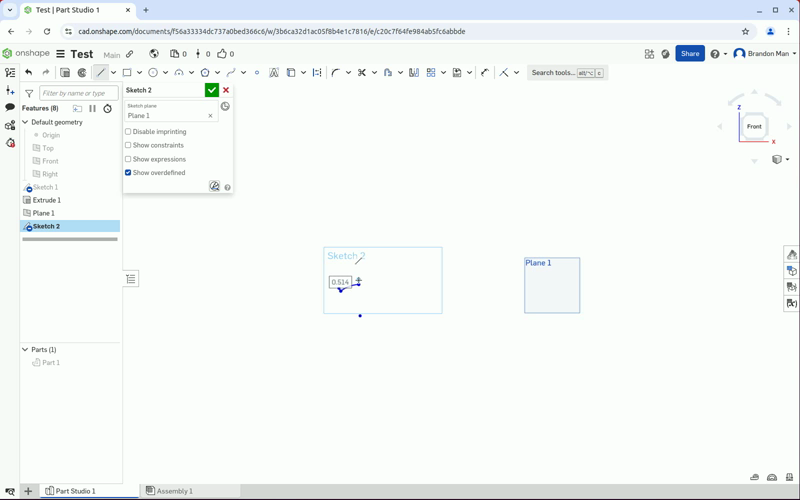
scroll(-6)
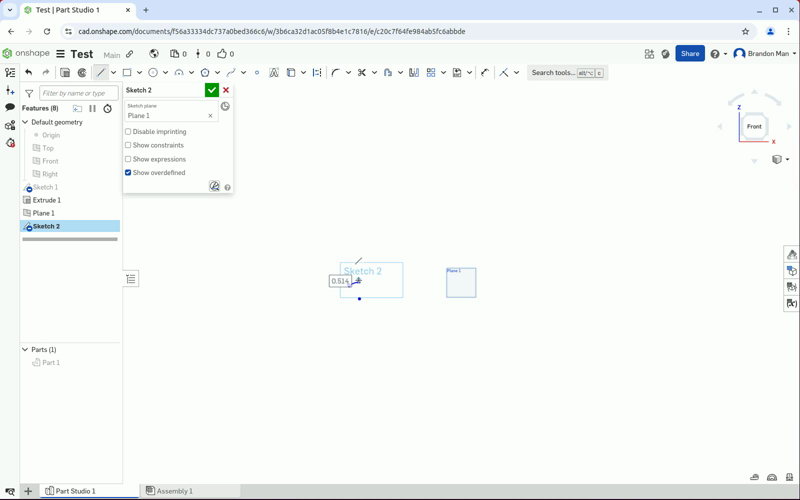
key_up(shift)
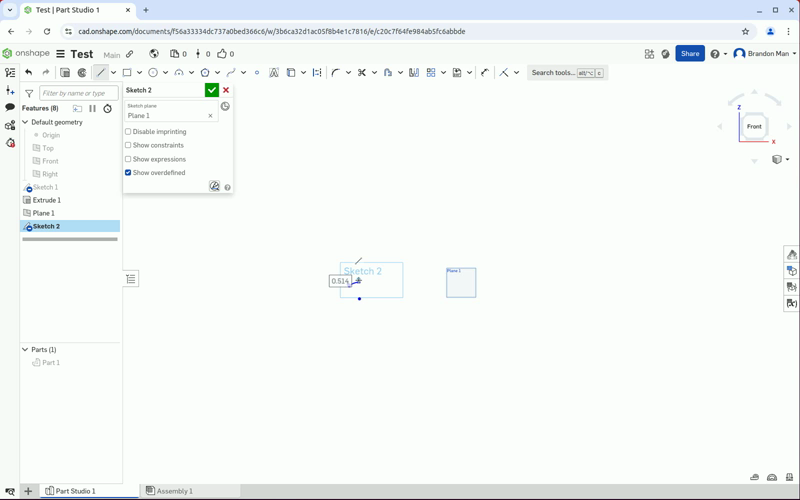
key(esc)
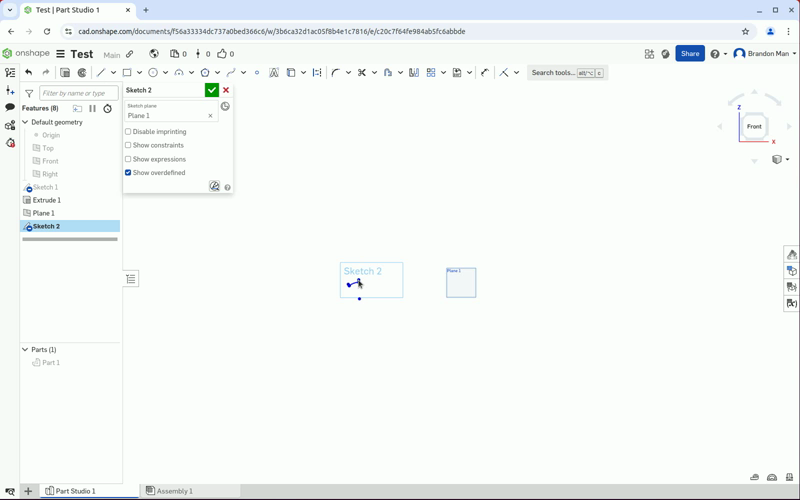
key(a)
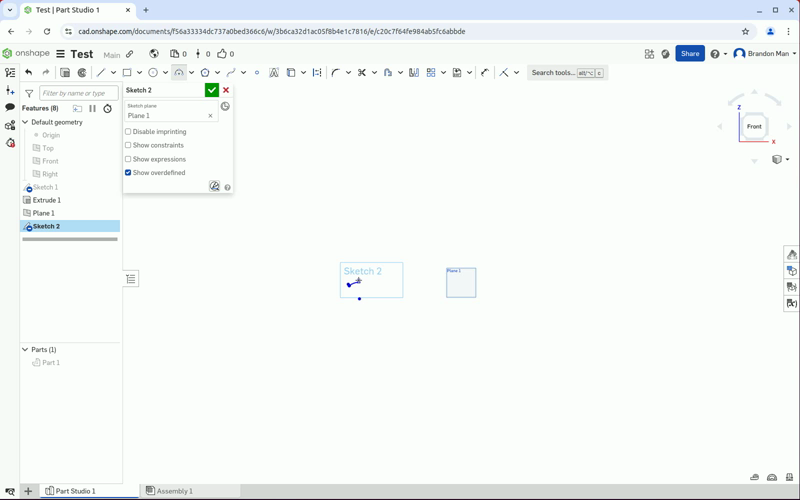
mouse_move(358, 279)
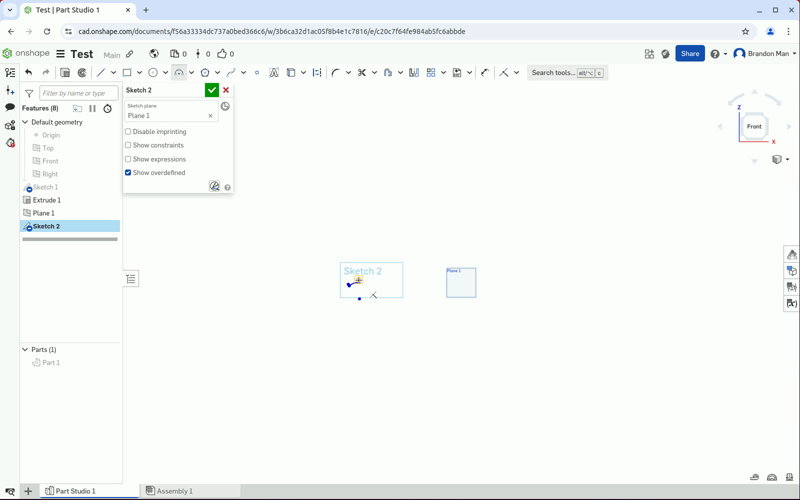
scroll(6)
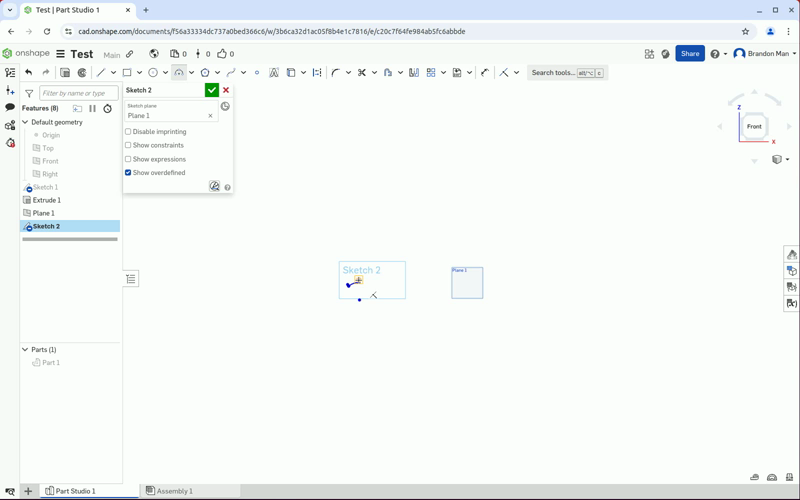
scroll(6)
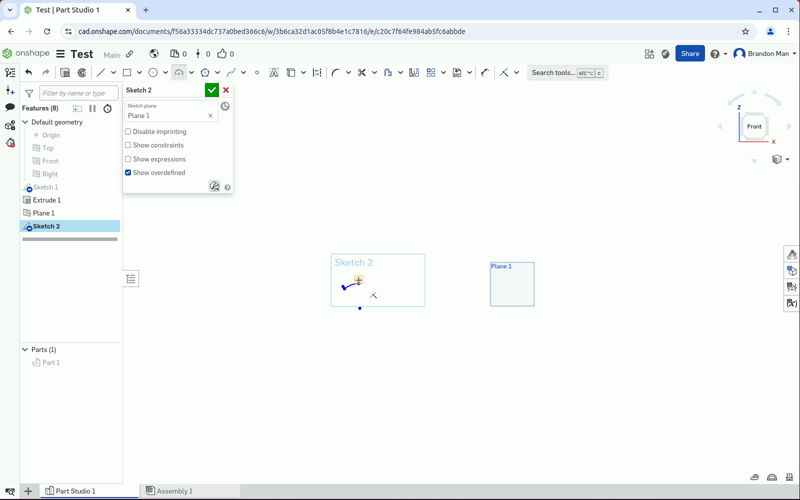
scroll(6)
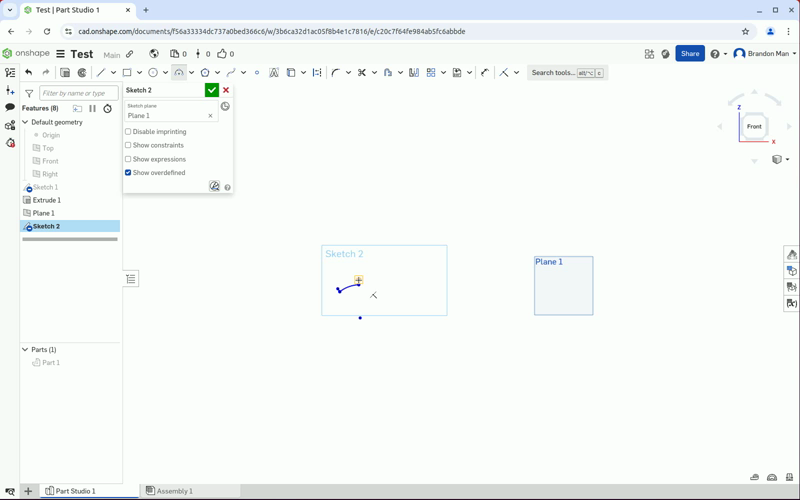
scroll(6)
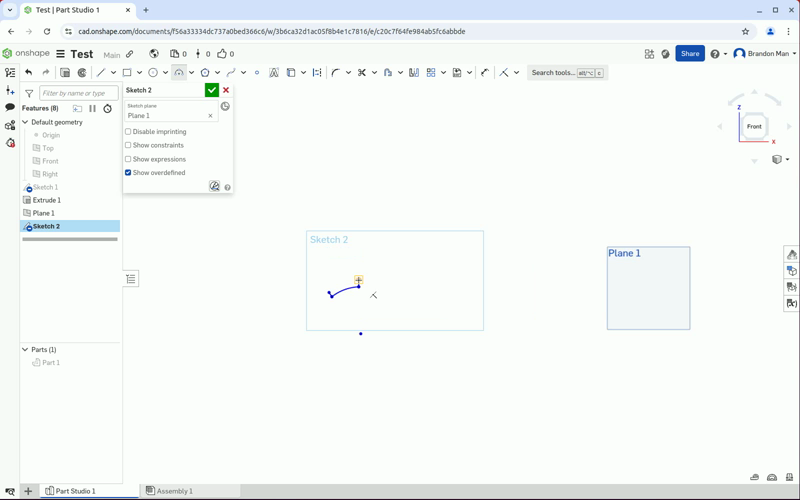
scroll(6)
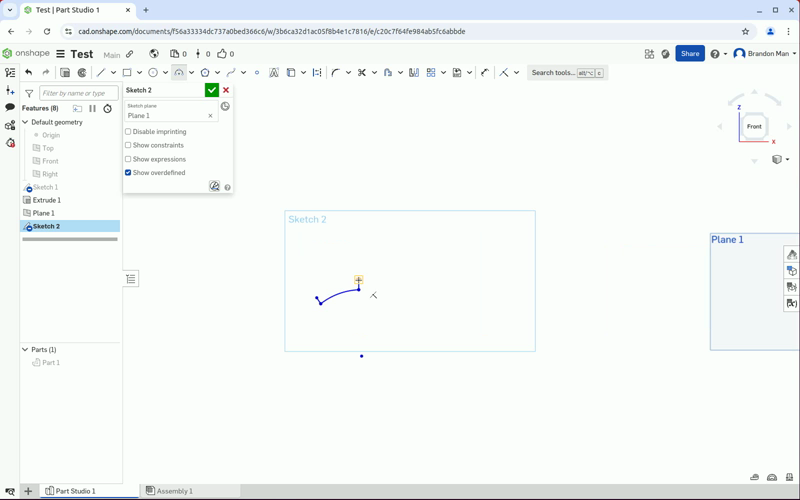
scroll(6)
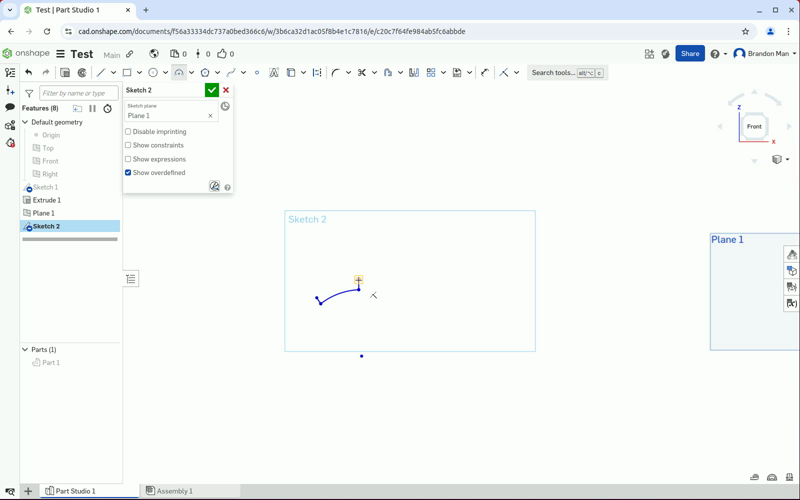
scroll(6)
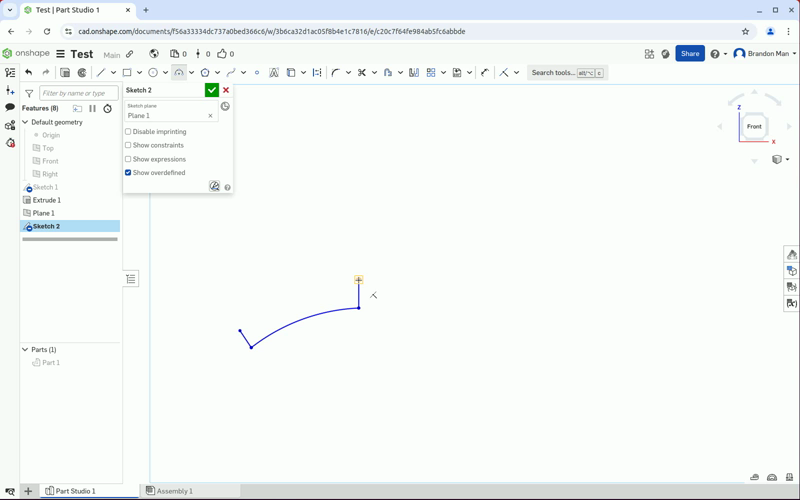
click(358, 279)
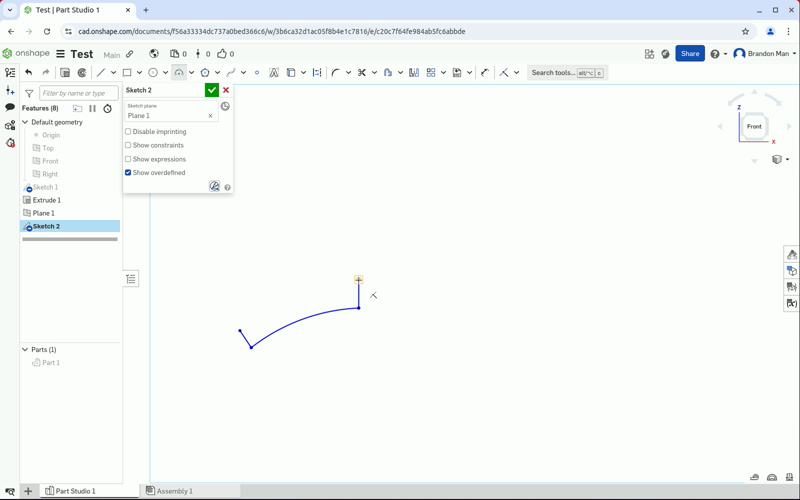
scroll(-6)
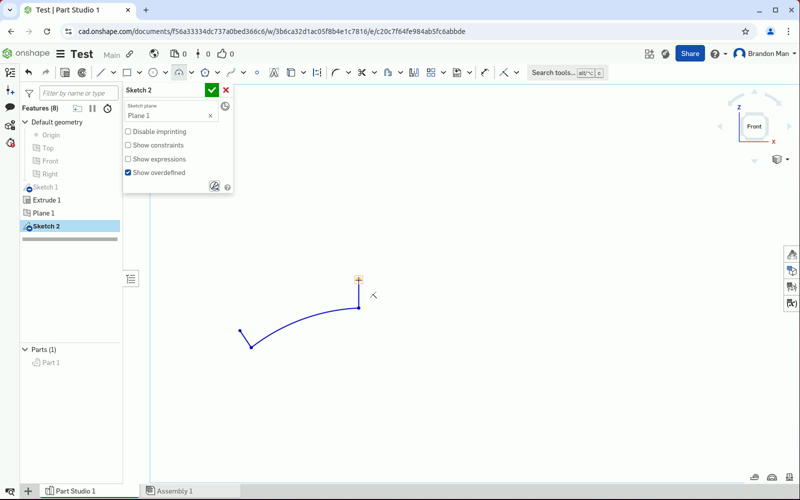
scroll(-6)
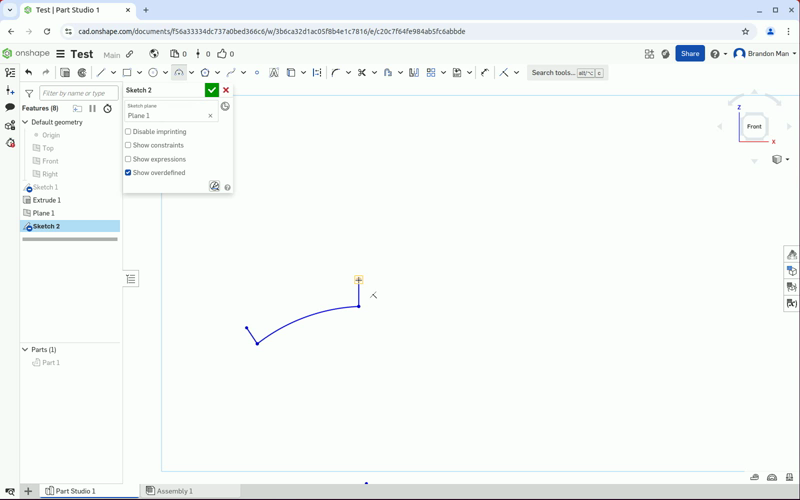
scroll(-6)
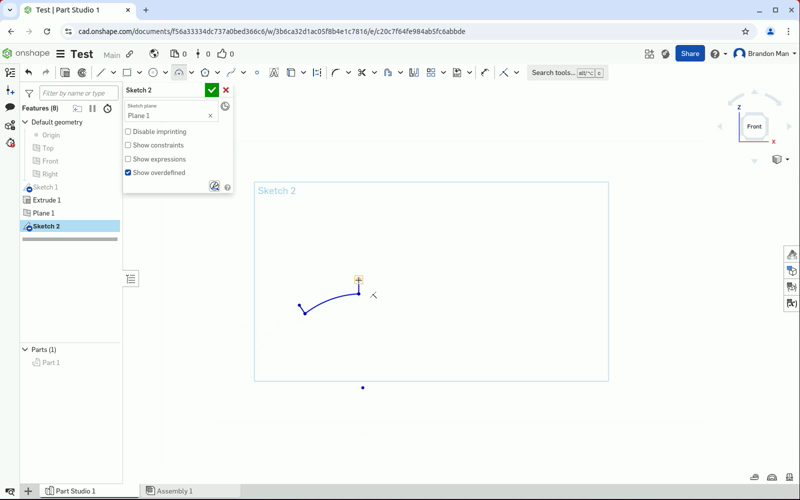
scroll(-6)
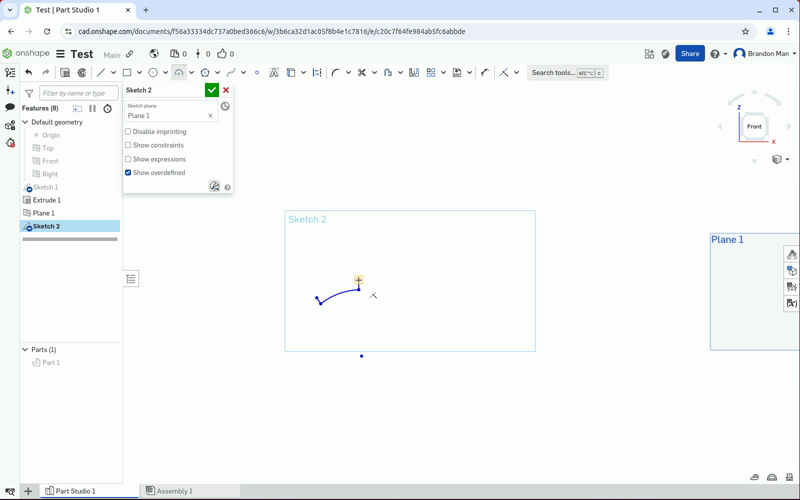
scroll(-6)
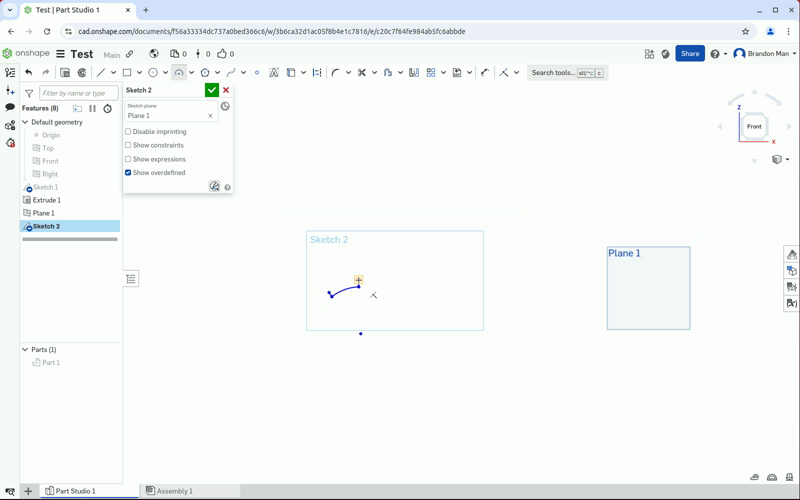
scroll(-6)
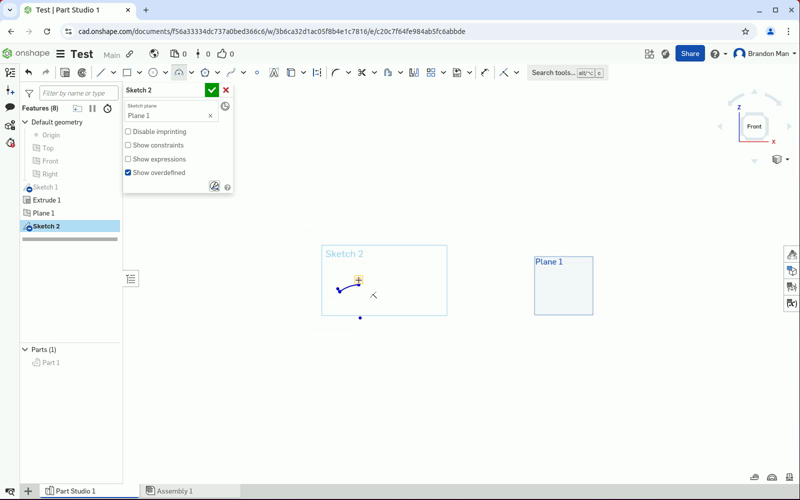
scroll(-6)
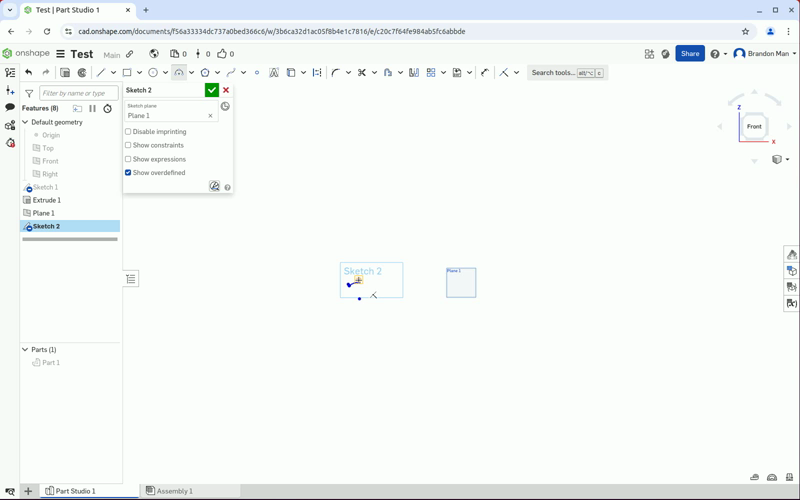
mouse_move(348, 284)
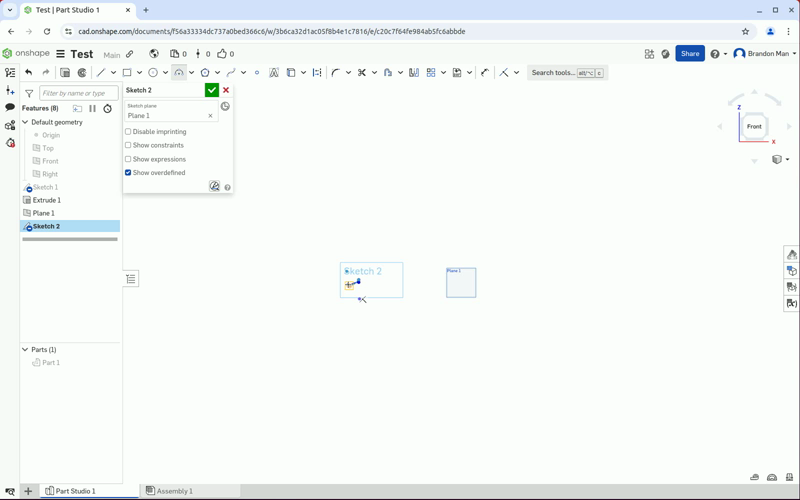
scroll(6)
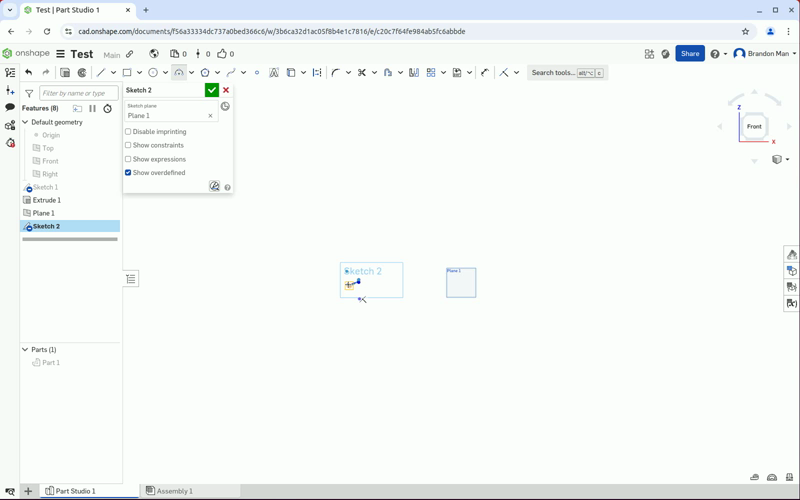
scroll(6)
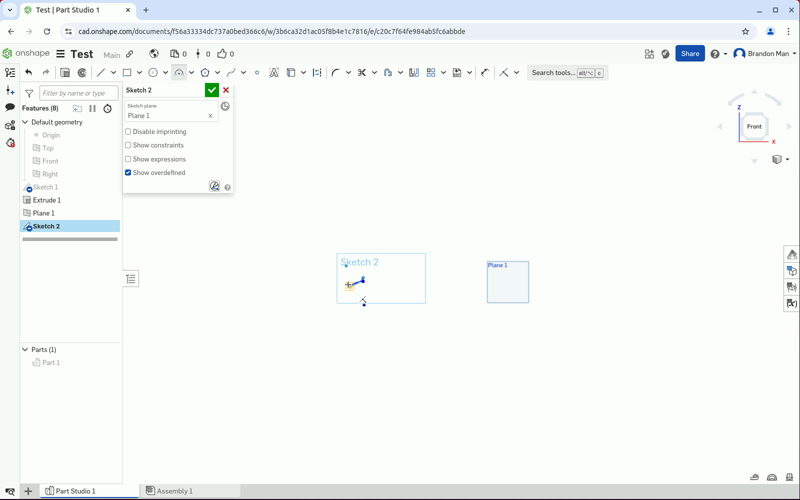
scroll(6)
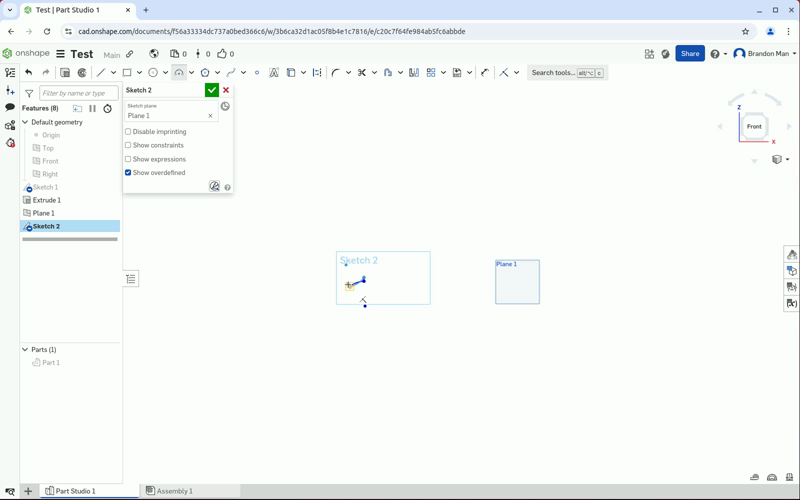
scroll(6)
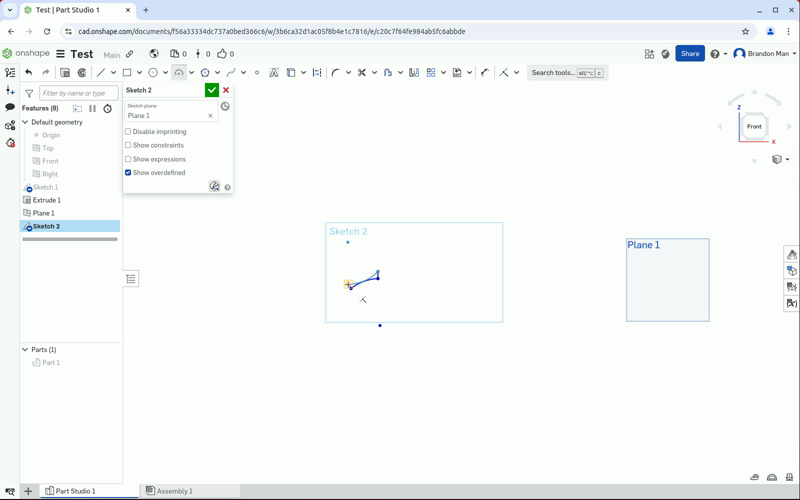
scroll(6)
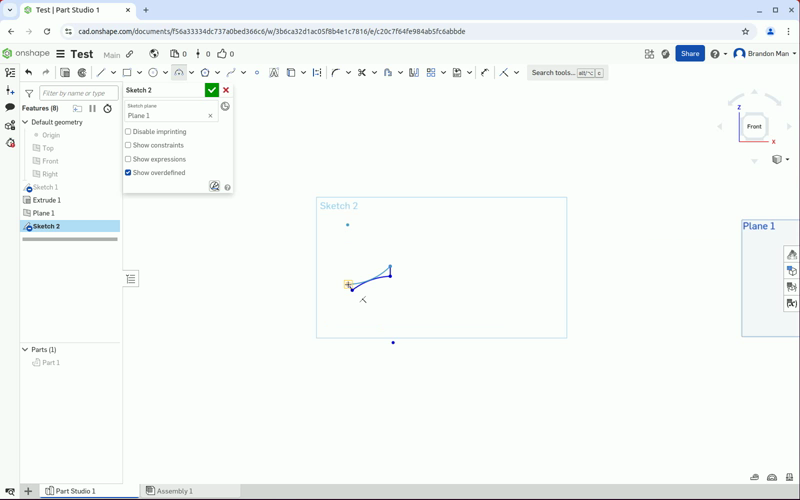
scroll(6)
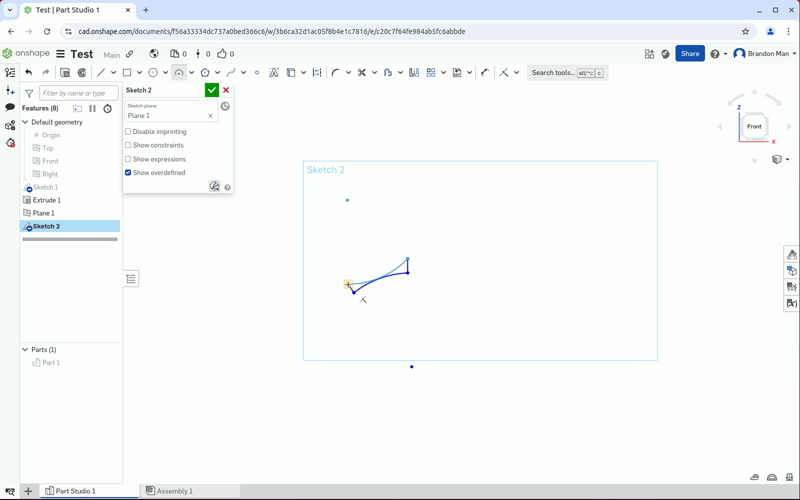
scroll(6)
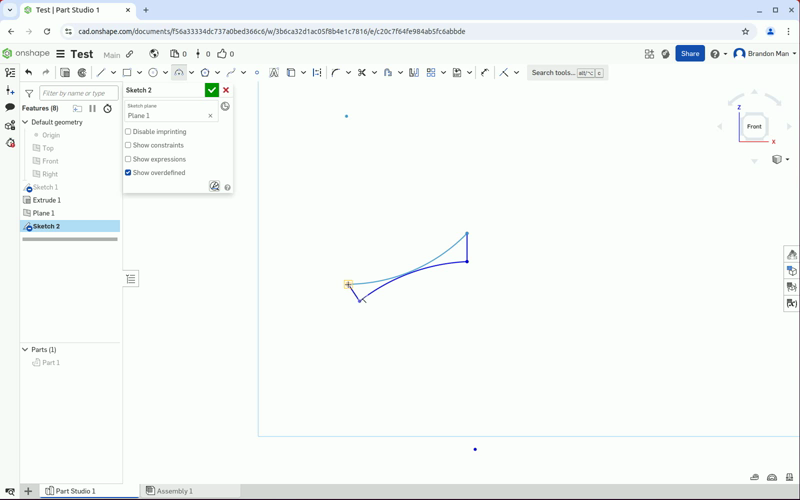
click(348, 284)
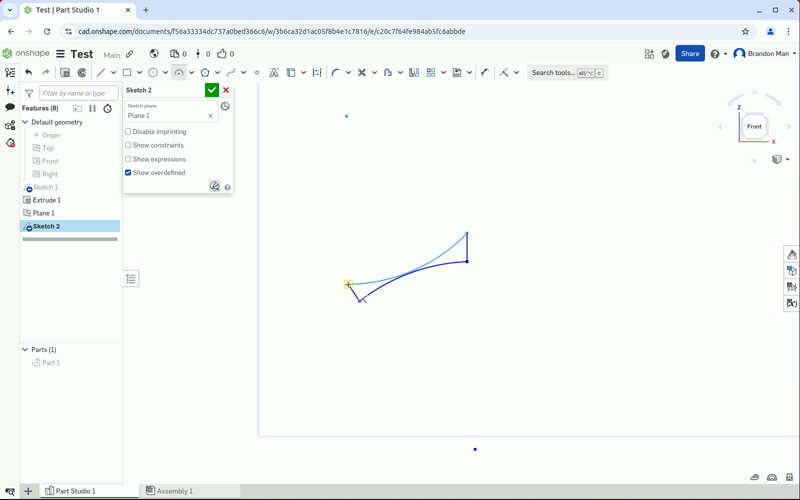
scroll(-6)
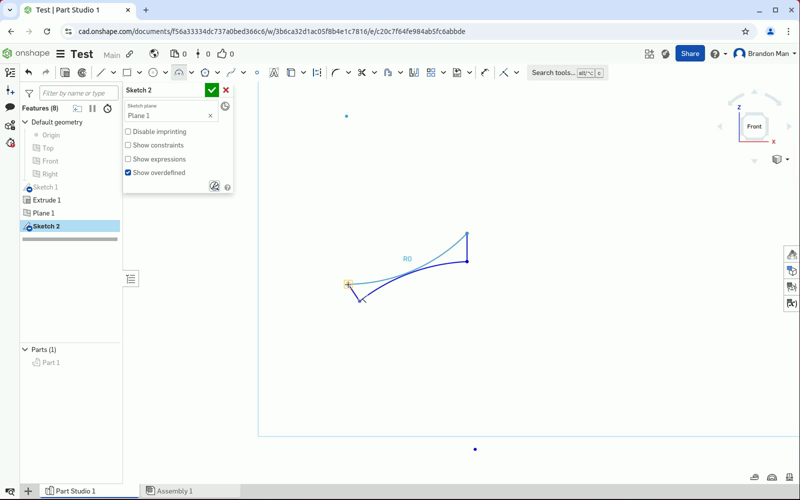
scroll(-6)
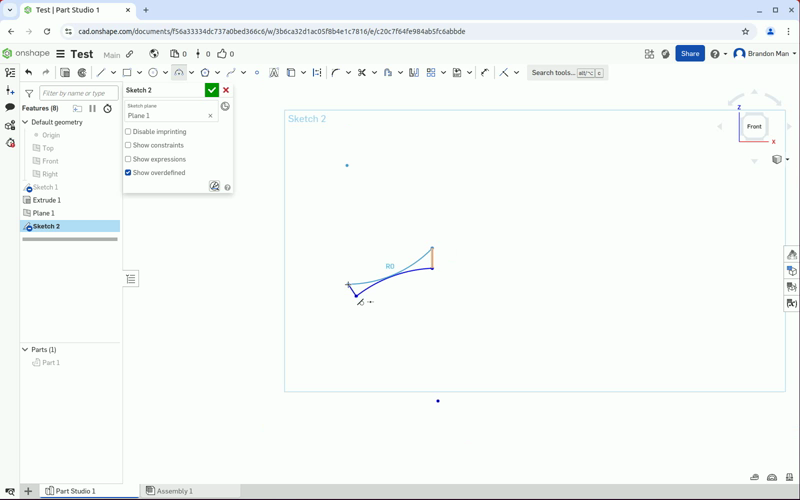
scroll(-6)
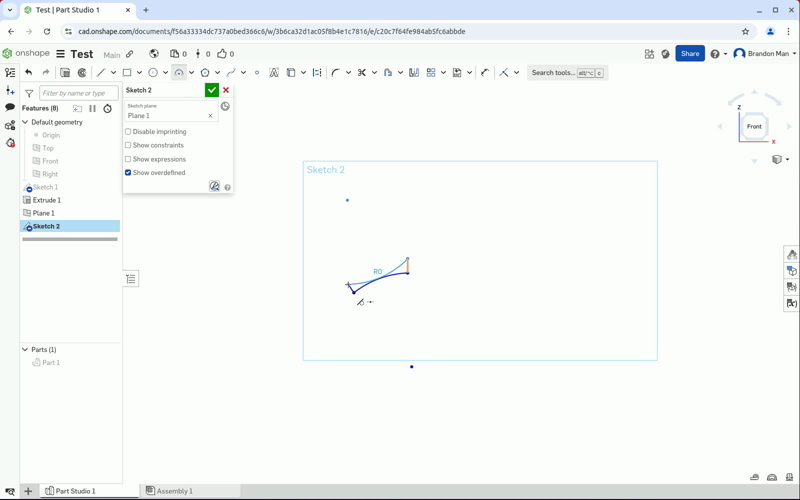
scroll(-6)
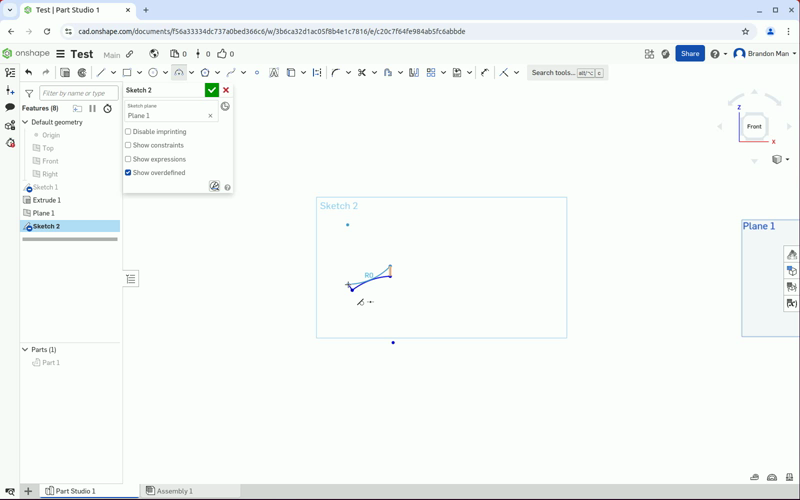
scroll(-6)
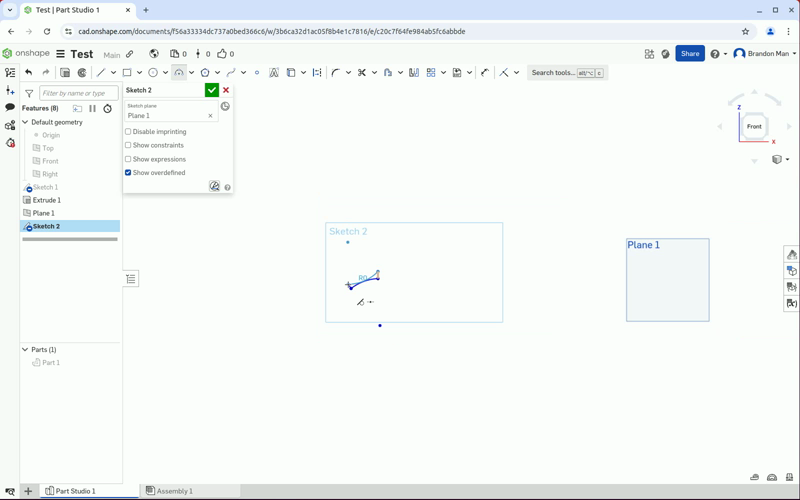
scroll(-6)
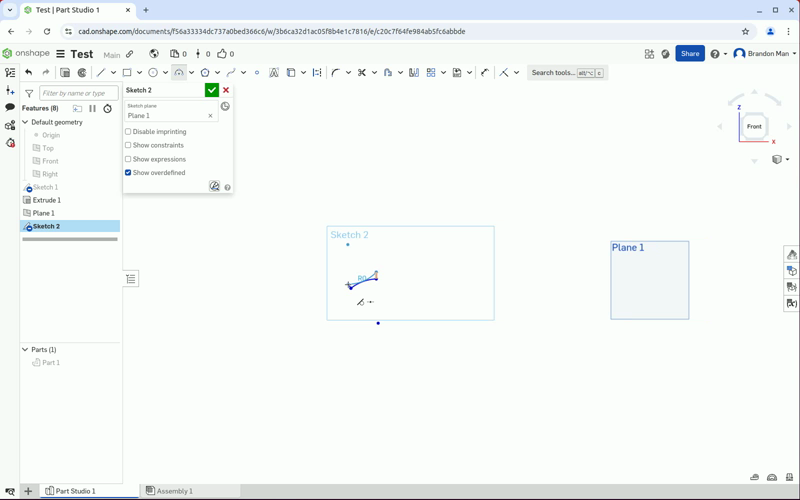
scroll(-6)
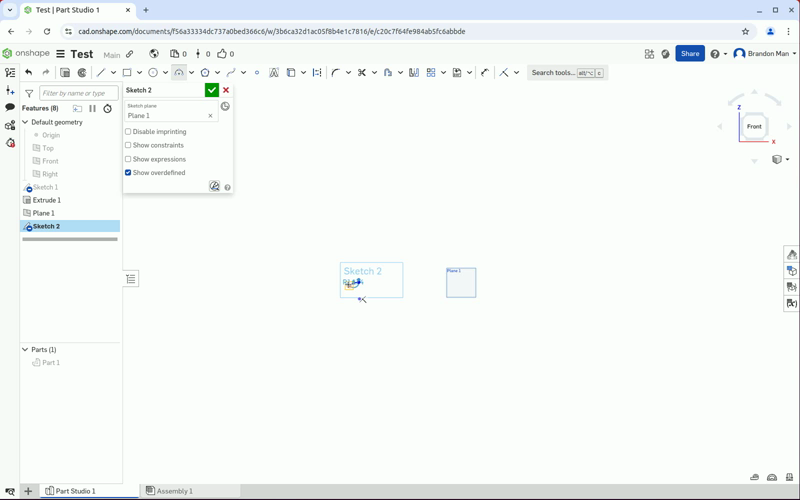
key_down(shift)
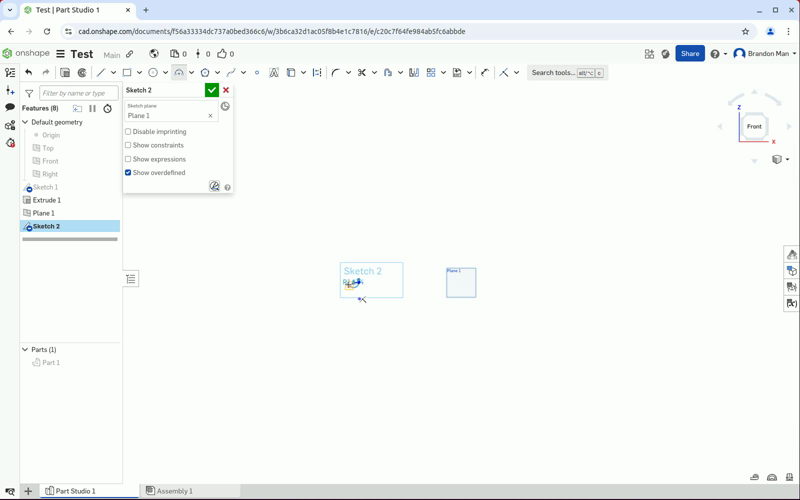
mouse_move(353, 281)
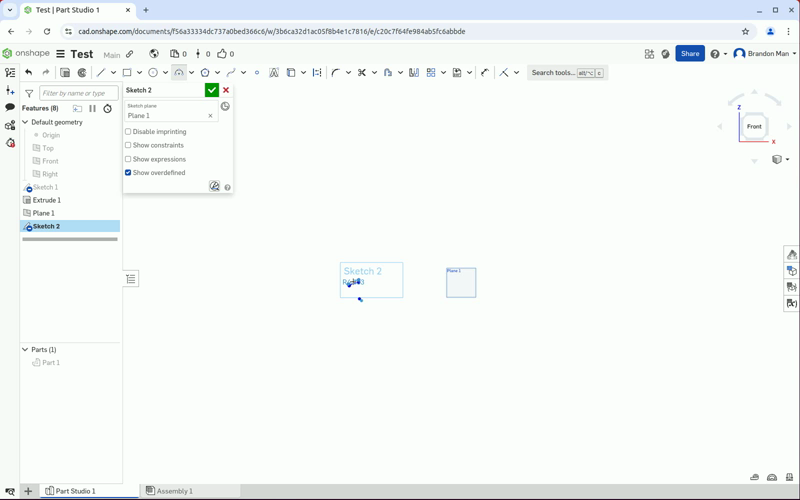
scroll(6)
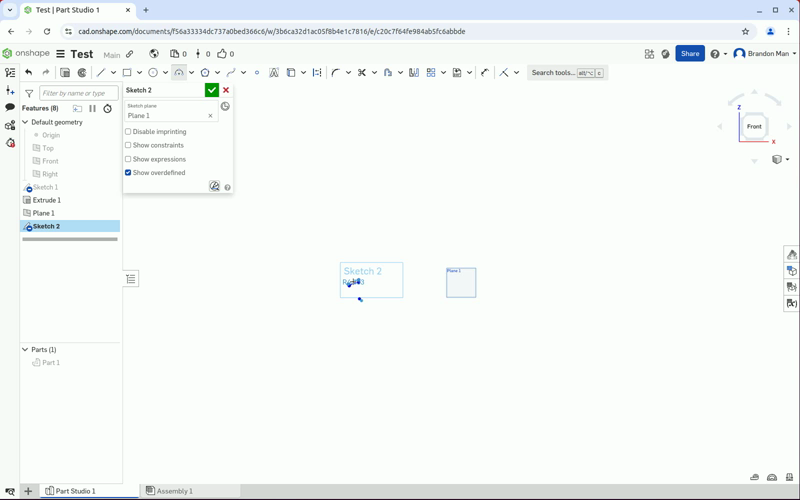
scroll(6)
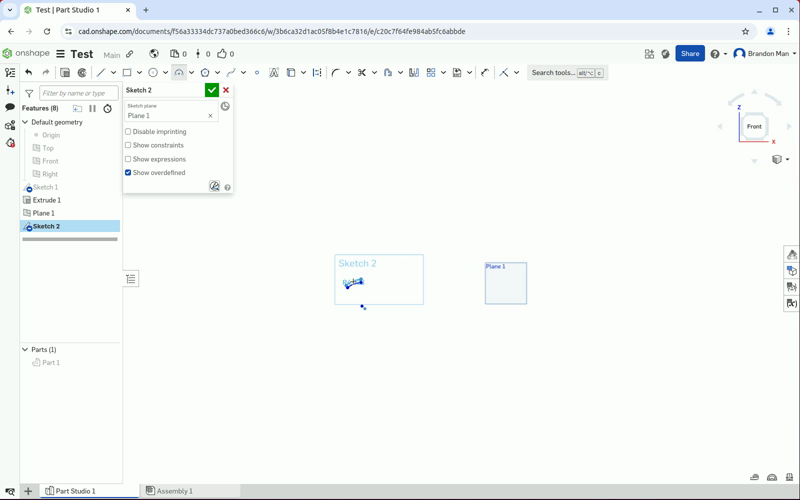
scroll(6)
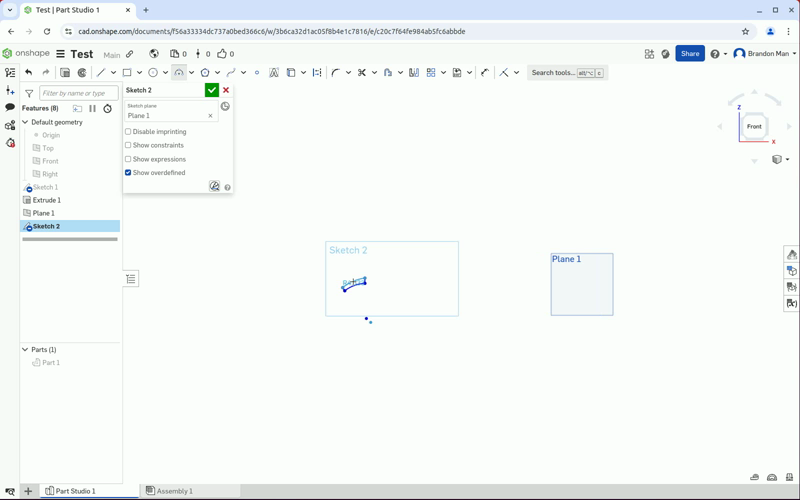
scroll(6)
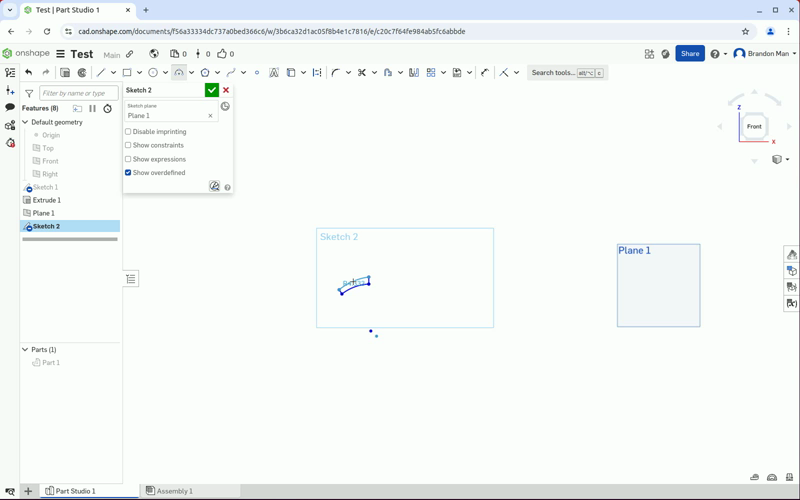
scroll(6)
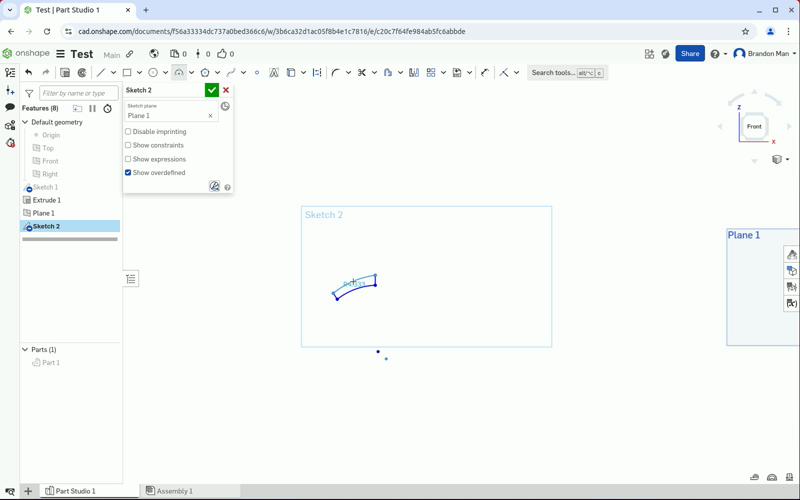
scroll(6)
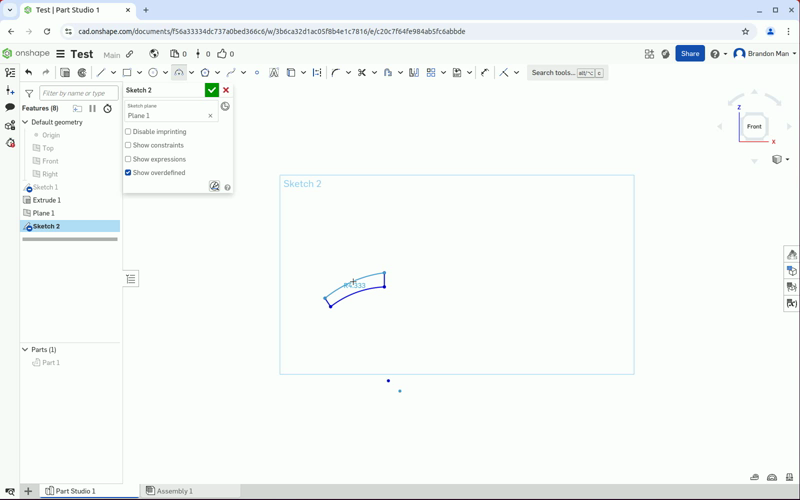
scroll(6)
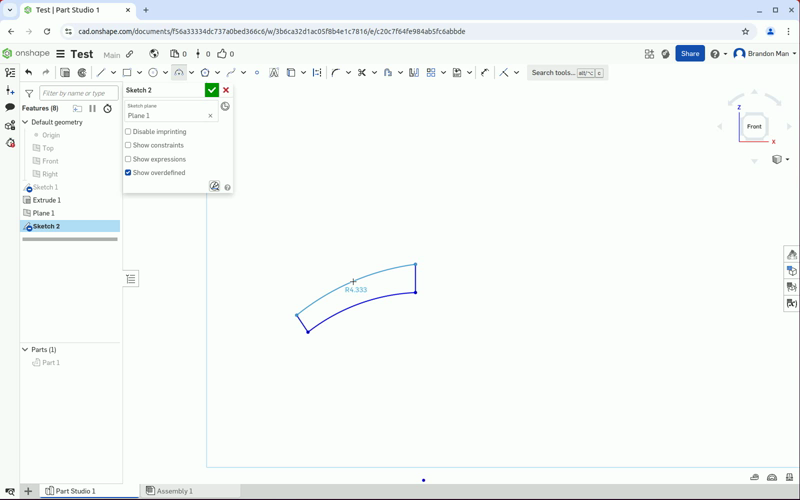
click(353, 281)
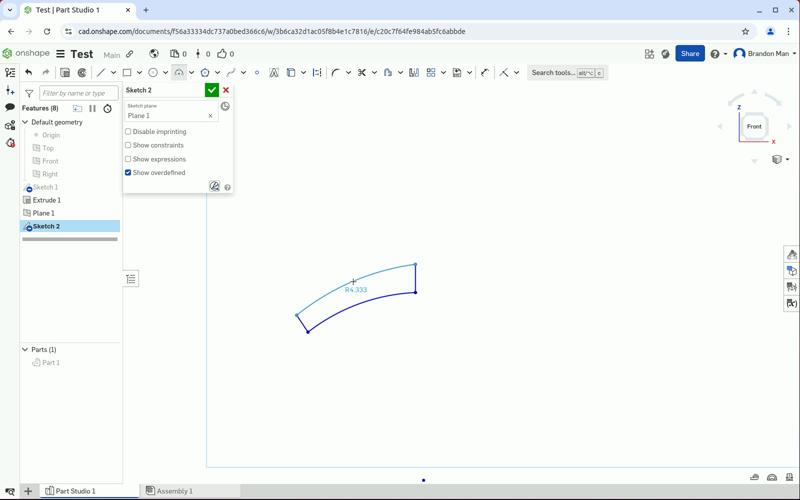
scroll(-6)
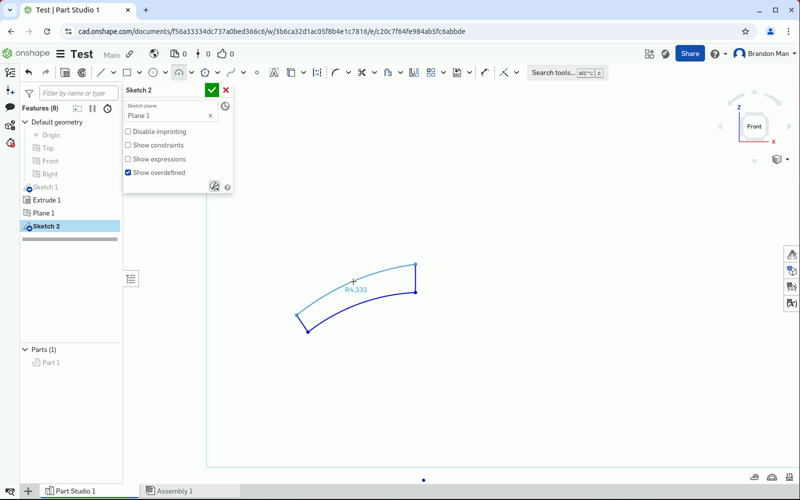
scroll(-6)
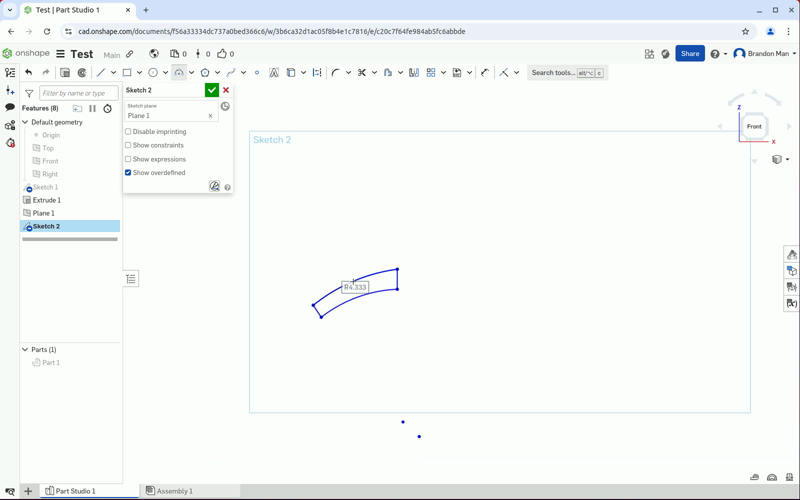
scroll(-6)
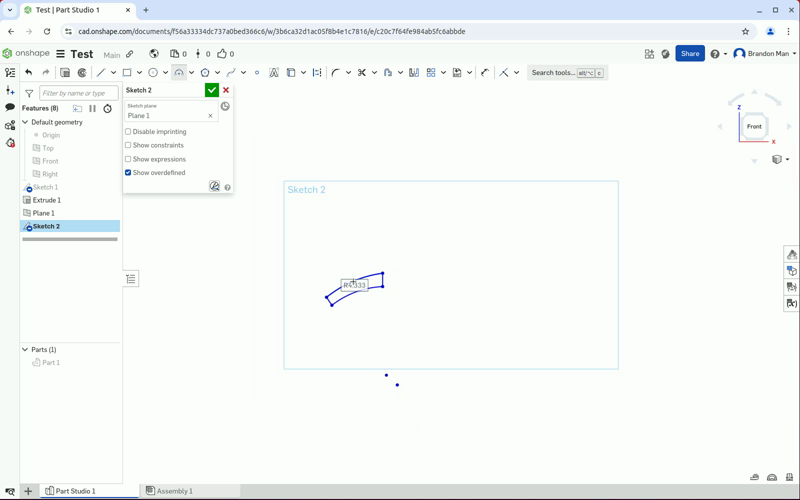
scroll(-6)
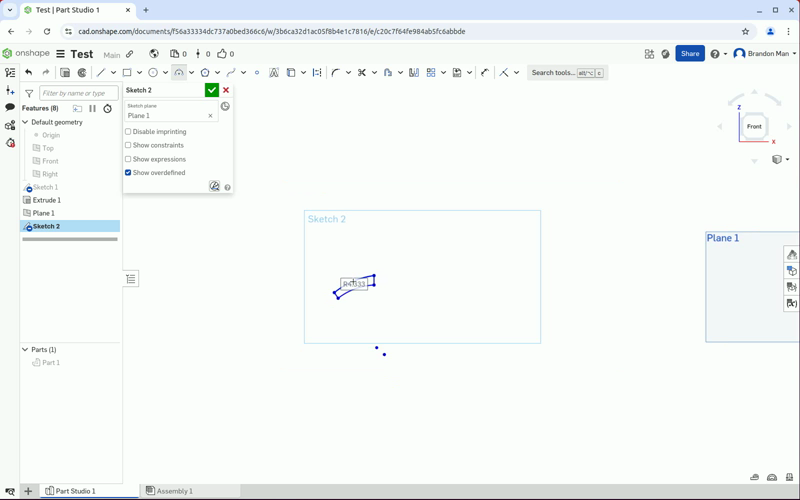
scroll(-6)
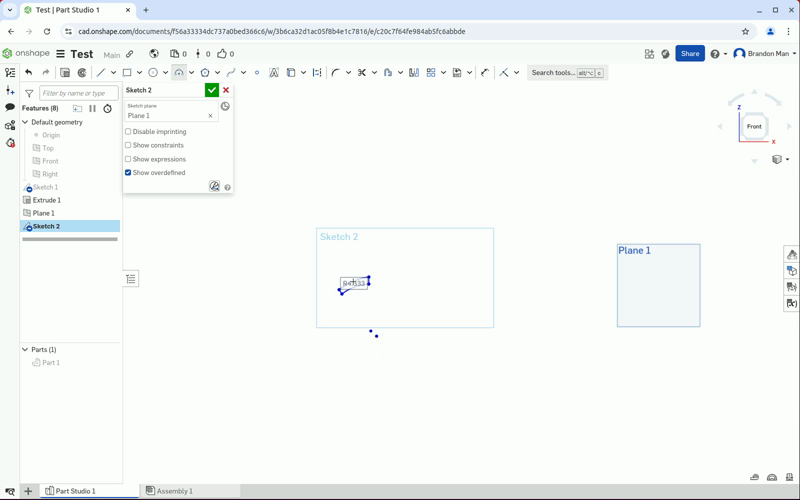
scroll(-6)
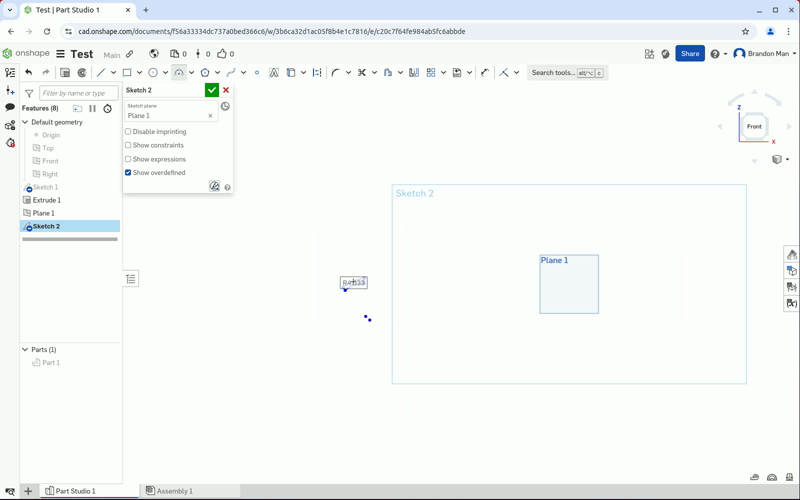
scroll(-6)
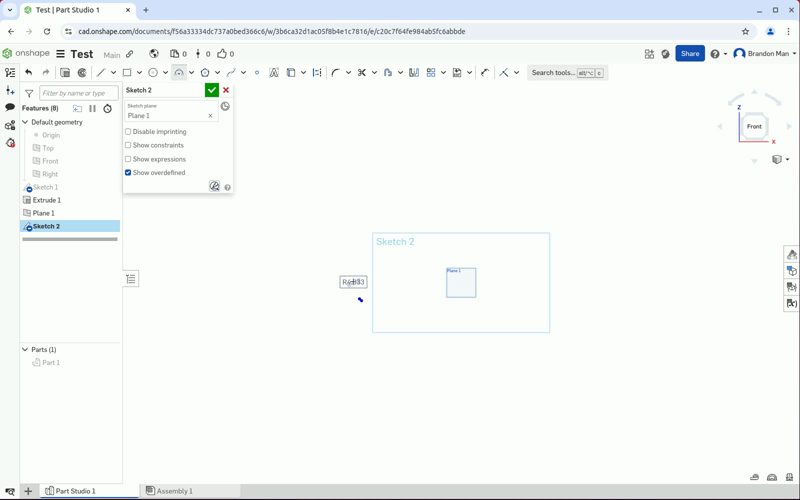
key_up(shift)
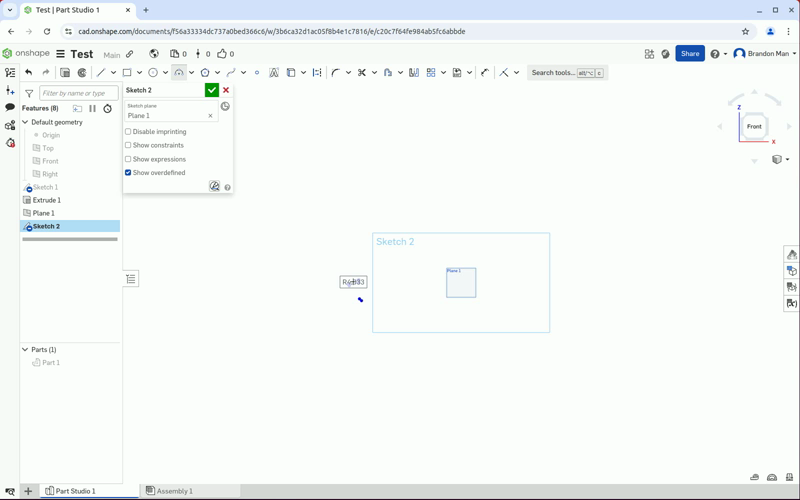
key(esc)
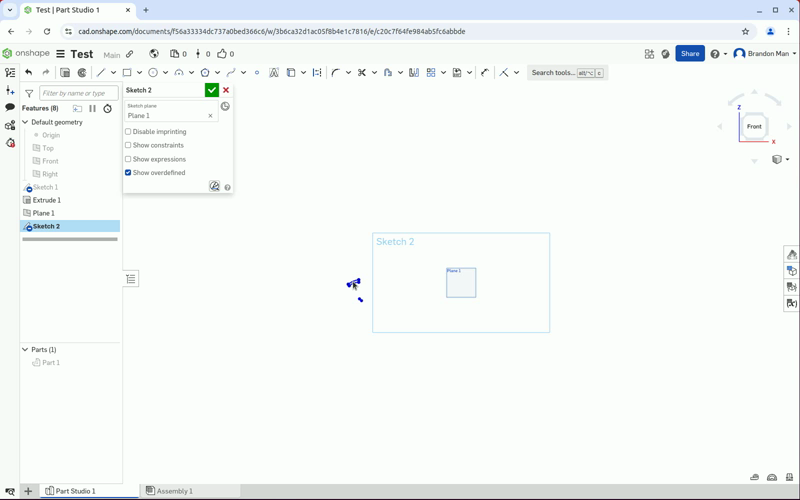
mouse_move(356, 281)
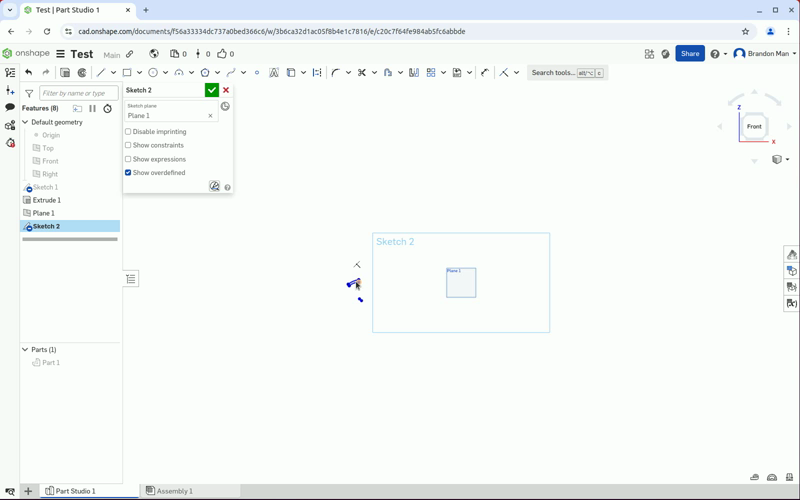
scroll(6)
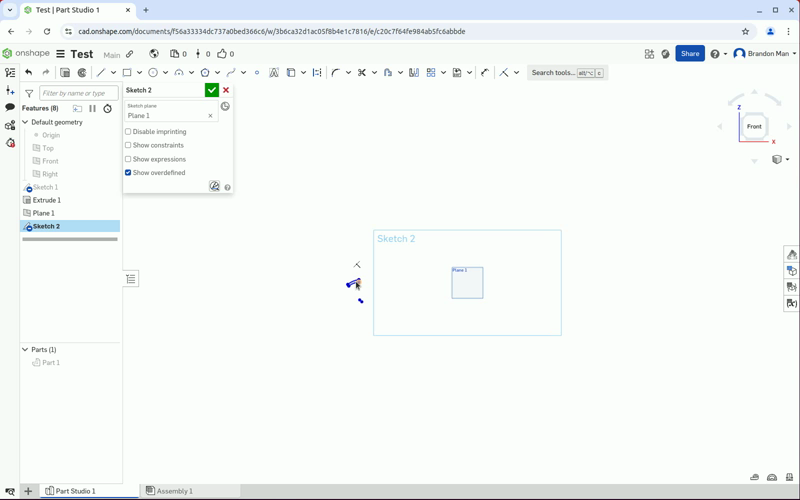
scroll(6)
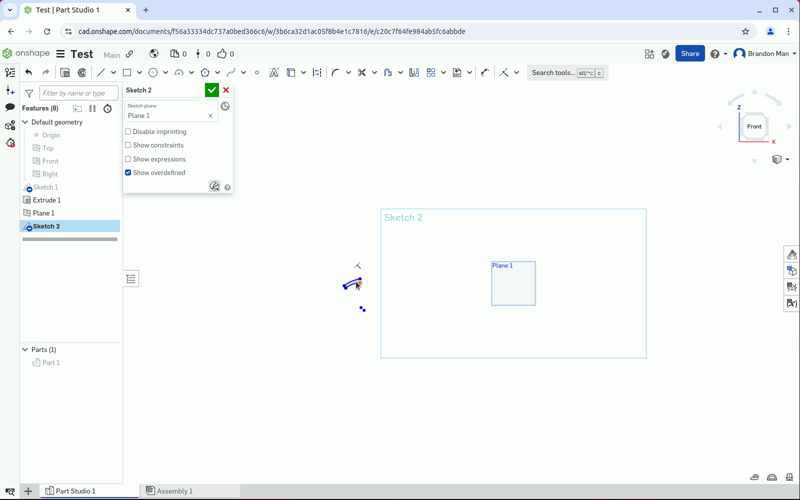
scroll(6)
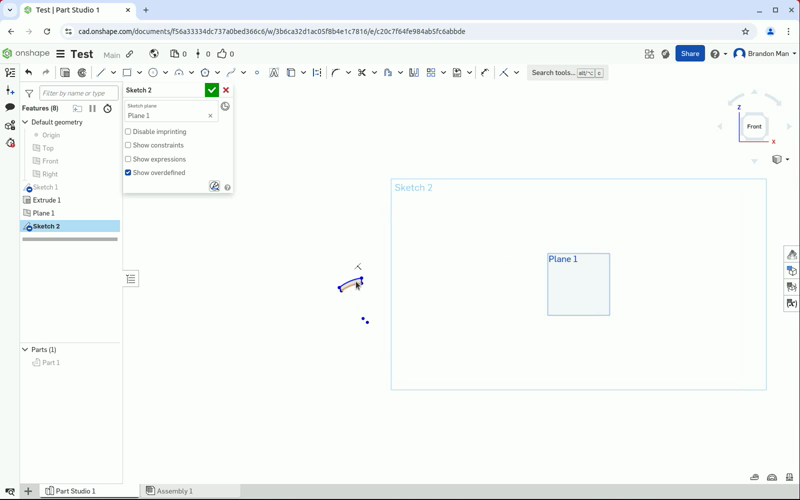
scroll(6)
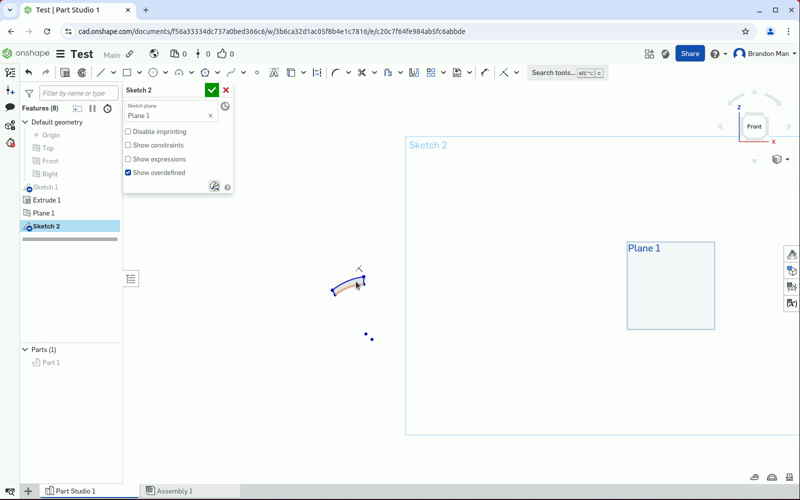
scroll(6)
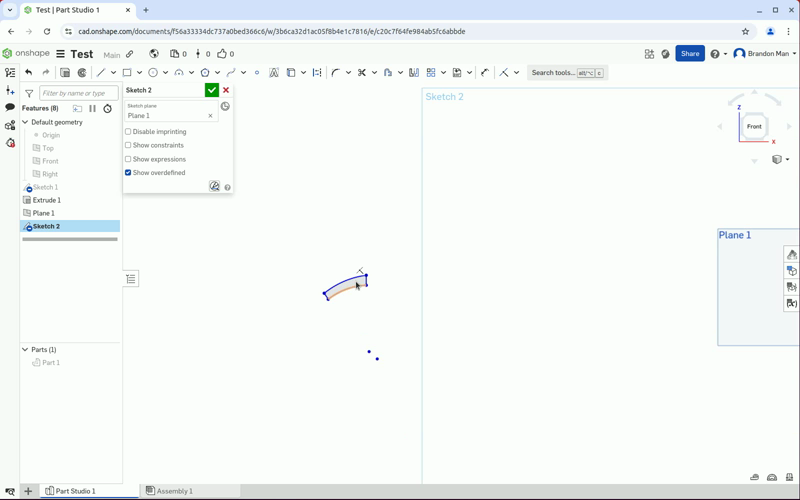
scroll(6)
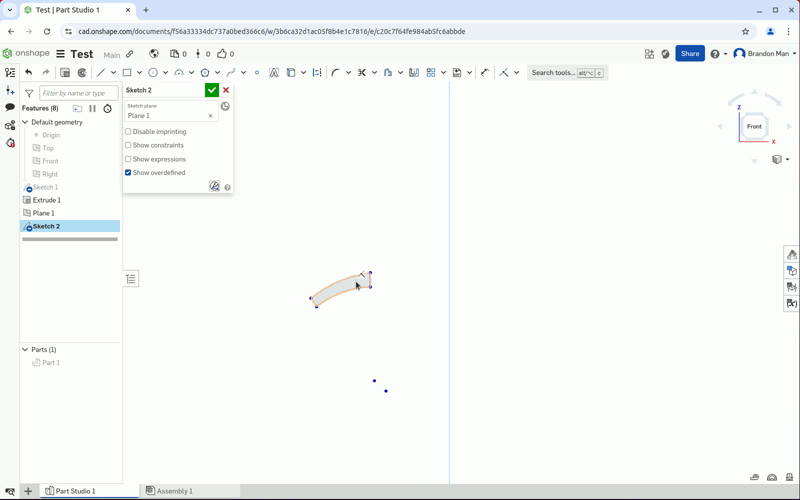
scroll(6)
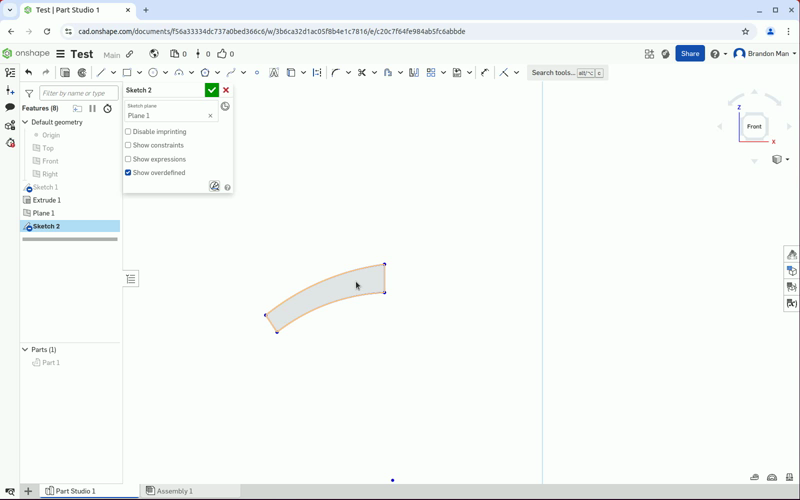
click(356, 281)
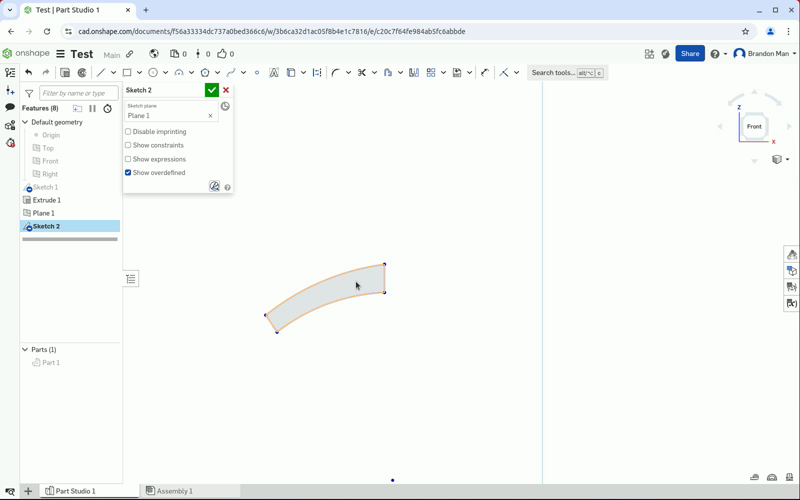
scroll(-6)
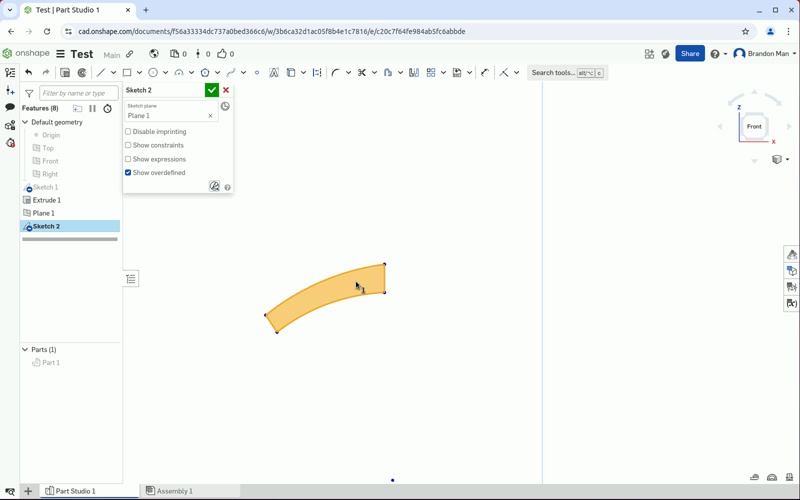
scroll(-6)
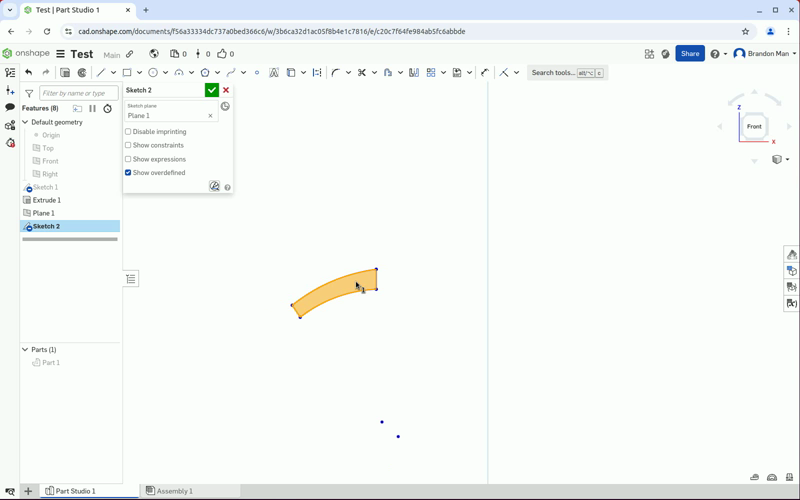
scroll(-6)
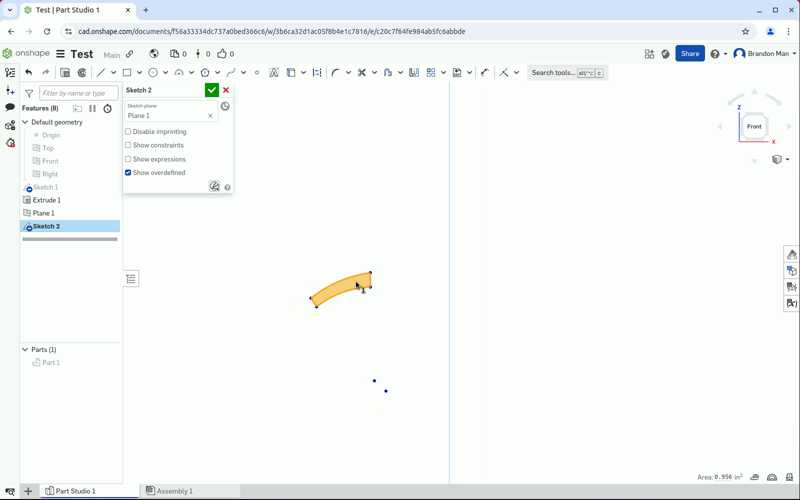
scroll(-6)
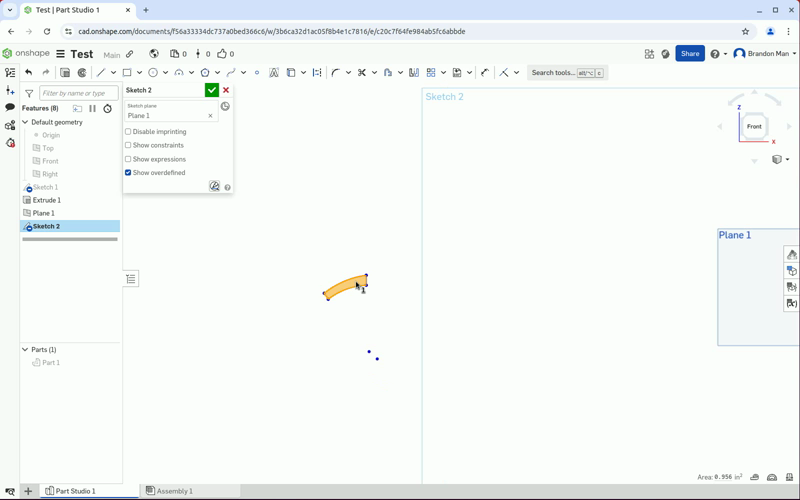
scroll(-6)
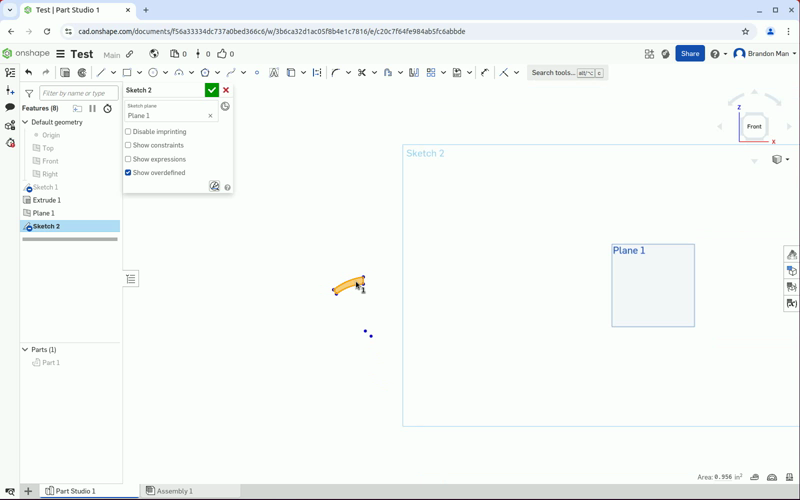
scroll(-6)
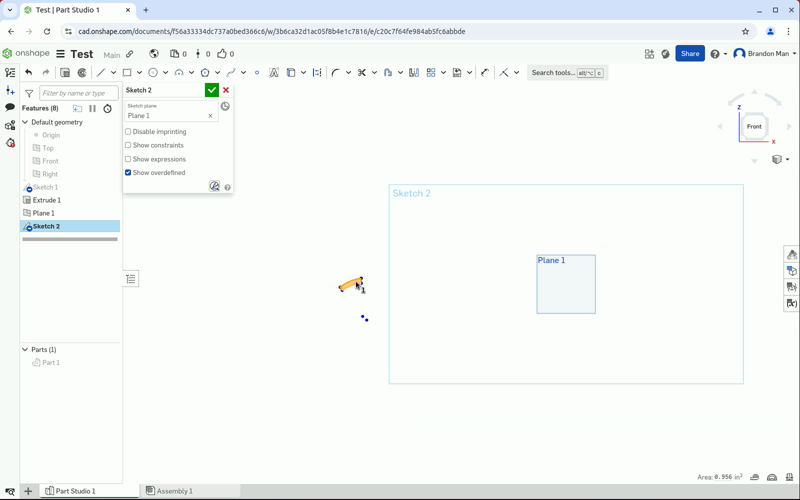
scroll(-6)
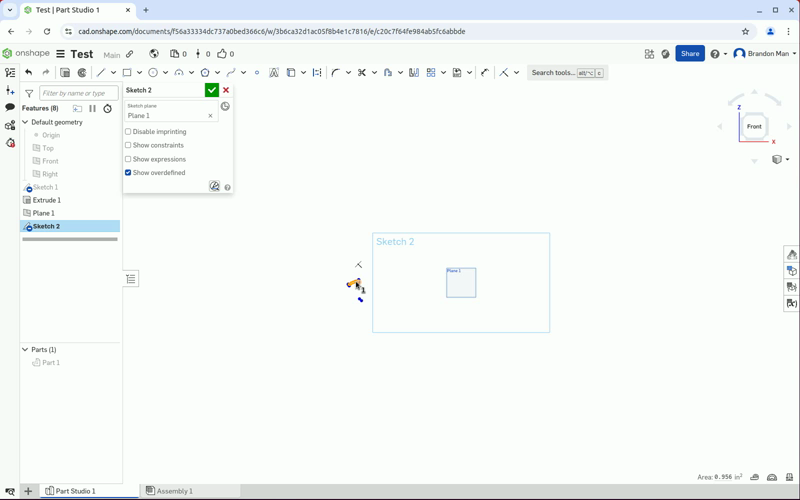
mouse_move(73, 352)
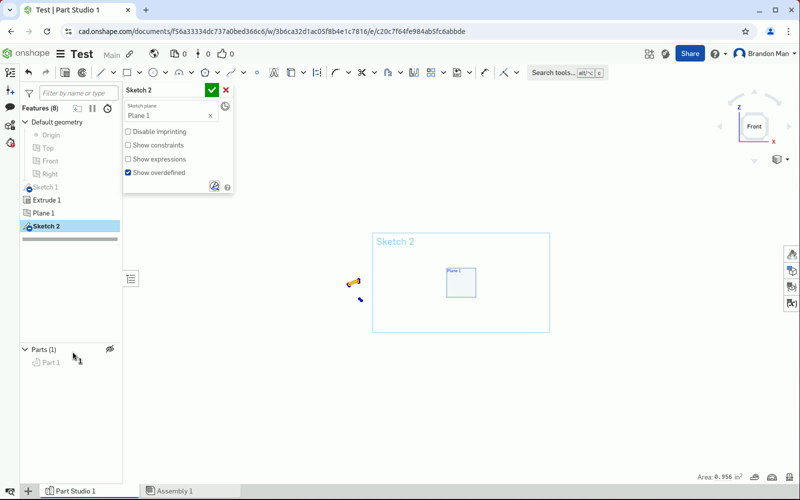
key(shift+y)
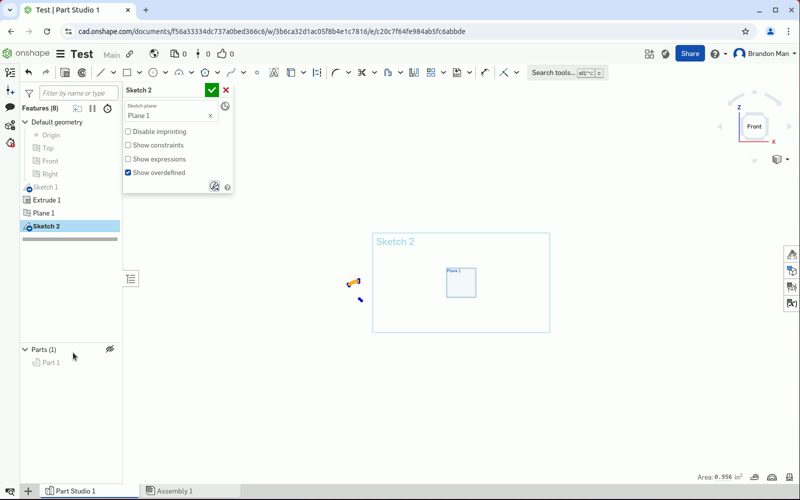
key(shift+e)
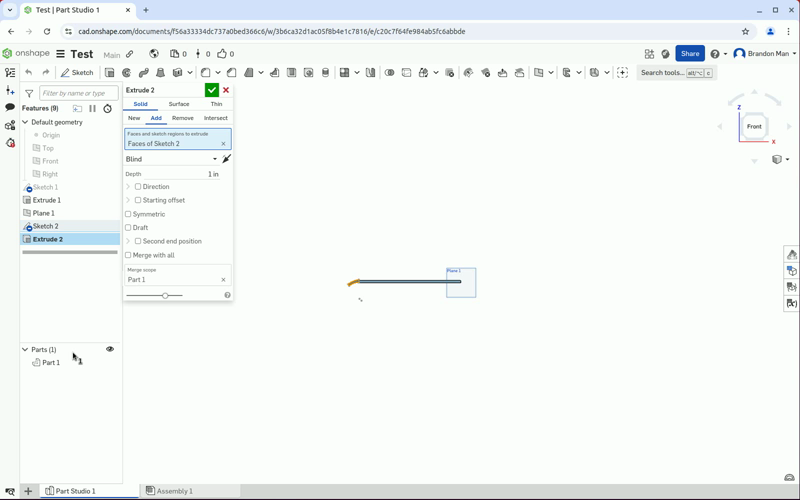
mouse_move(143, 106)
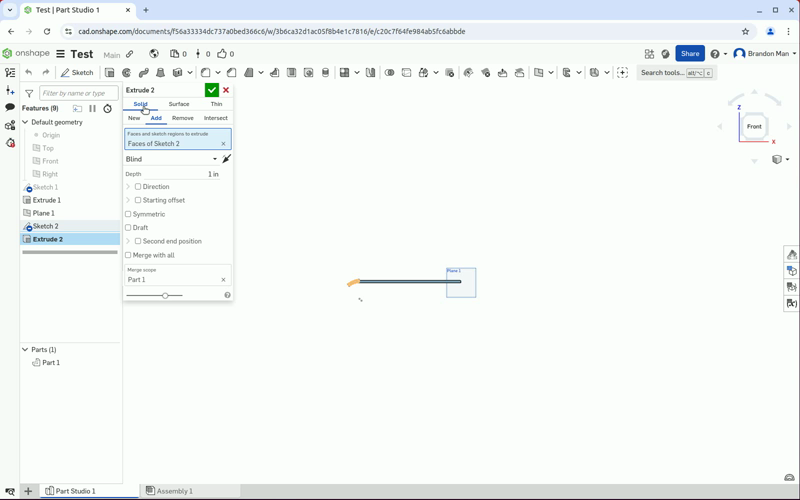
click(143, 106)
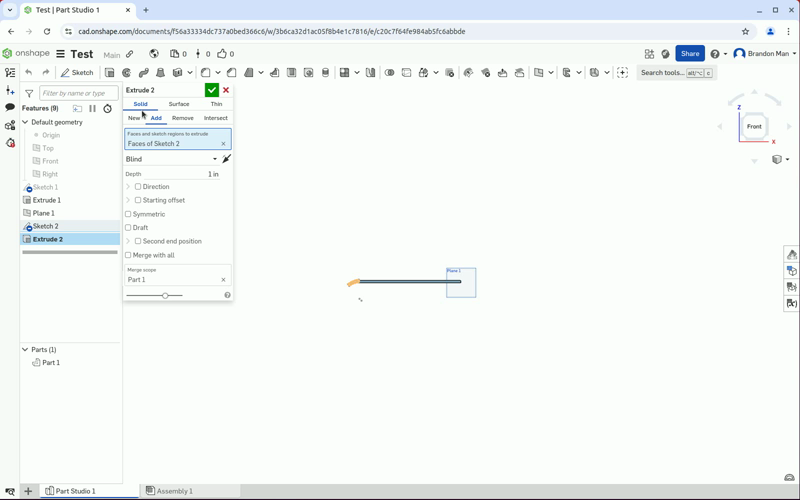
mouse_move(137, 120)
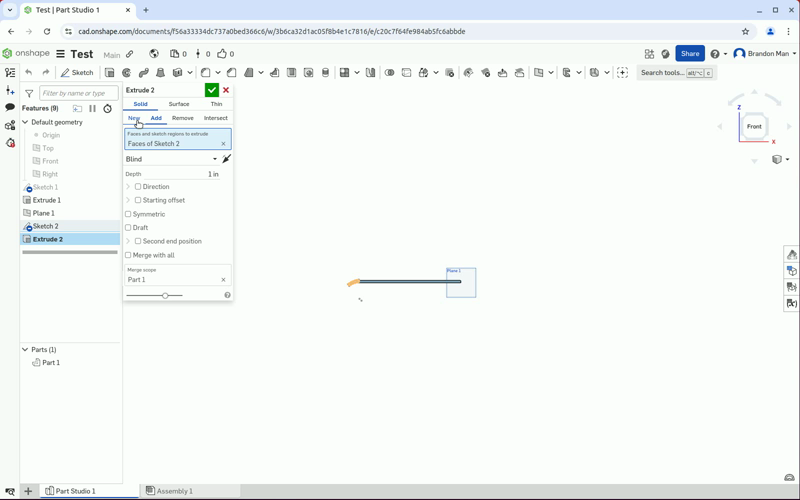
click(137, 120)
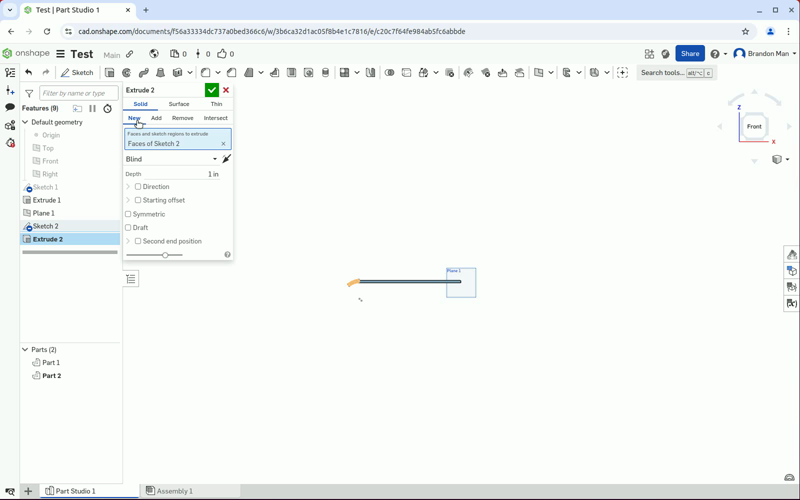
key(tab, 4)
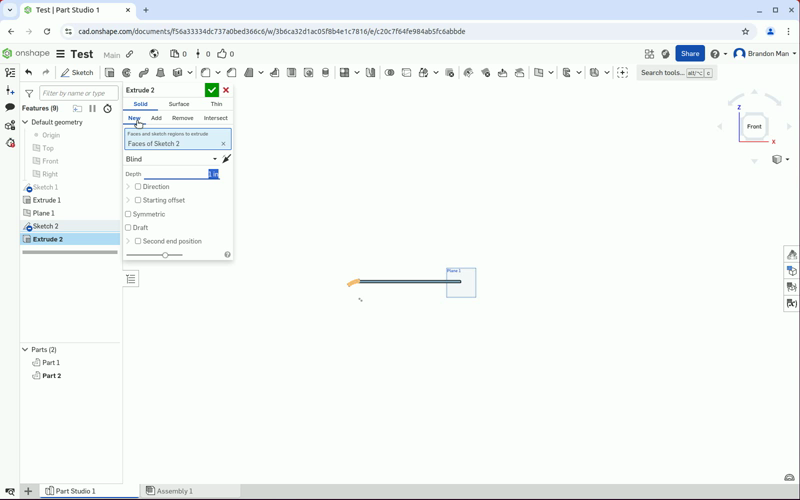
text(-1.444)
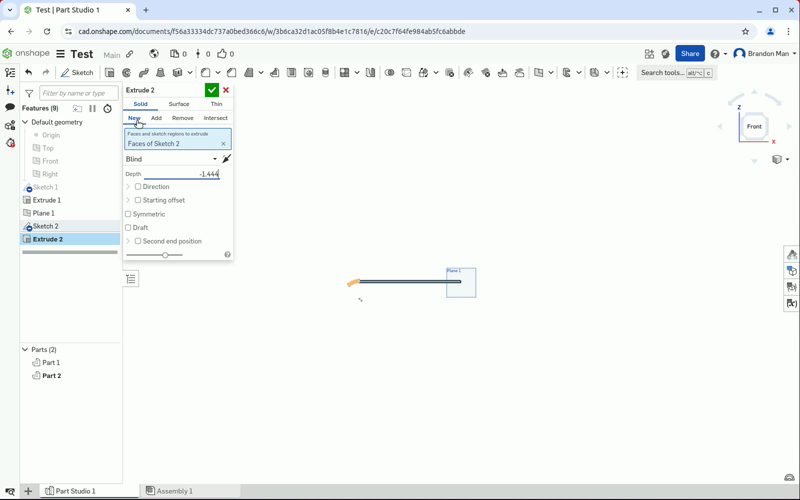
key(enter)
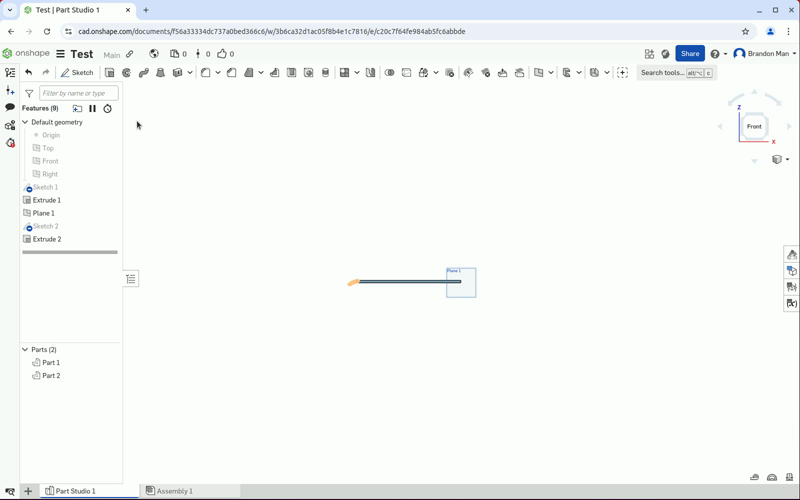
key(shift+h)
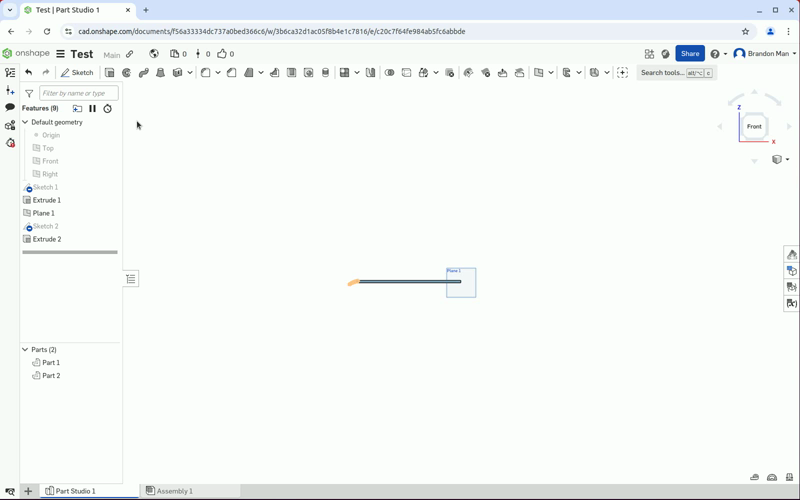
key(shift+h)
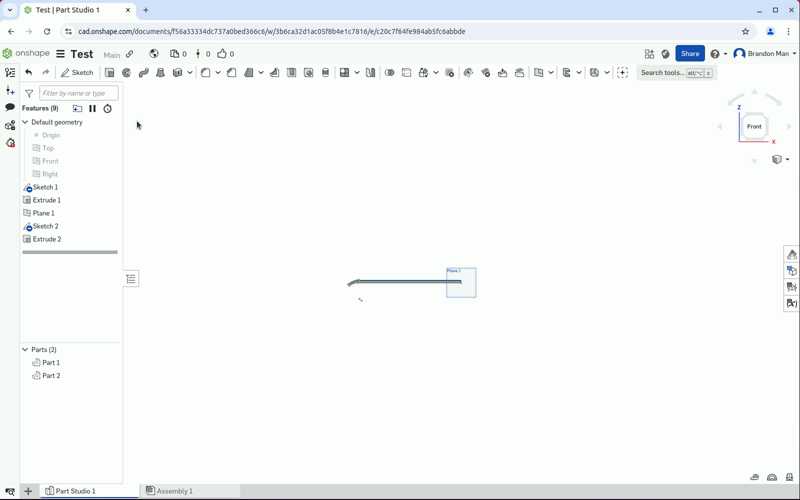
key(shift+7)
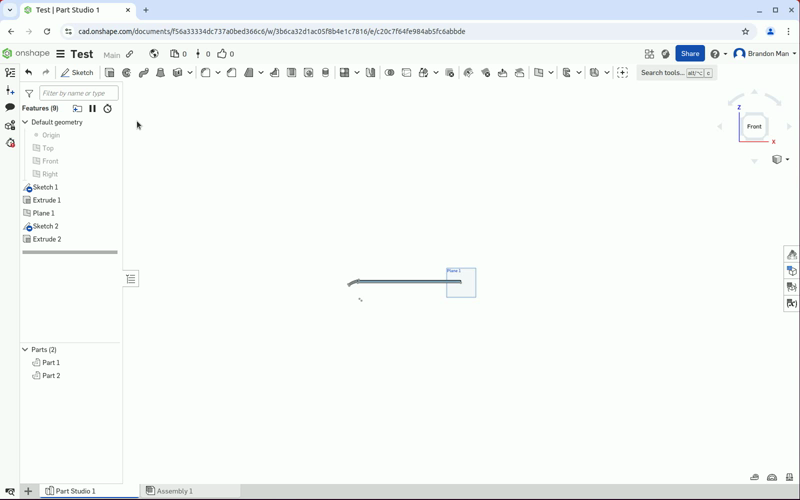
key(left, 2)
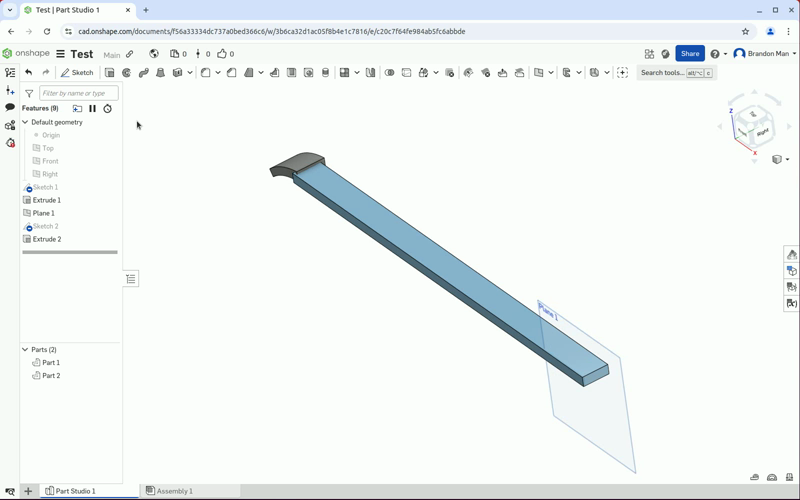
key(down, 2)
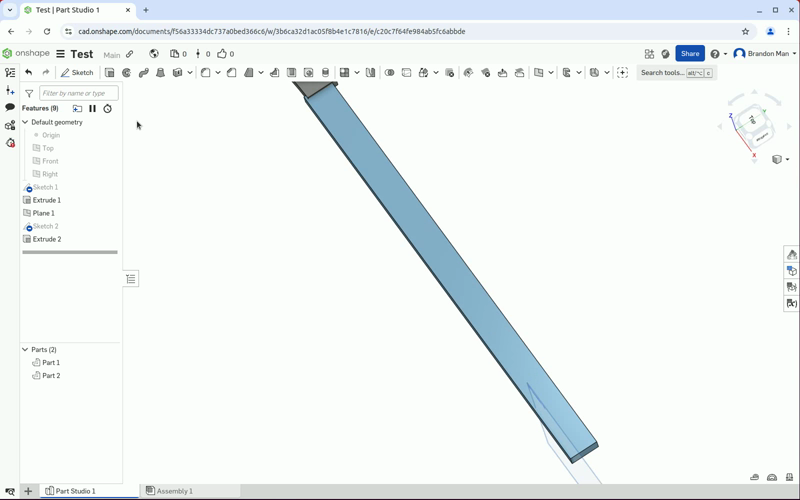
key(up, 2)
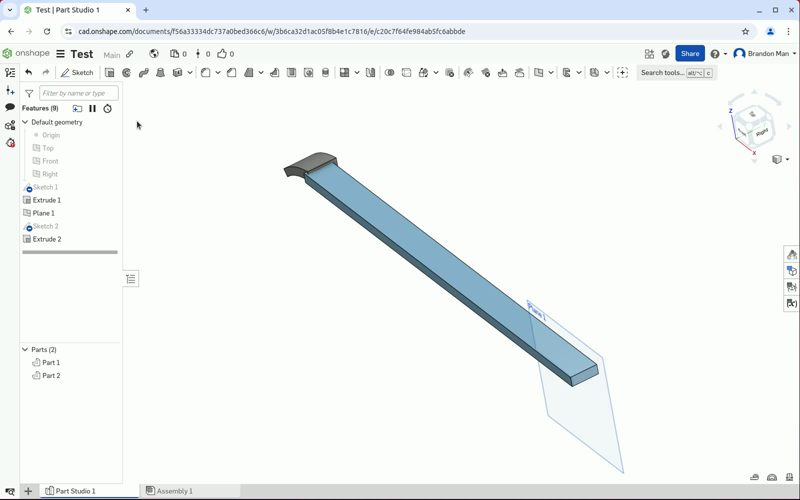
key(right, 2)
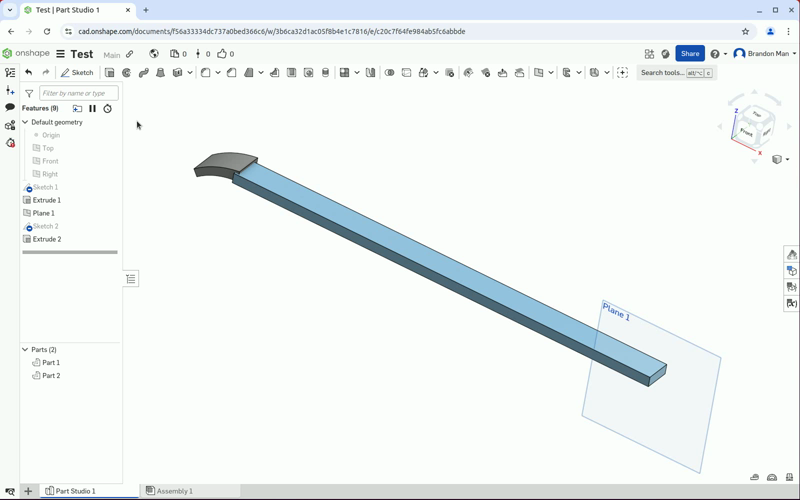
mouse_move(73, 189)
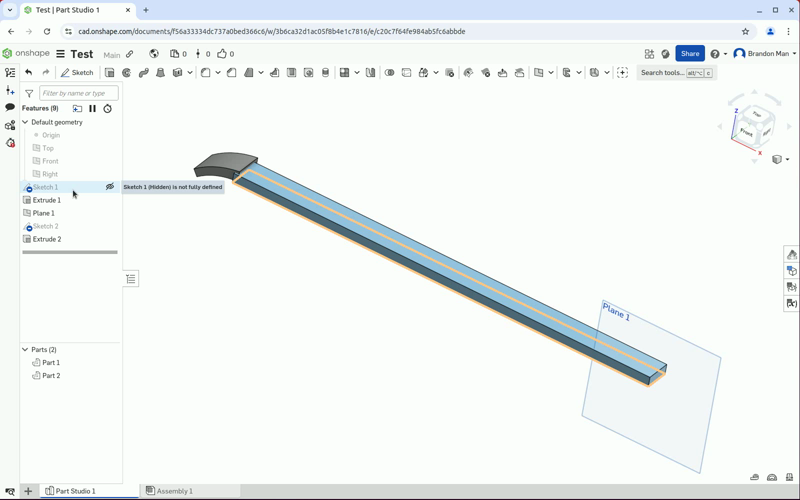
click(73, 189)